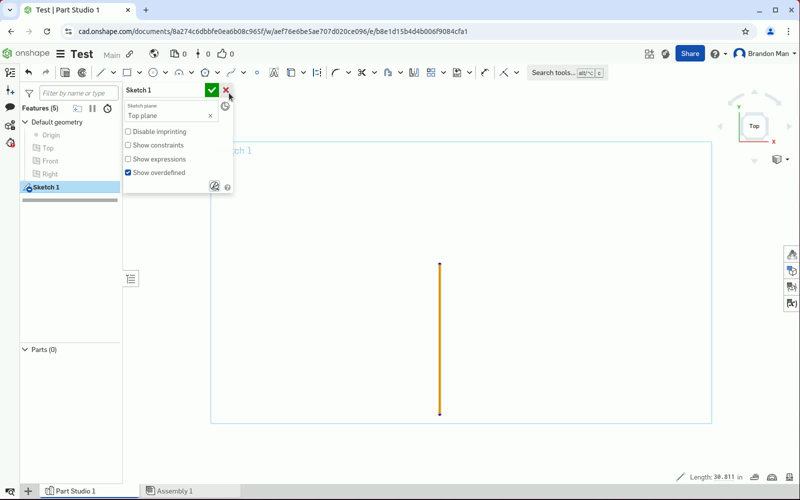
key(shift+h)
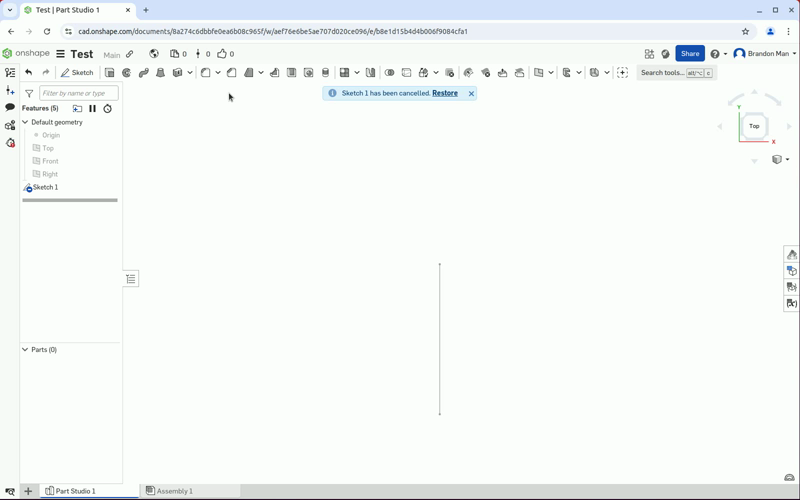
mouse_move(73, 352)
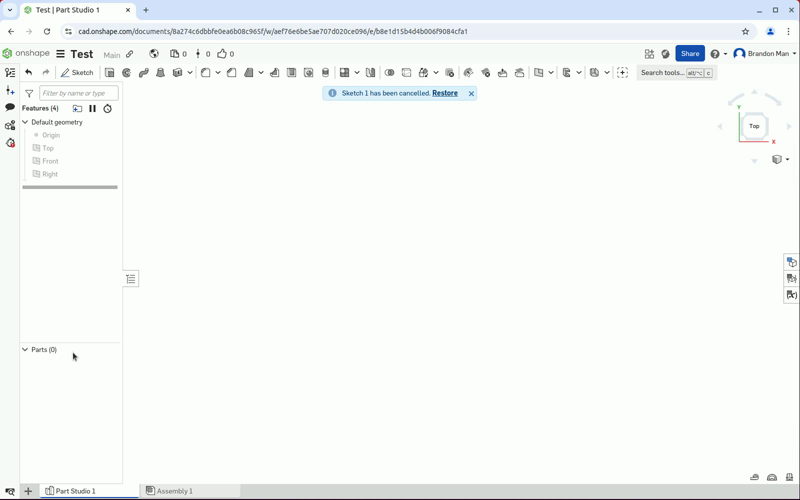
key(y)
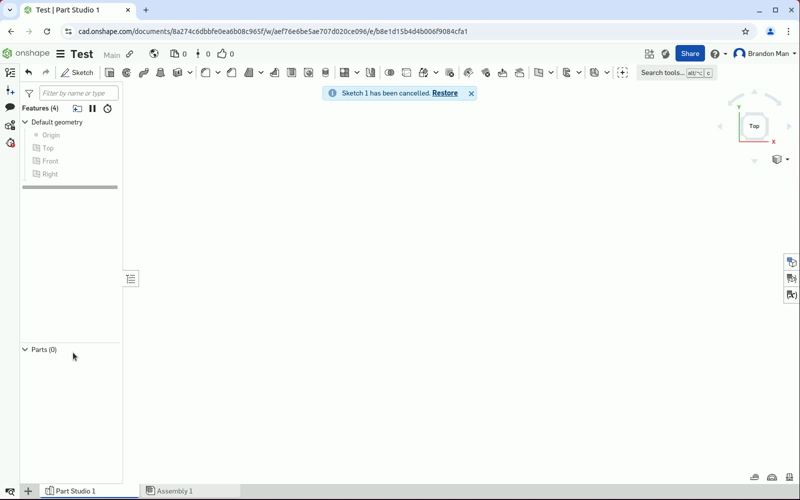
key(shift+p)
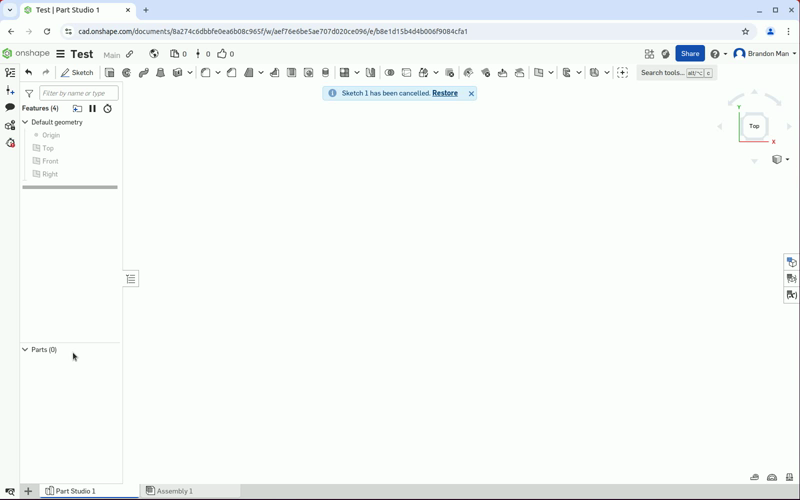
key(space)
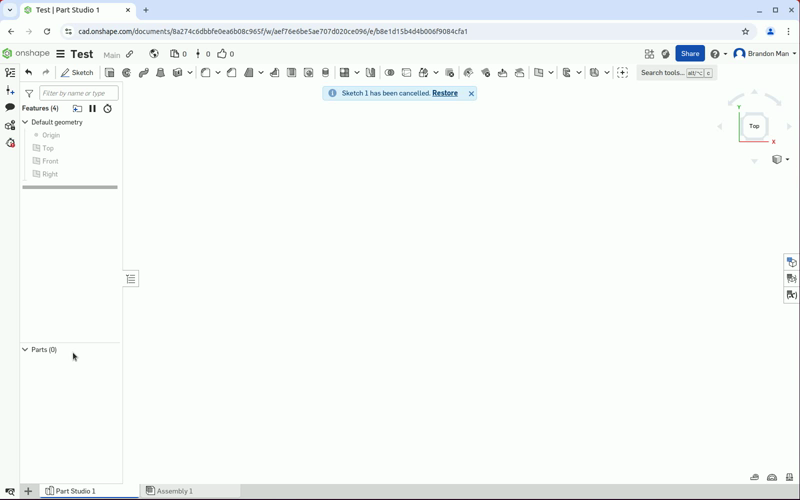
key_down(shift)
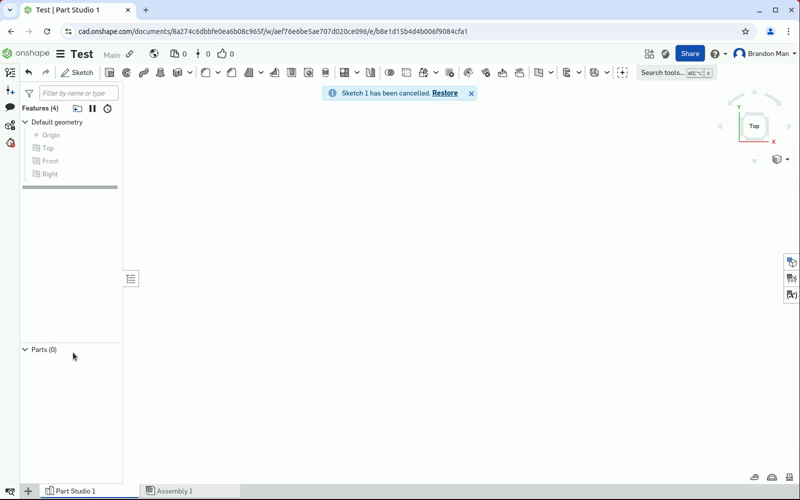
key(up)
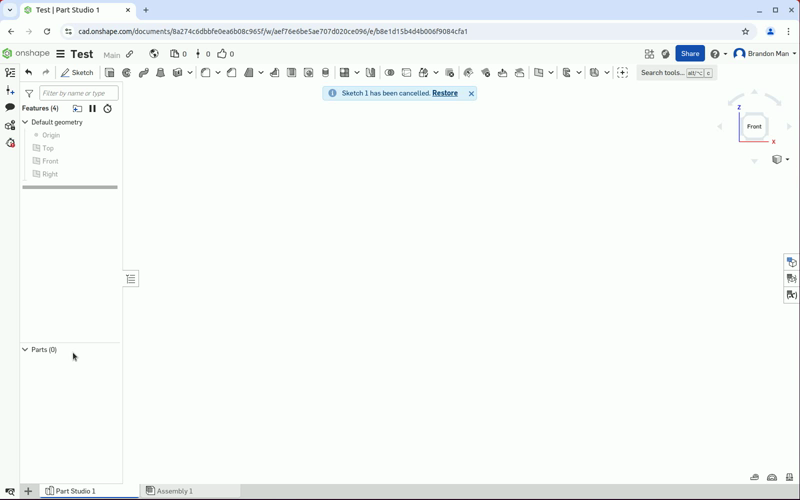
key_up(shift)
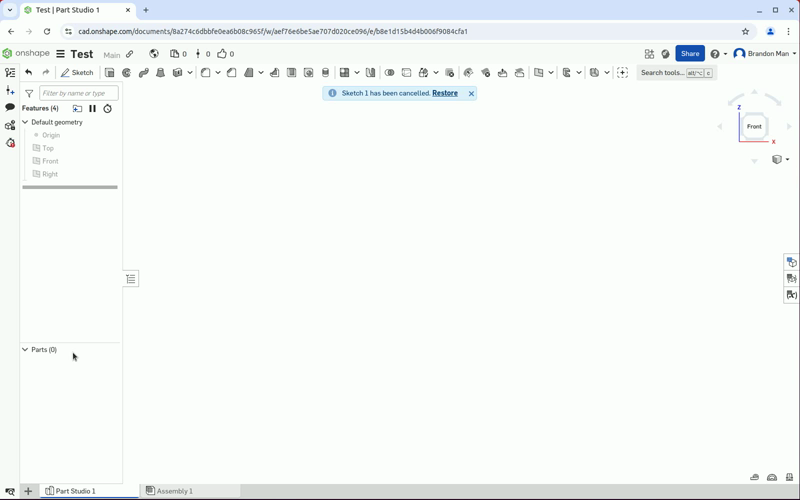
mouse_move(73, 352)
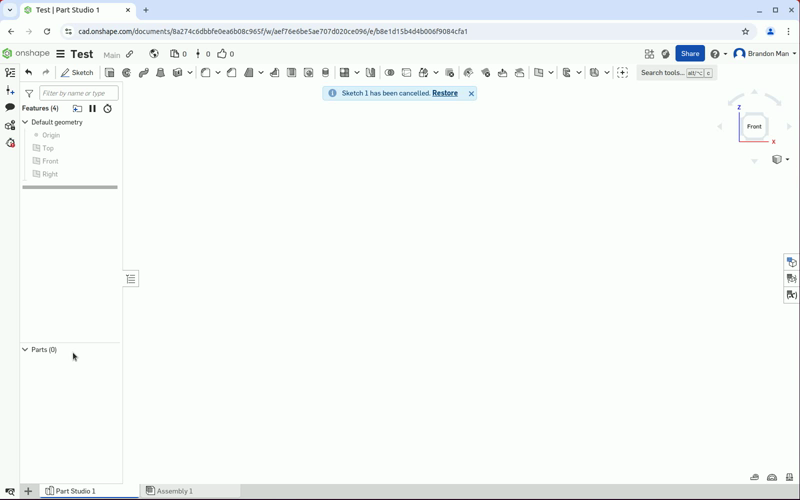
key(shift+y)
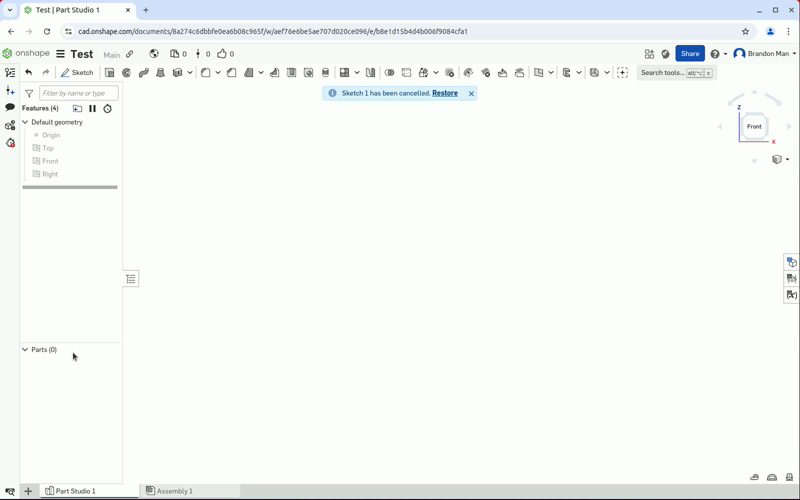
key(shift+s)
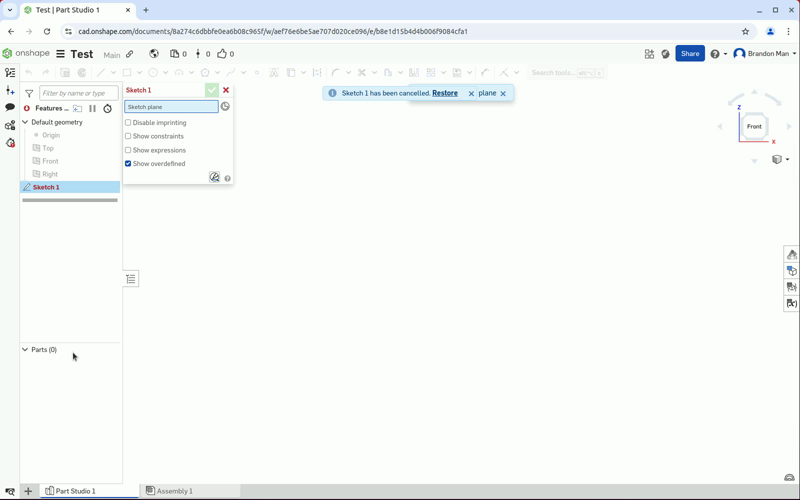
mouse_move(73, 163)
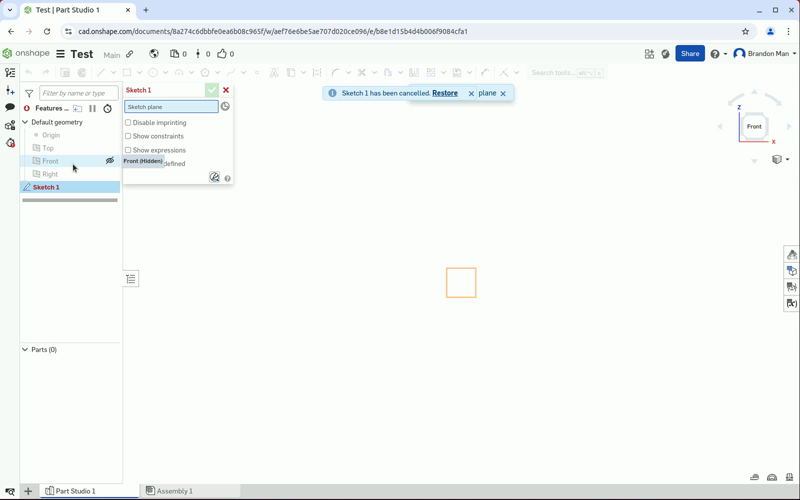
click(73, 163)
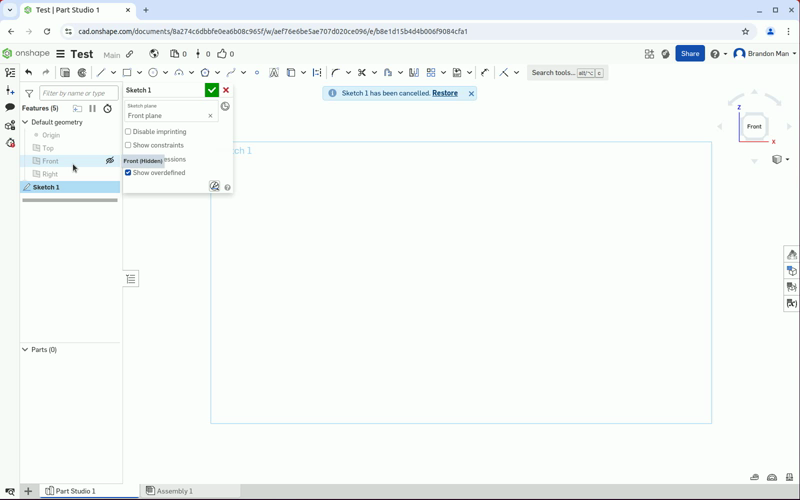
mouse_move(73, 352)
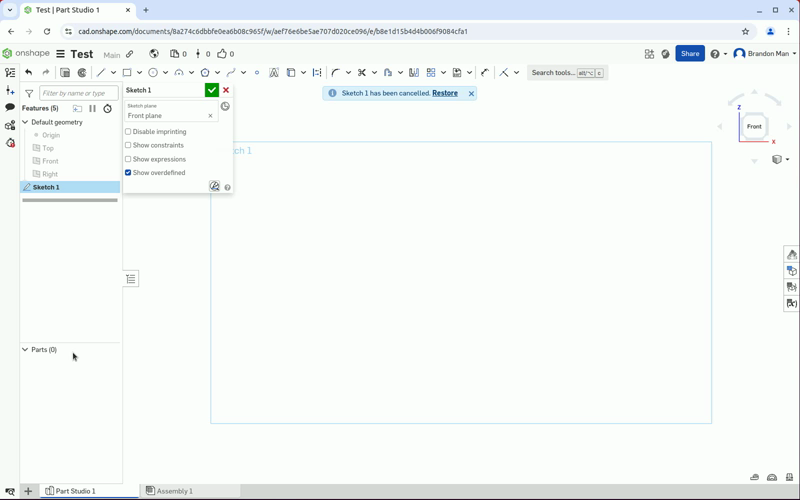
key(y)
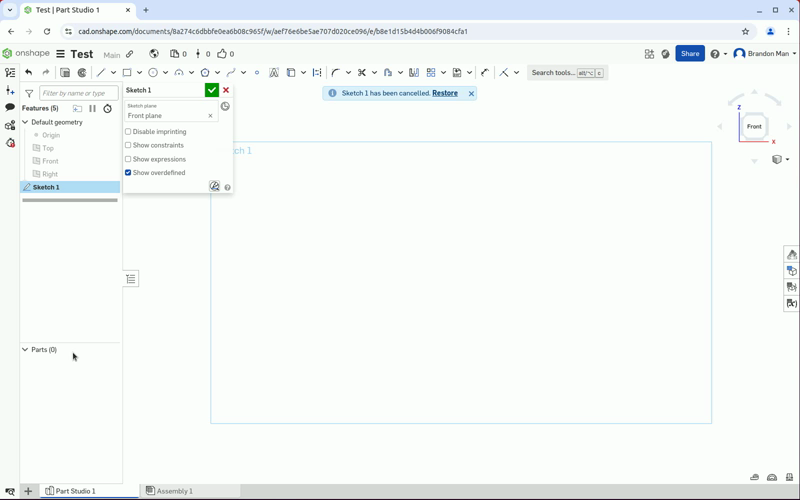
key(c)
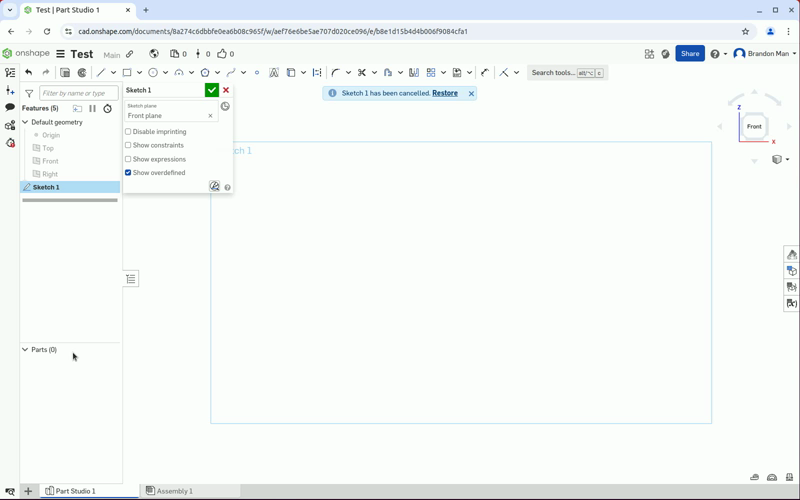
key_down(shift)
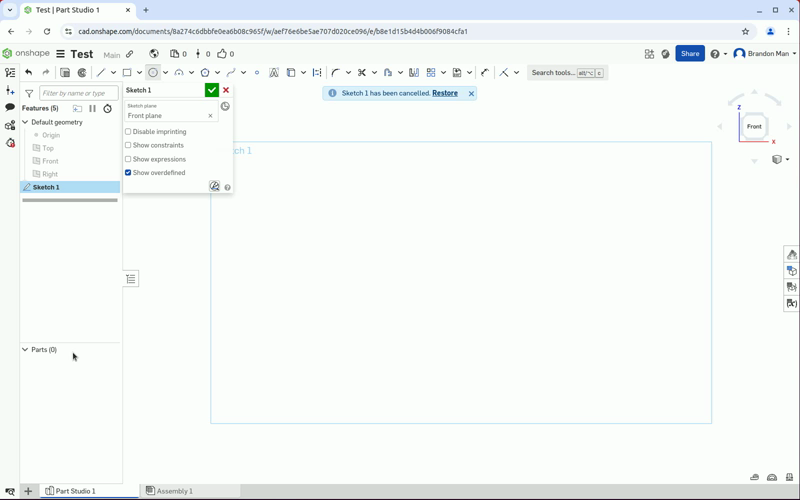
mouse_move(461, 282)
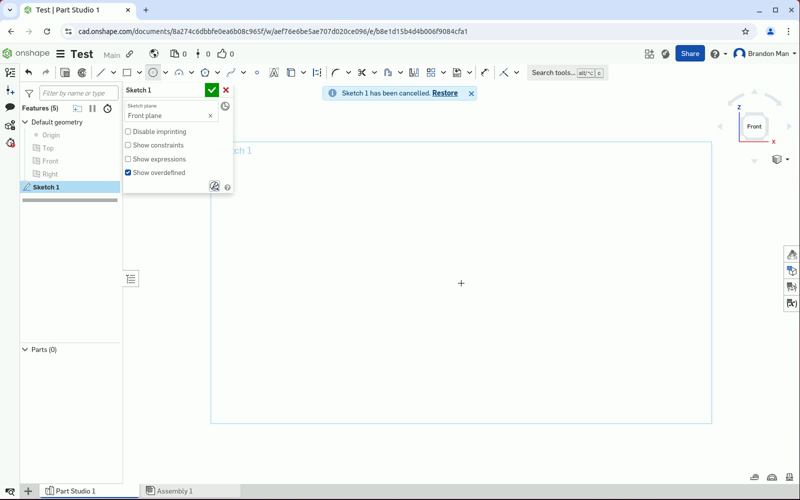
click(461, 282)
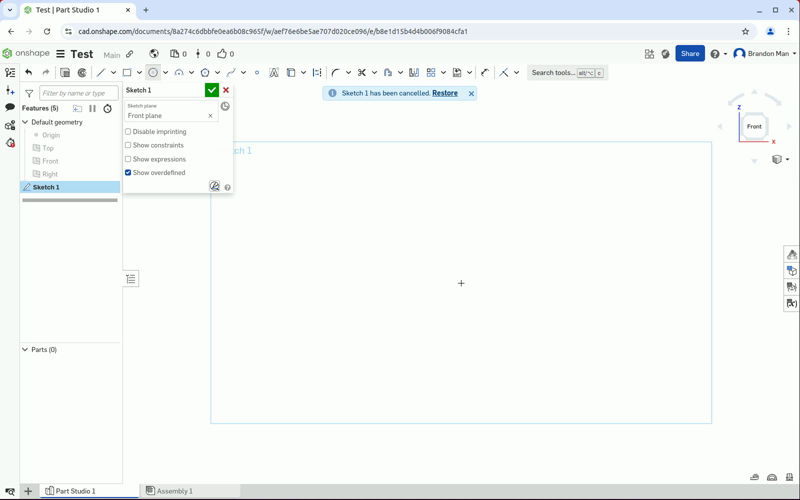
key_up(shift)
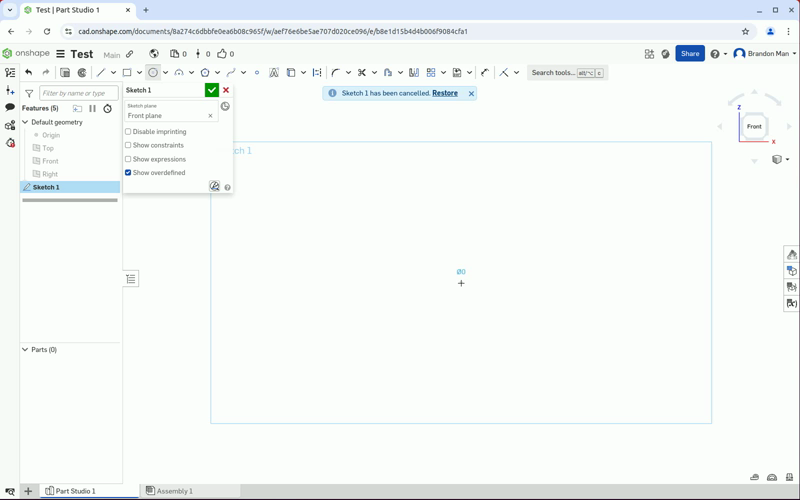
mouse_move(518, 282)
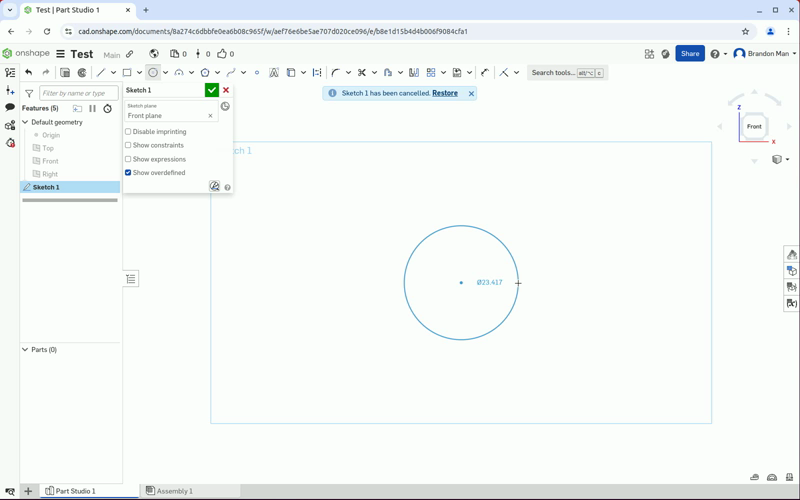
click(518, 282)
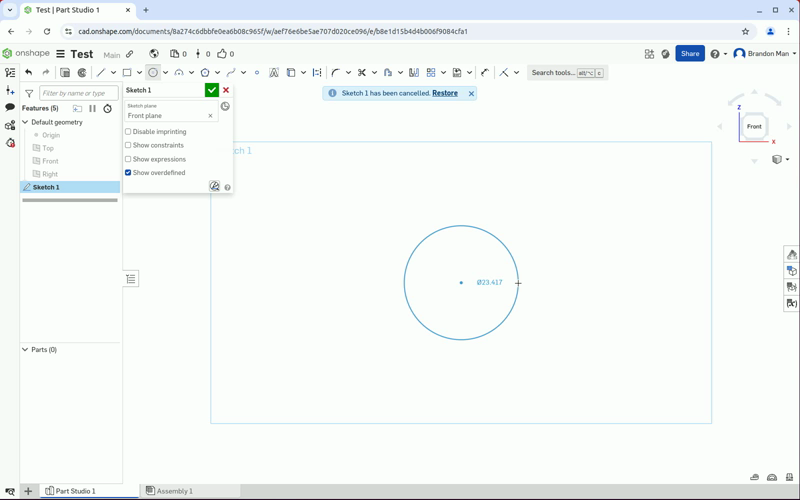
key(esc)
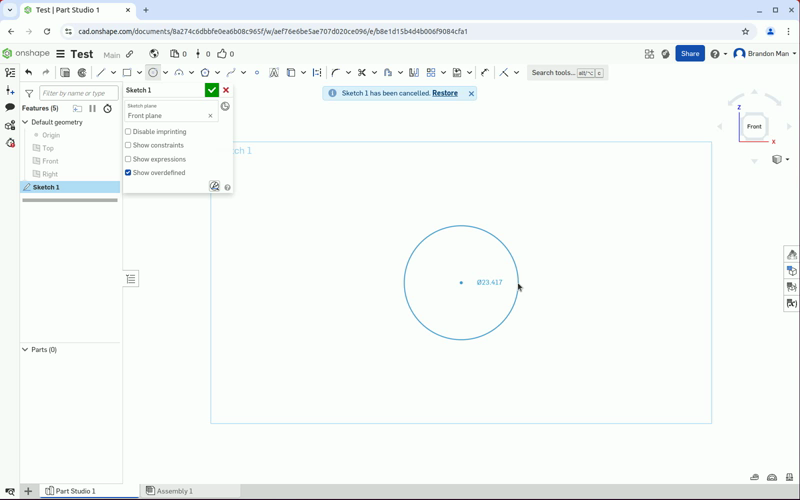
key(c)
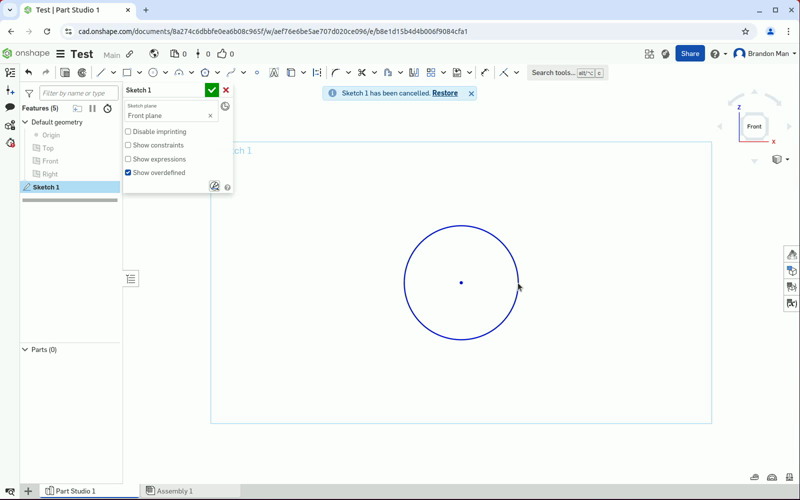
key_down(shift)
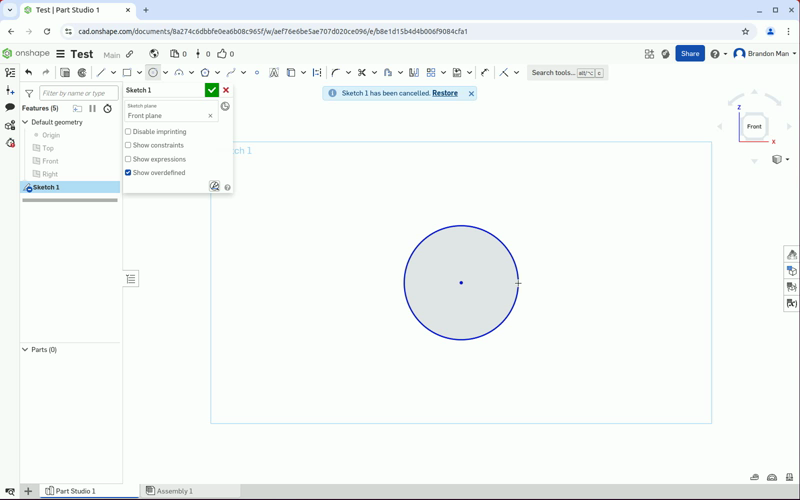
mouse_move(429, 315)
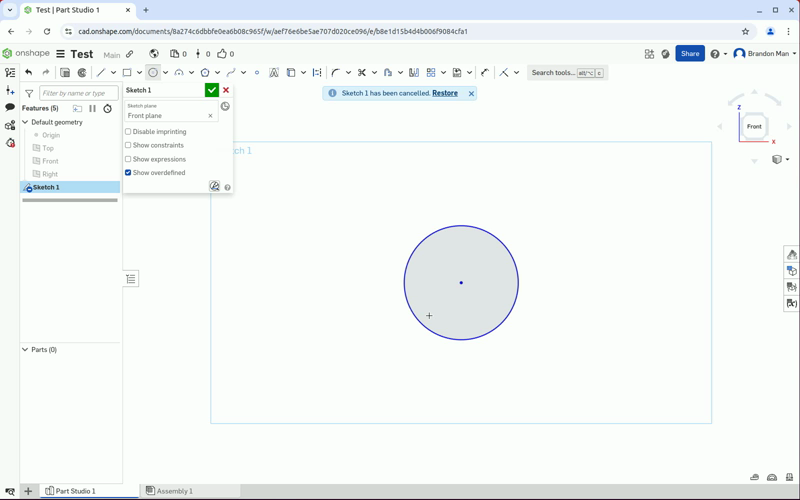
click(429, 315)
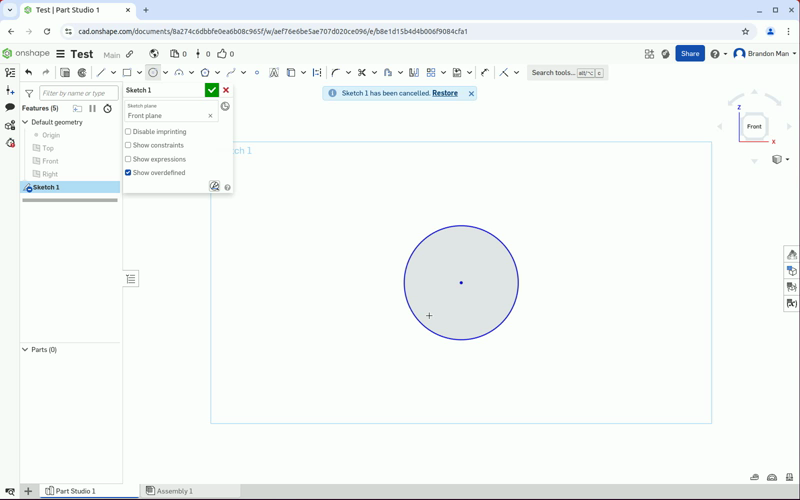
key_up(shift)
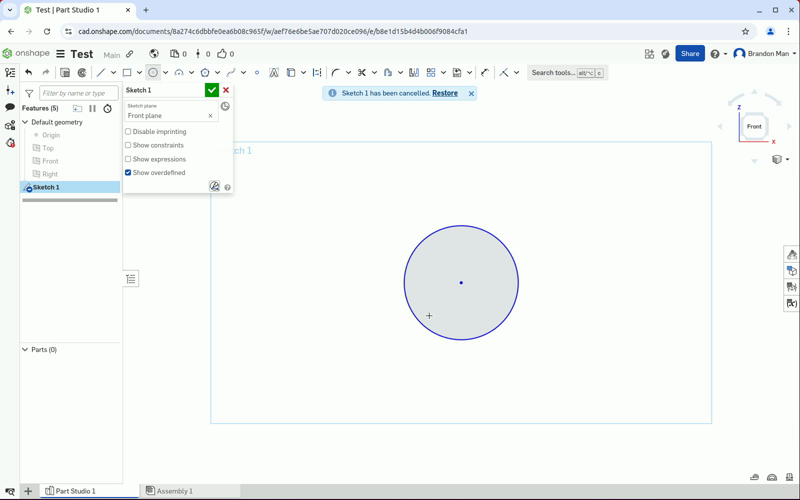
mouse_move(436, 315)
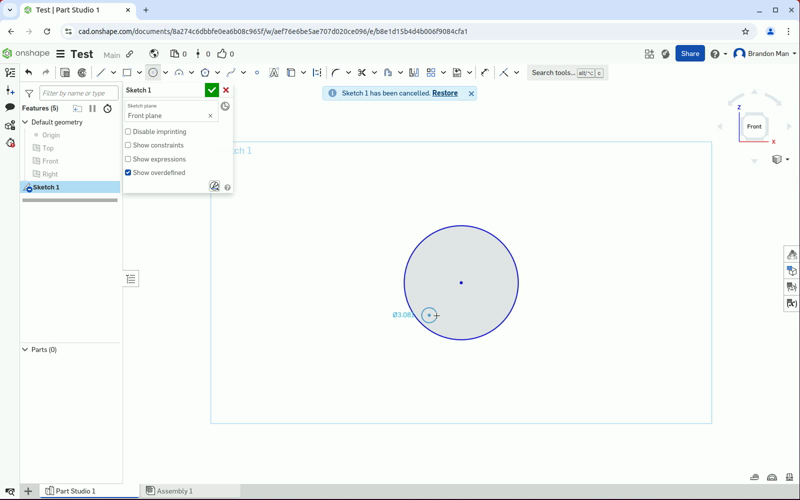
click(436, 315)
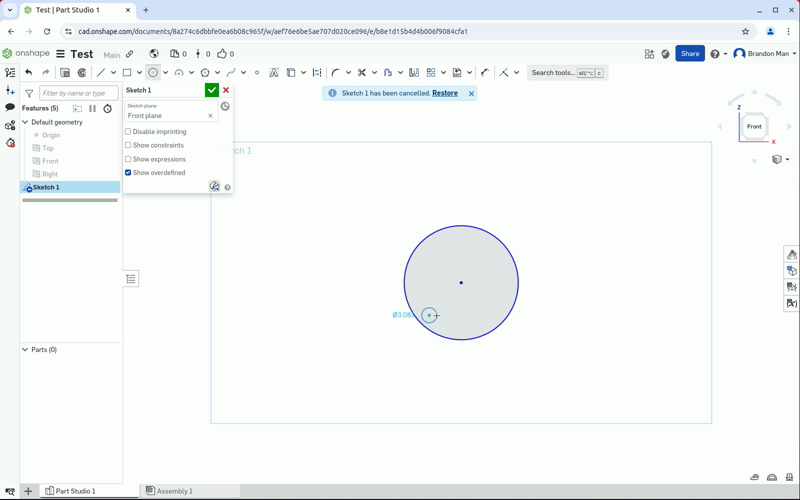
key(esc)
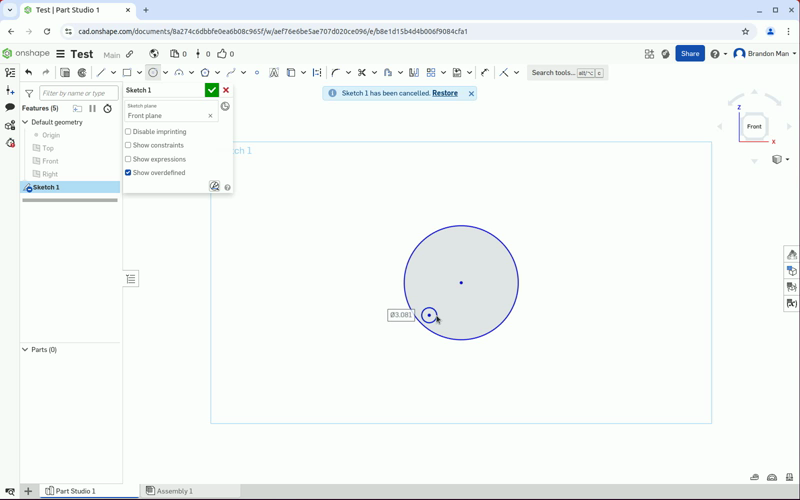
key(c)
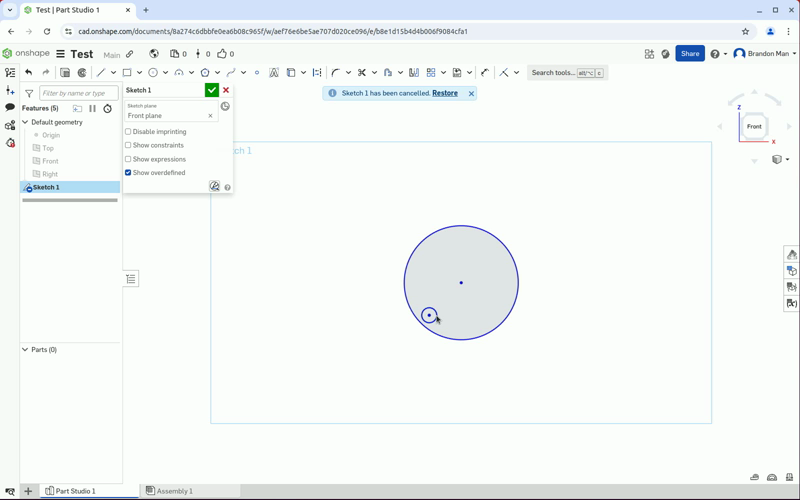
key_down(shift)
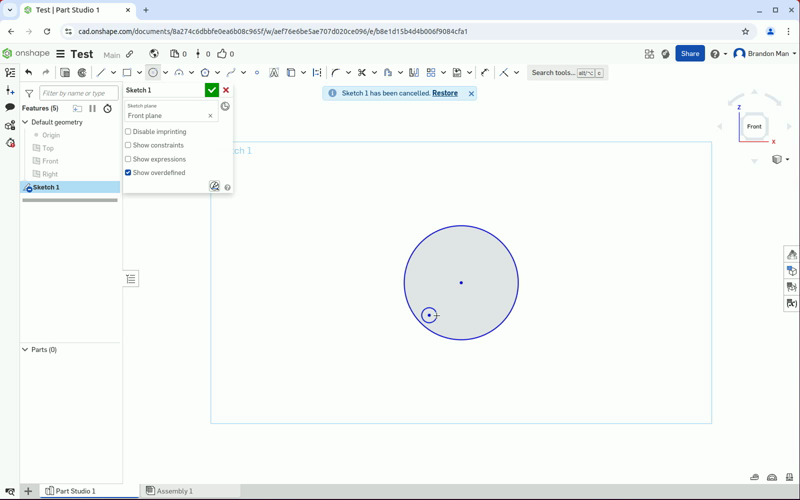
mouse_move(429, 250)
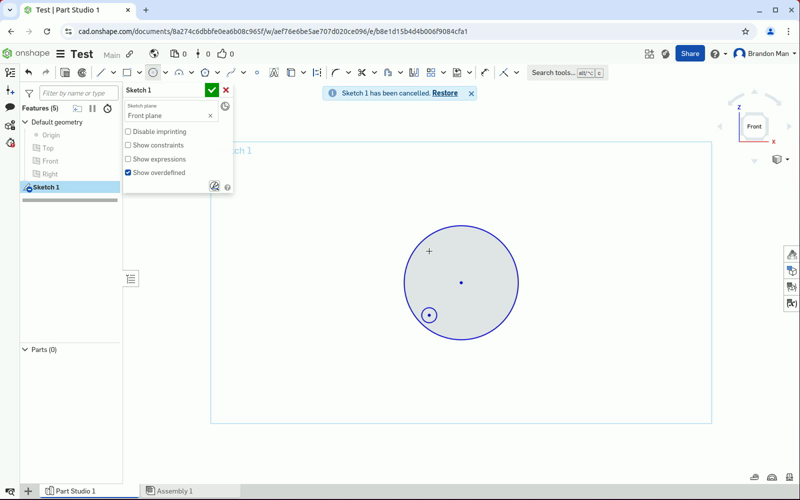
click(429, 250)
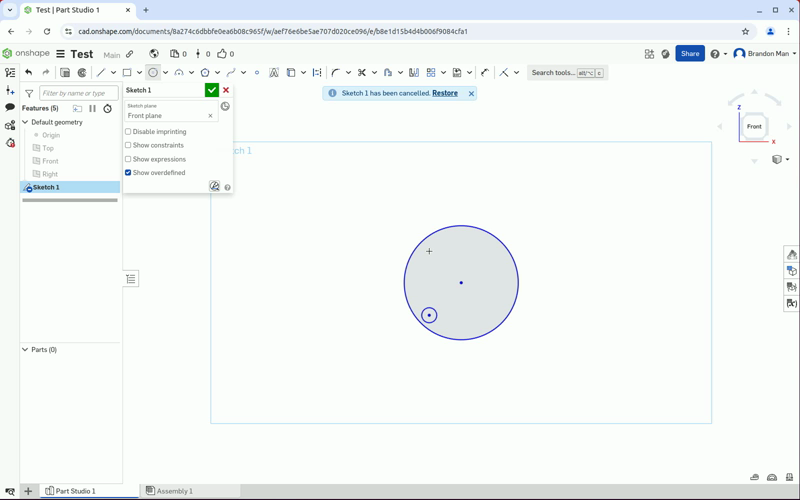
key_up(shift)
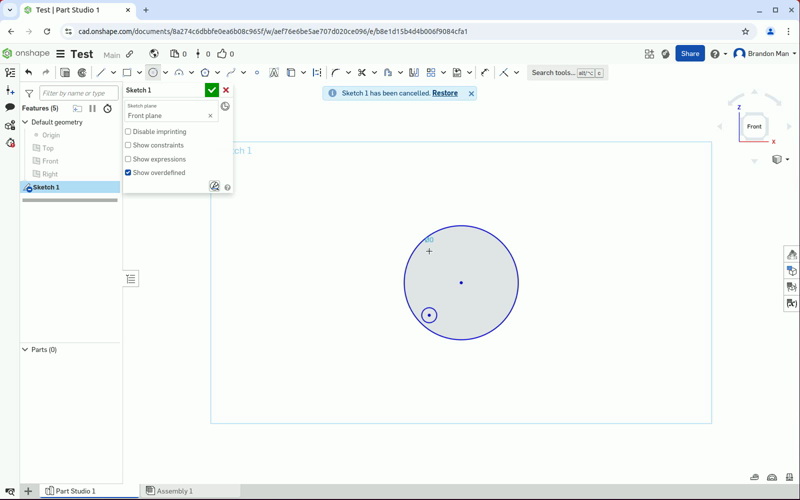
mouse_move(436, 250)
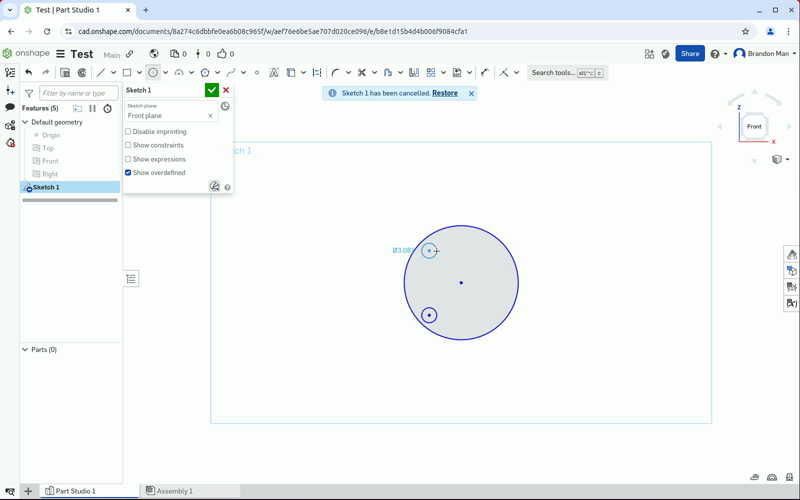
click(436, 250)
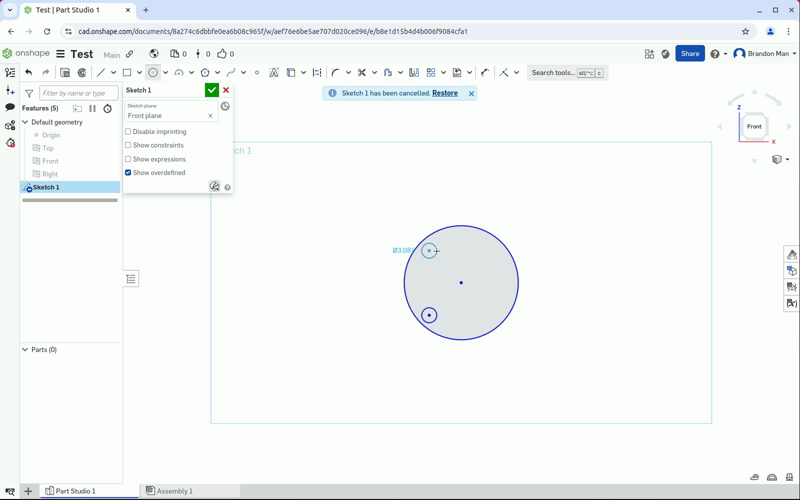
key(esc)
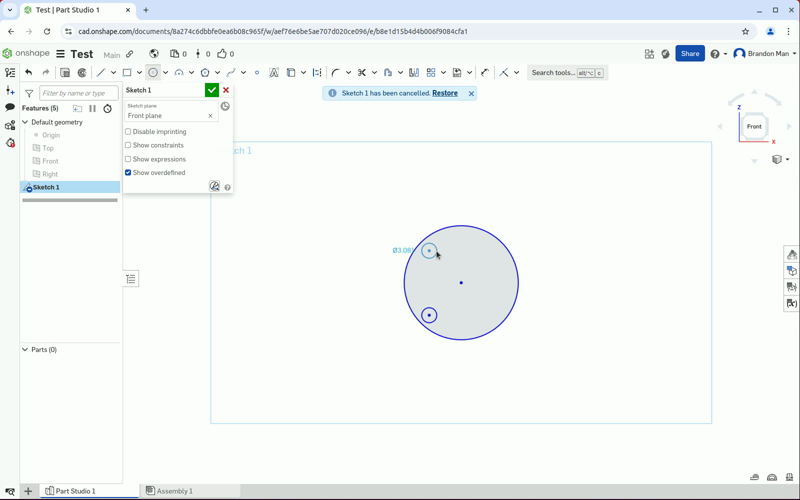
key(c)
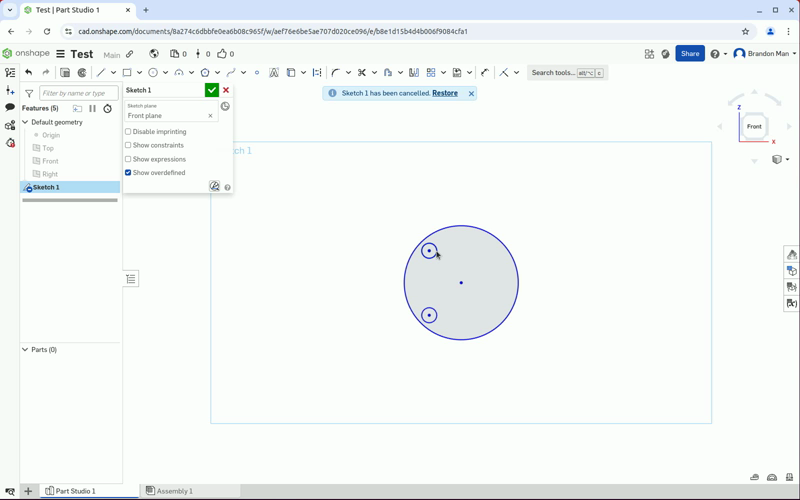
key_down(shift)
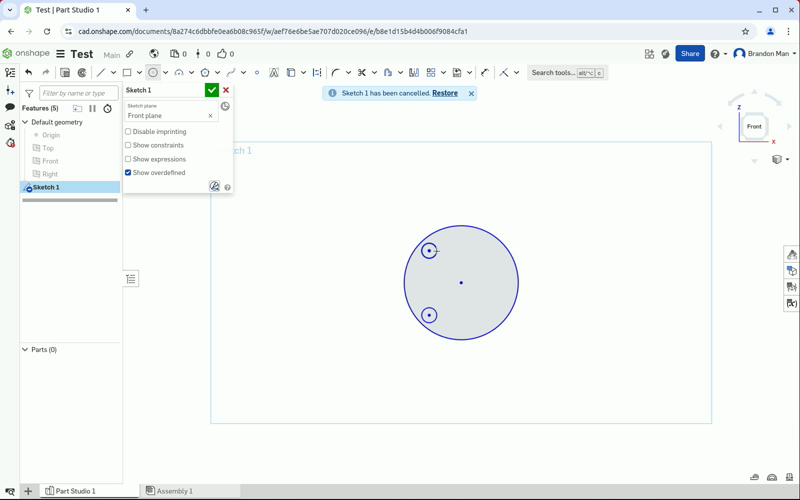
mouse_move(461, 282)
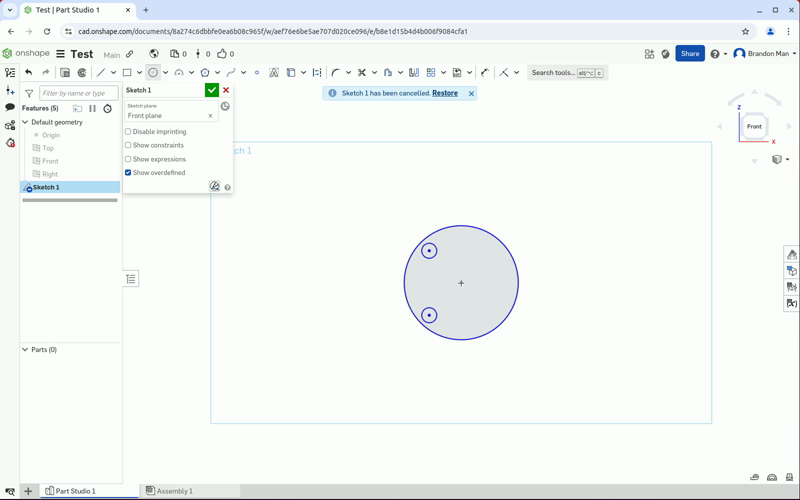
click(461, 282)
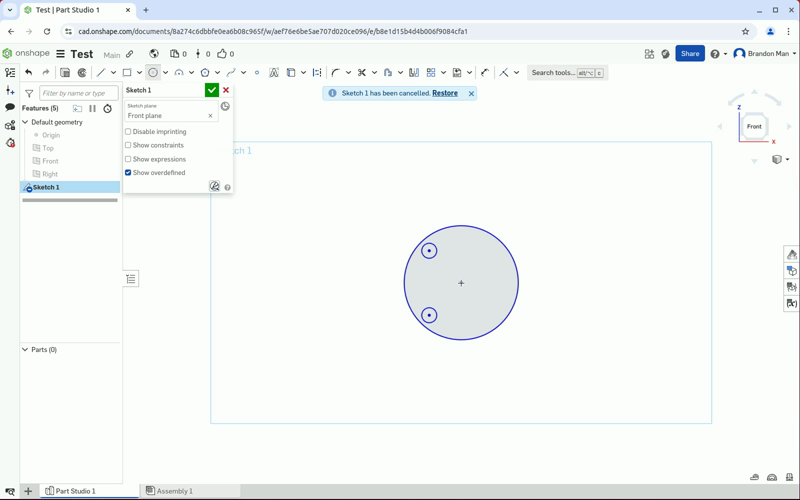
key_up(shift)
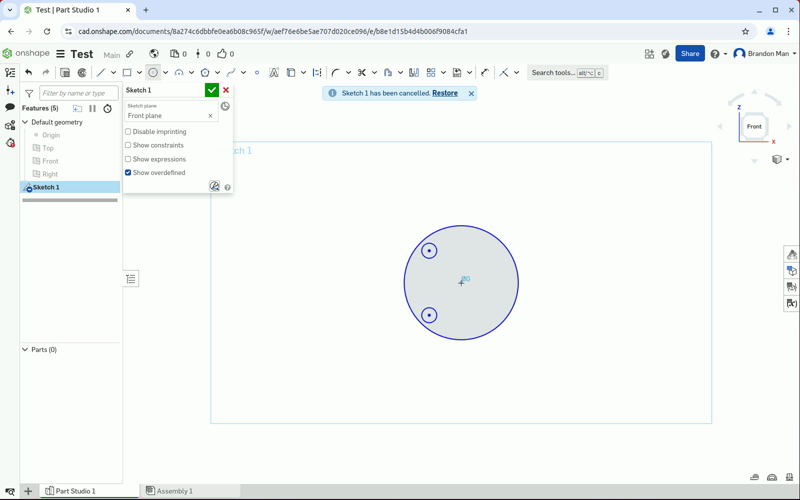
mouse_move(489, 282)
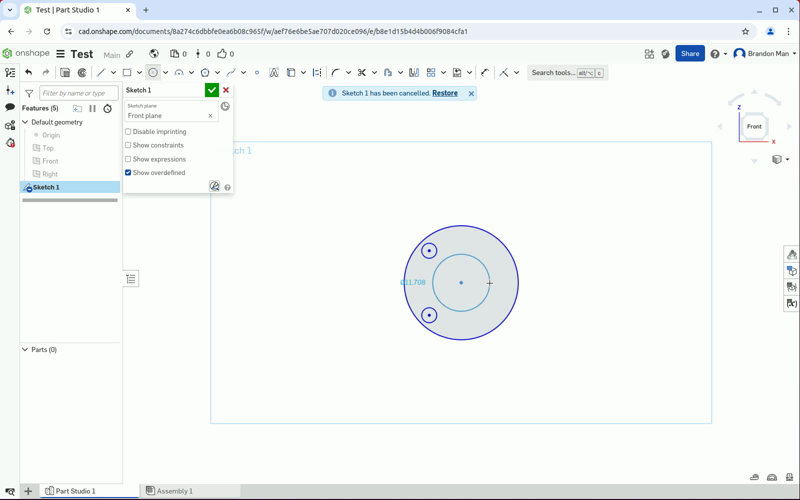
click(489, 282)
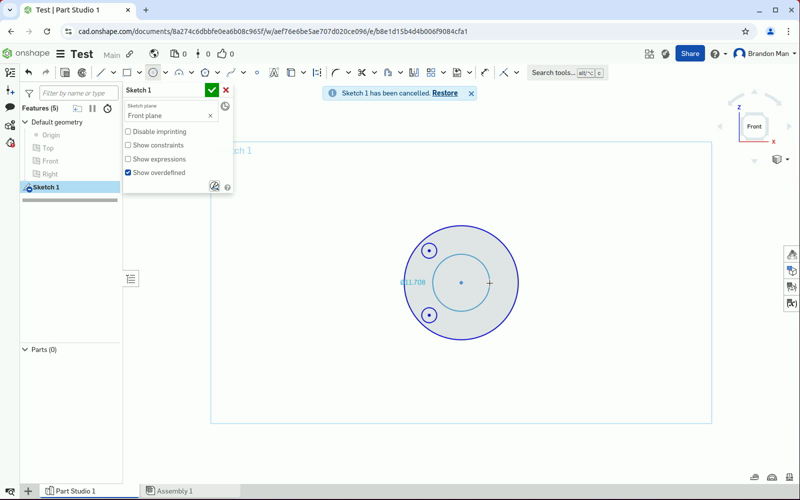
key(esc)
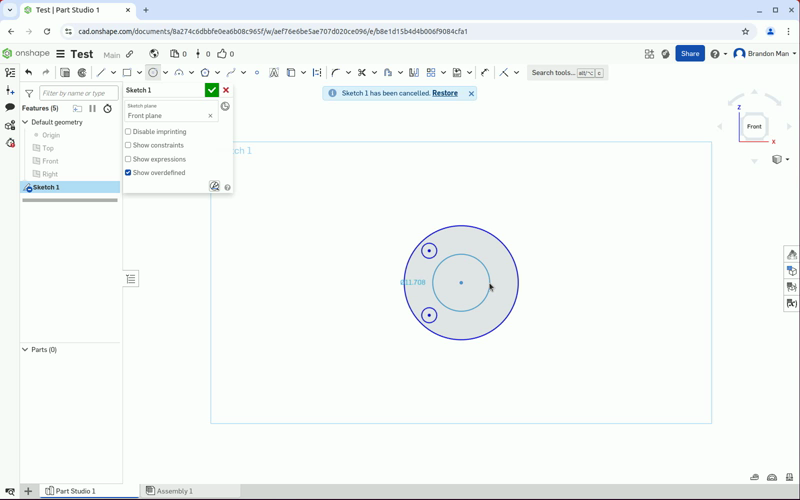
key(c)
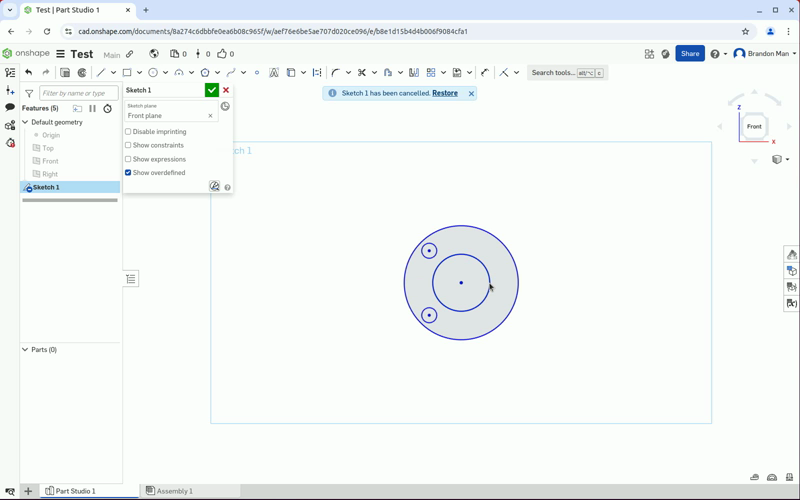
key_down(shift)
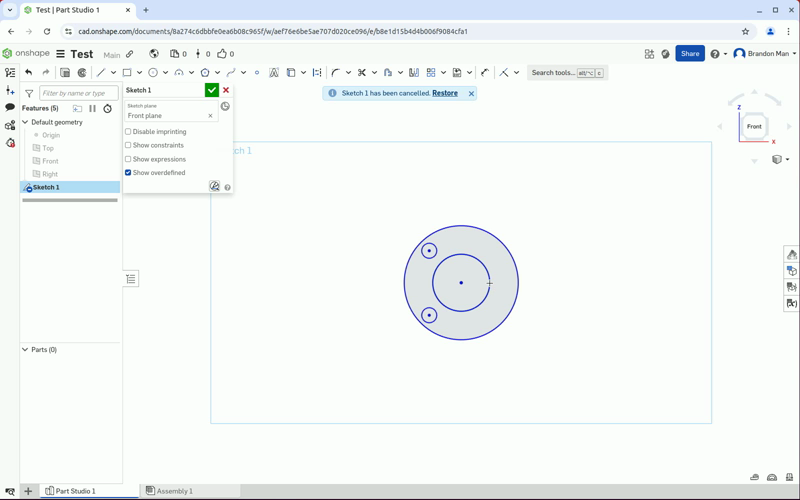
mouse_move(492, 315)
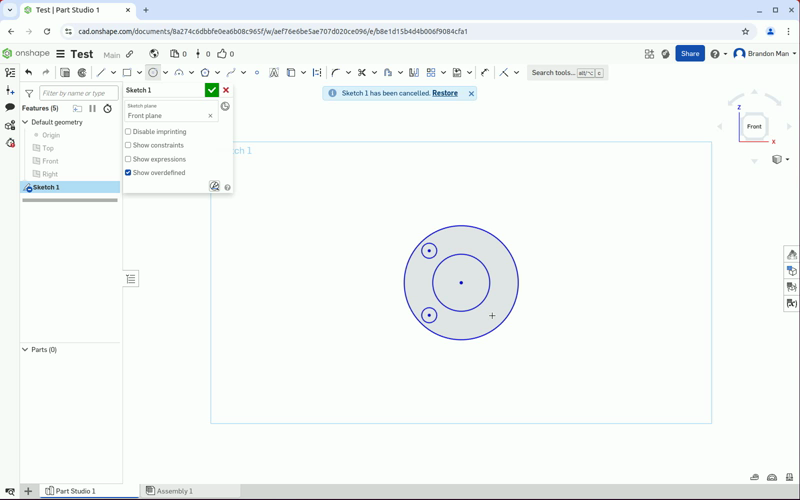
click(492, 315)
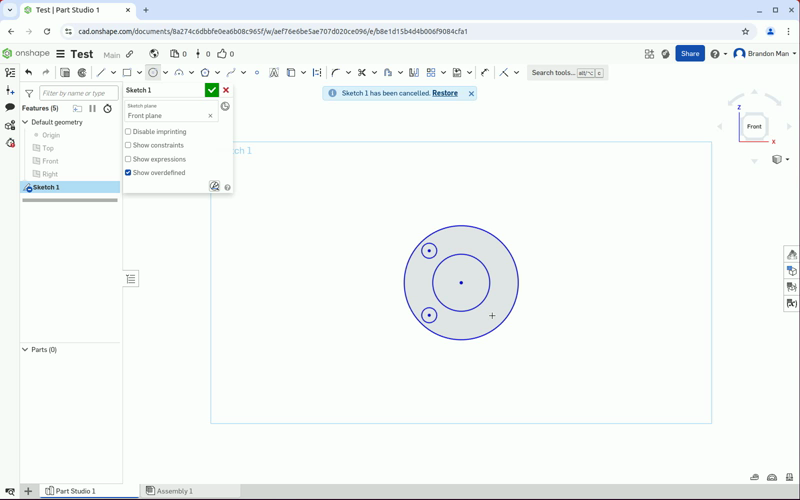
key_up(shift)
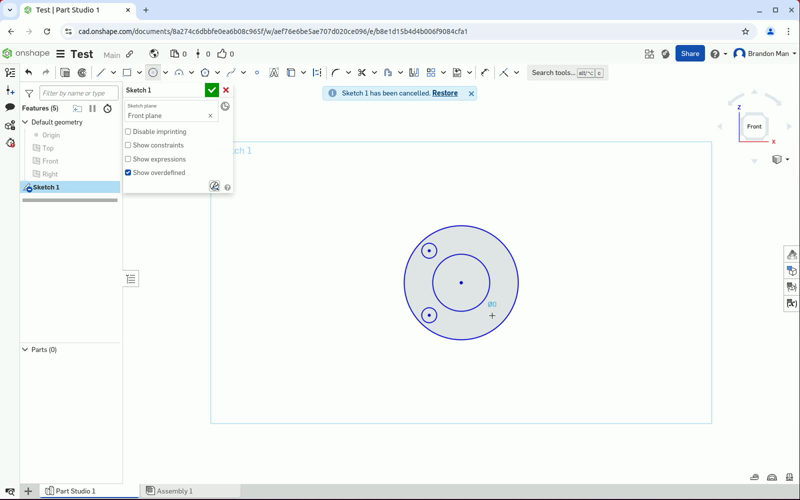
mouse_move(499, 315)
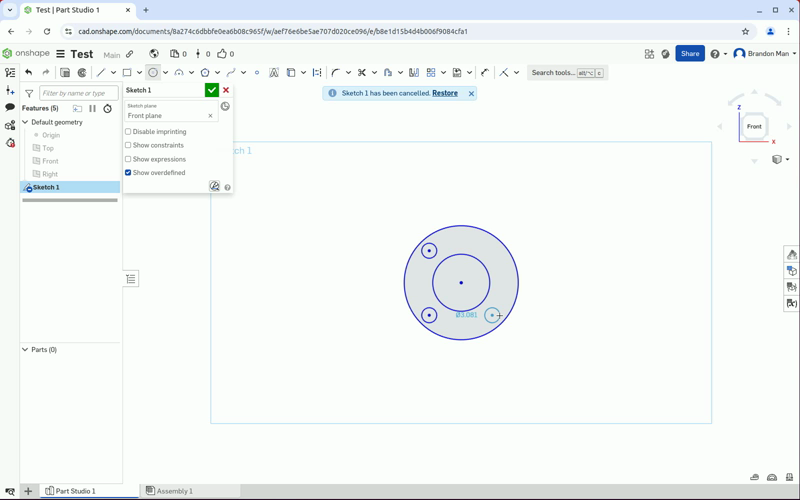
click(499, 315)
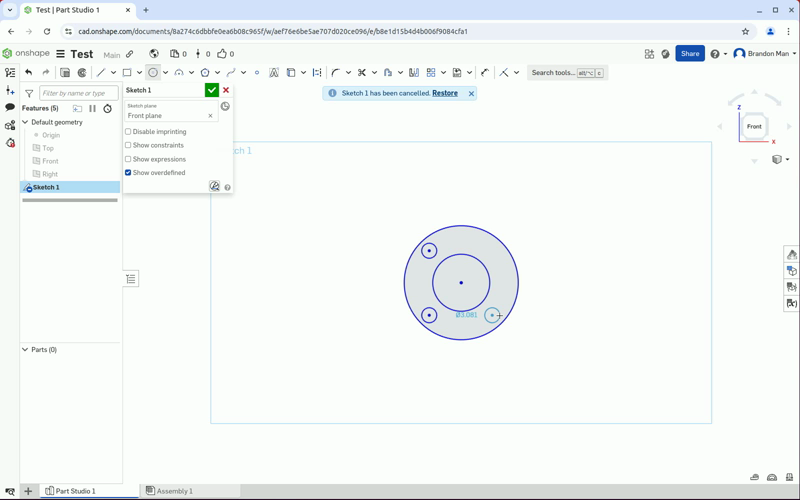
key(esc)
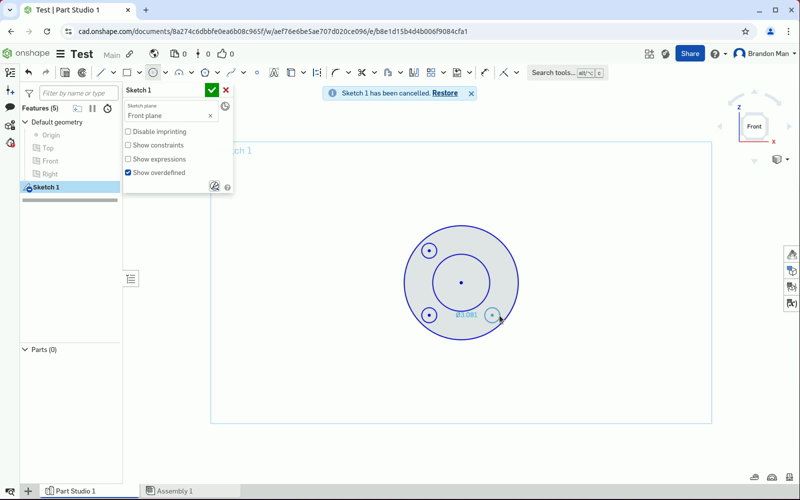
key(c)
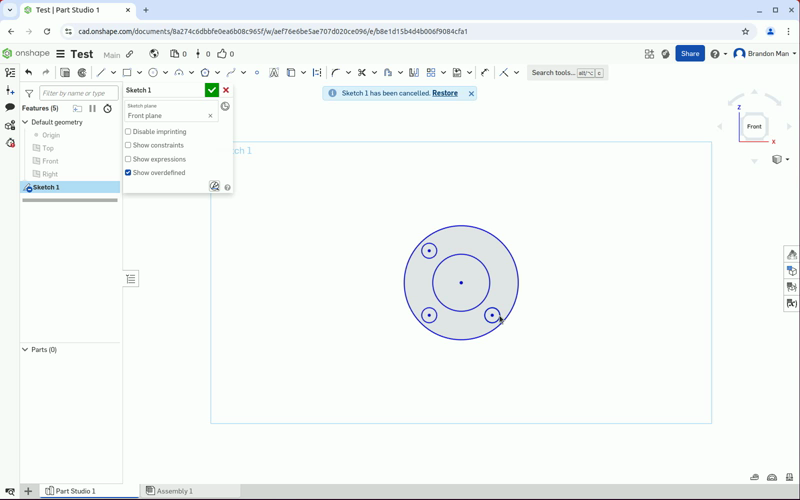
key_down(shift)
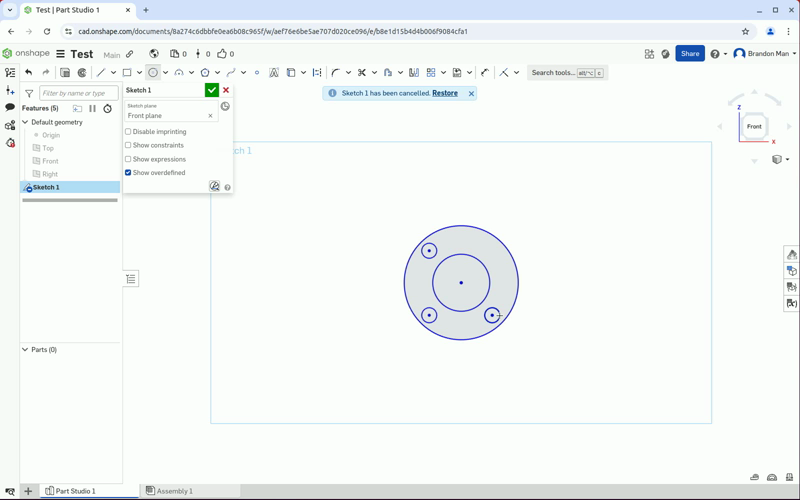
mouse_move(492, 250)
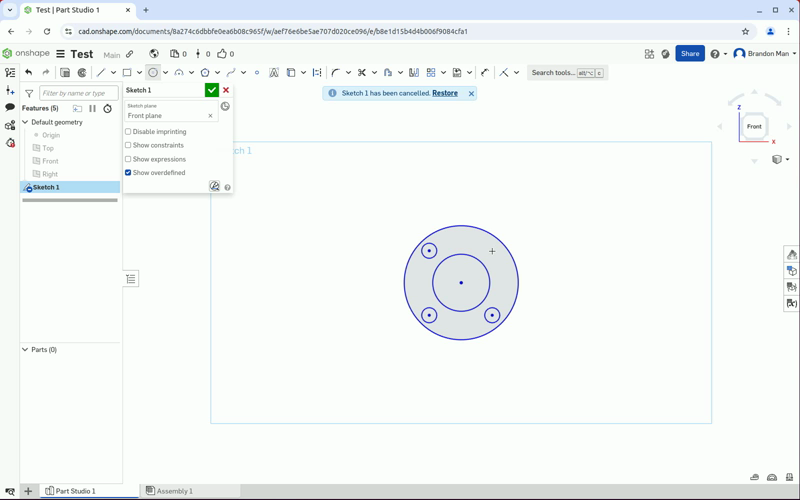
click(492, 250)
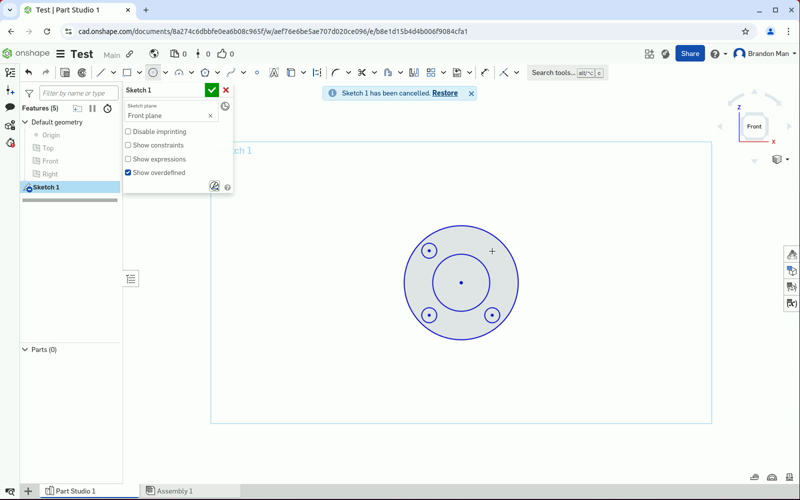
key_up(shift)
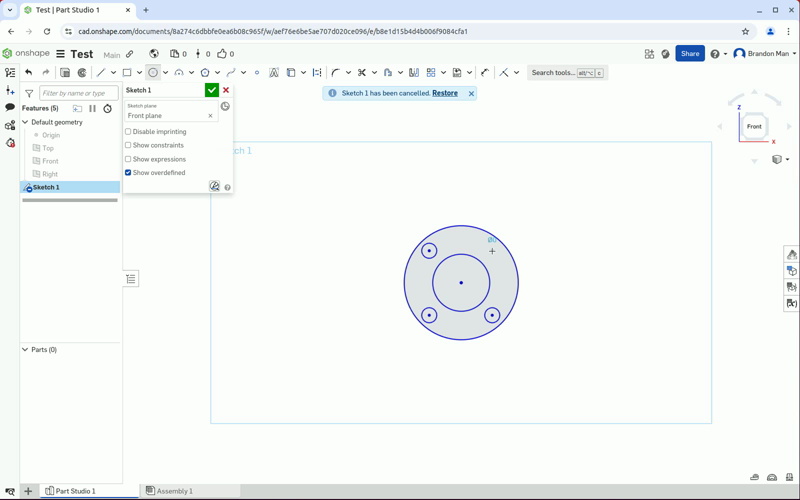
mouse_move(499, 250)
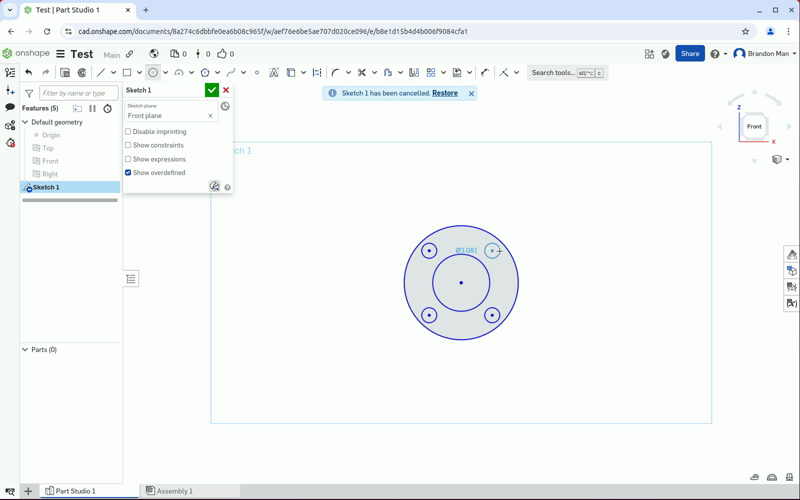
click(499, 250)
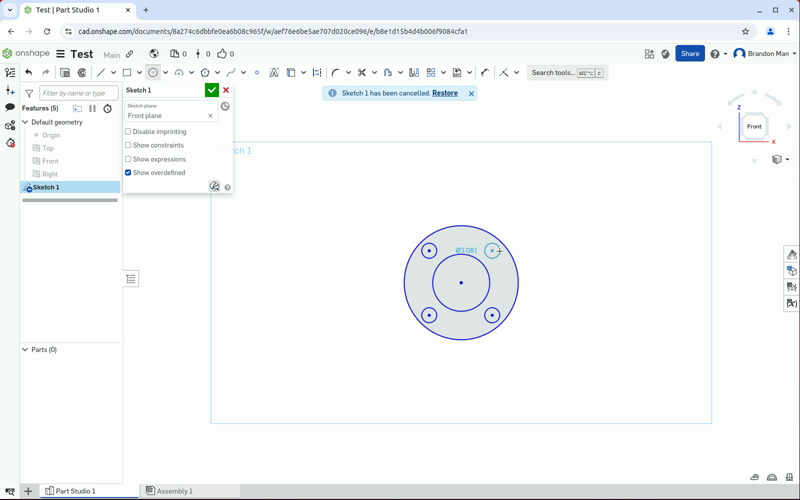
key(esc)
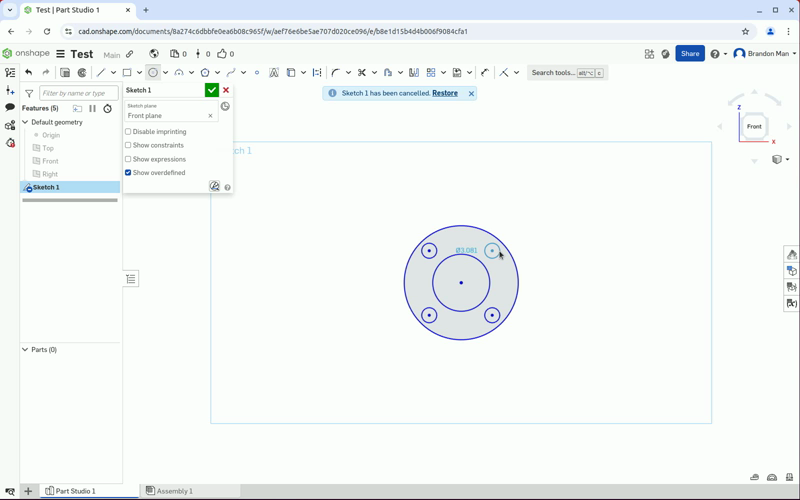
mouse_move(444, 250)
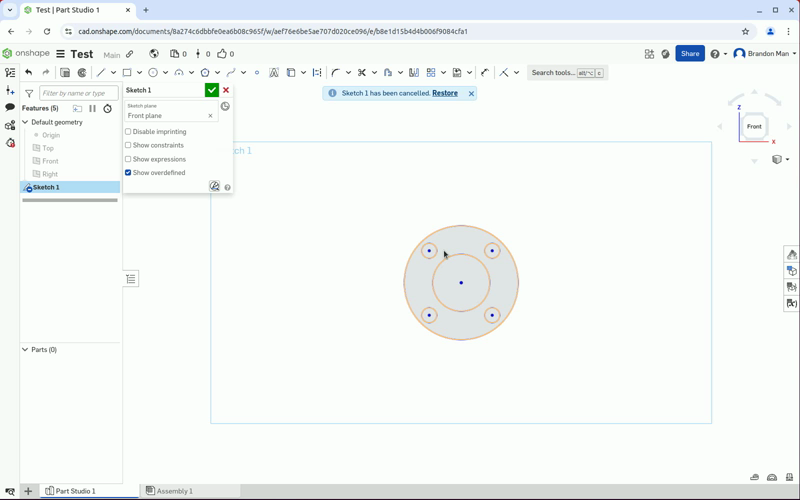
click(444, 250)
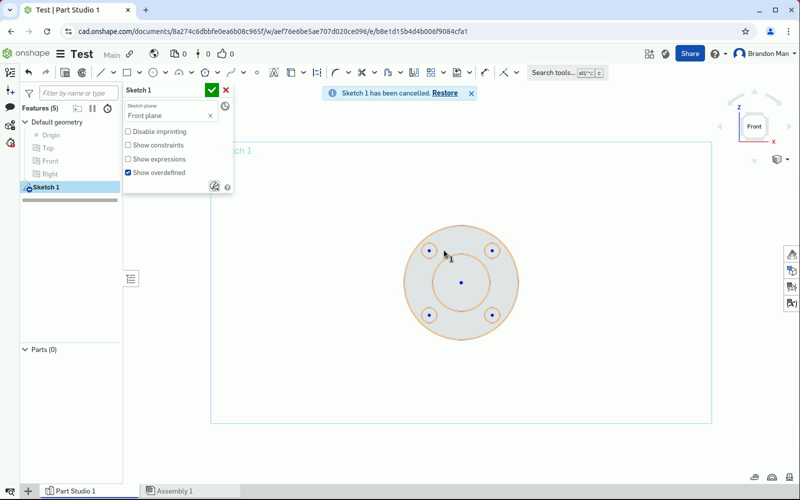
mouse_move(73, 352)
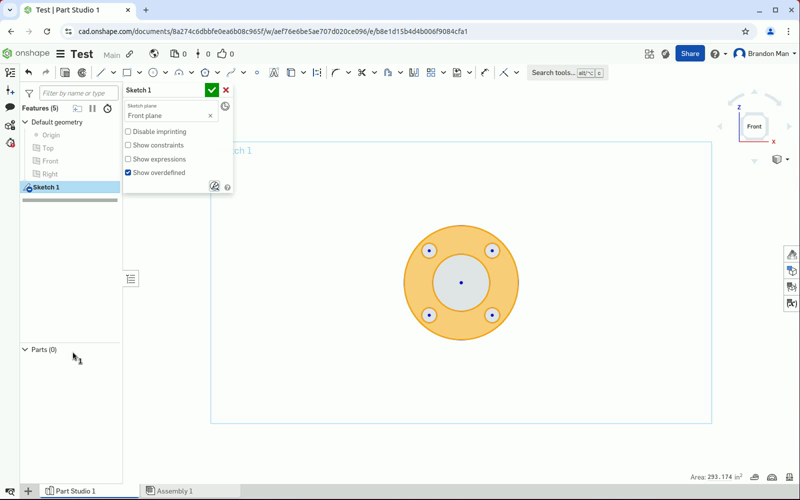
key(shift+y)
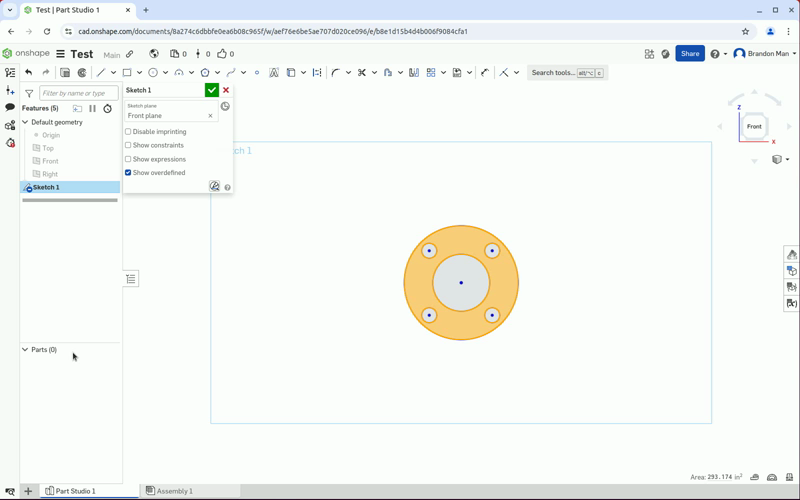
key(shift+e)
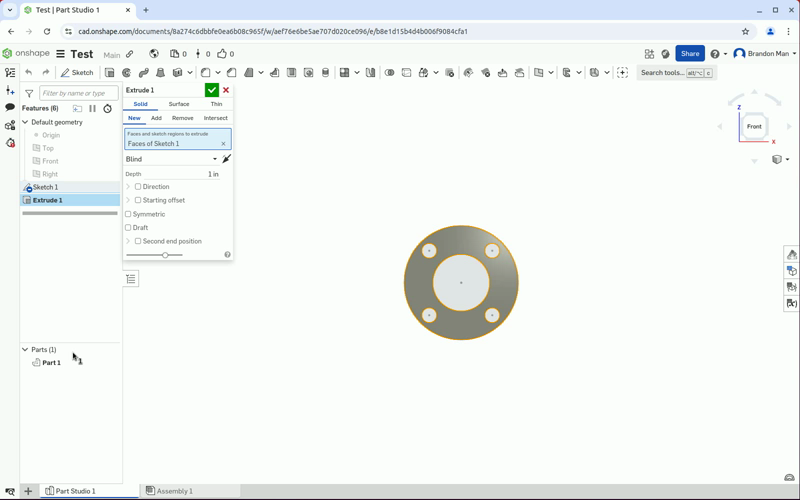
mouse_move(143, 106)
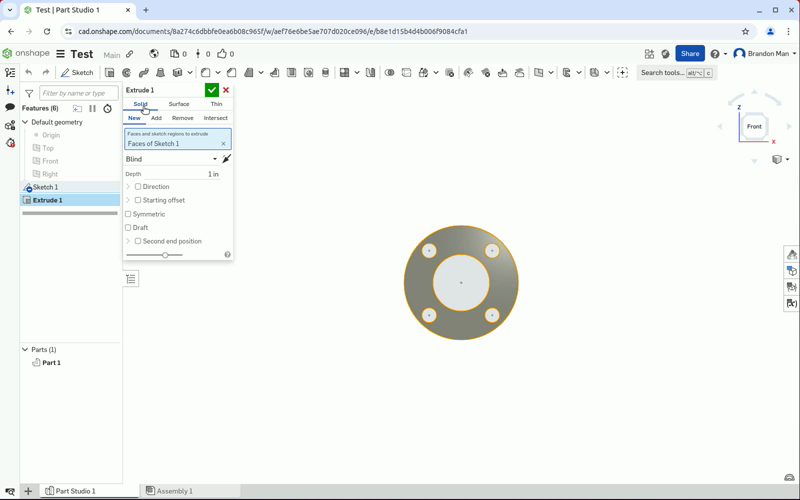
click(143, 106)
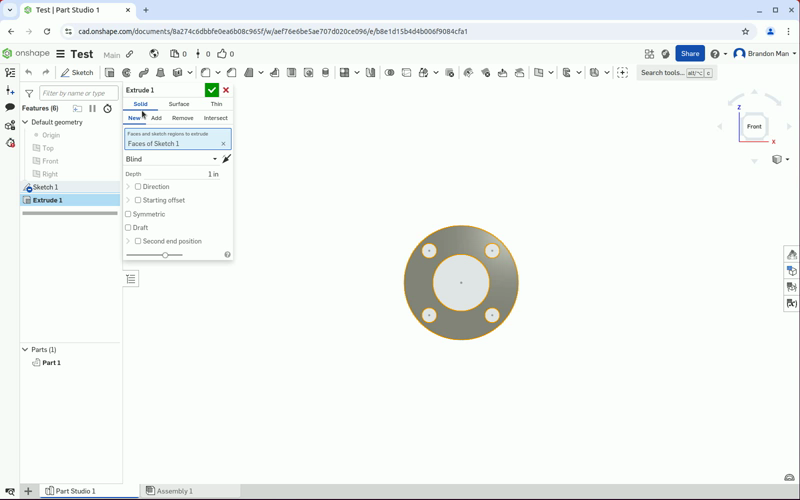
mouse_move(137, 120)
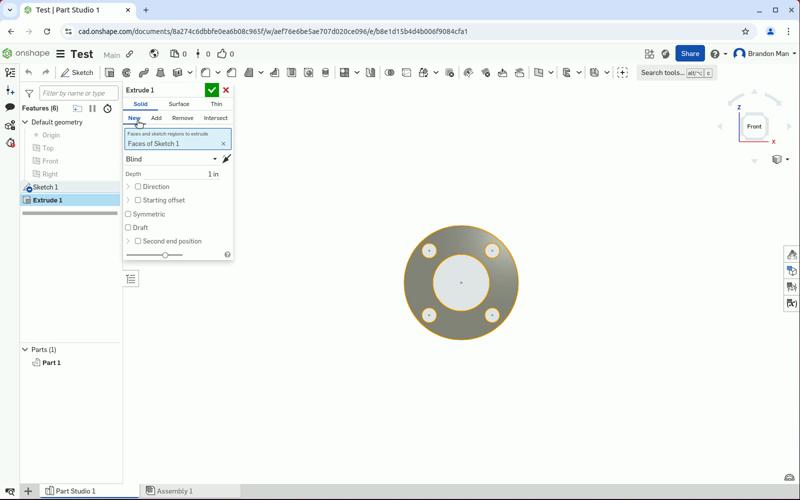
click(137, 120)
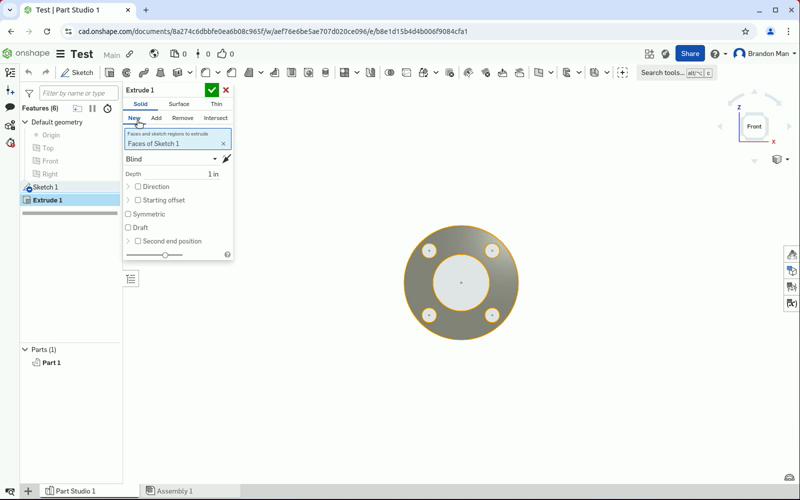
key(tab, 4)
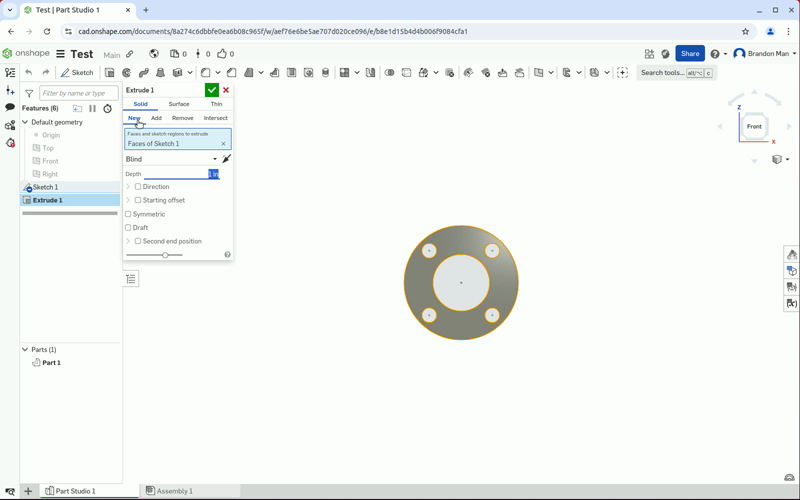
text(2.889)
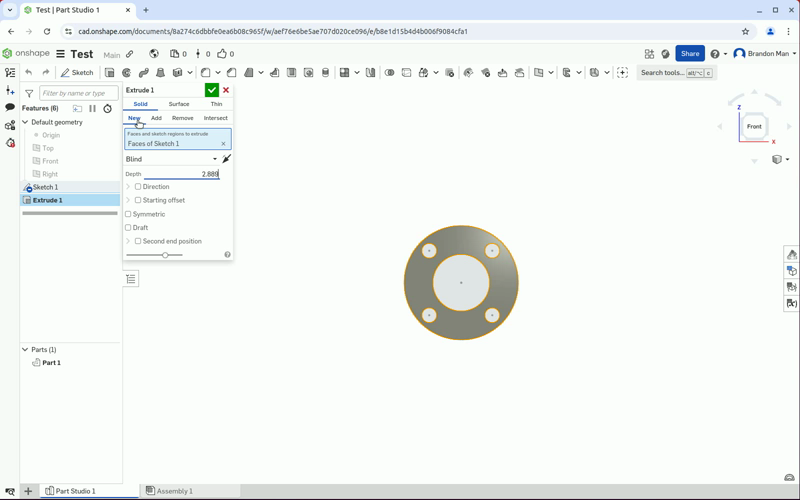
key(enter)
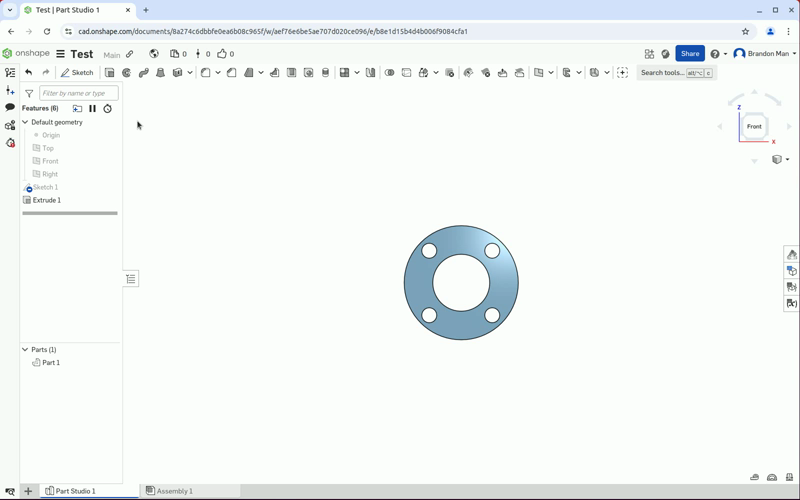
key(shift+h)
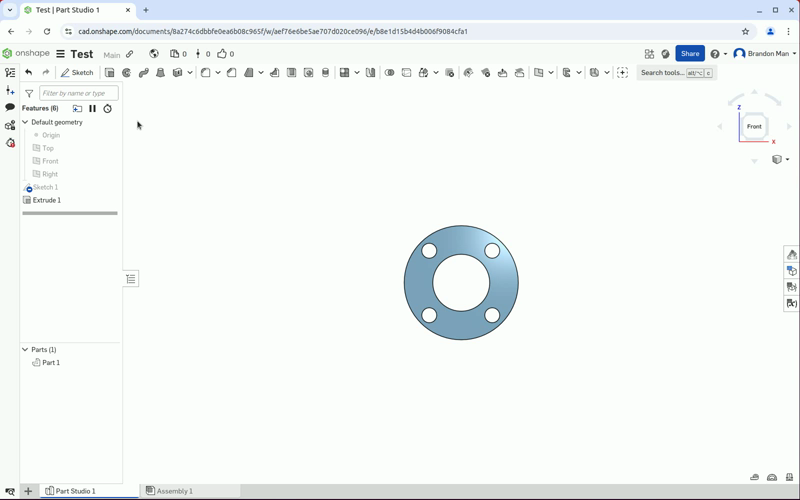
key(shift+h)
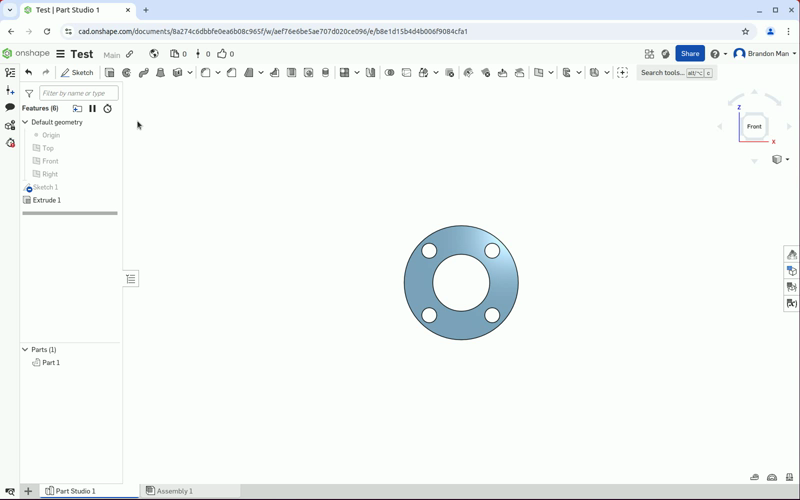
mouse_move(73, 189)
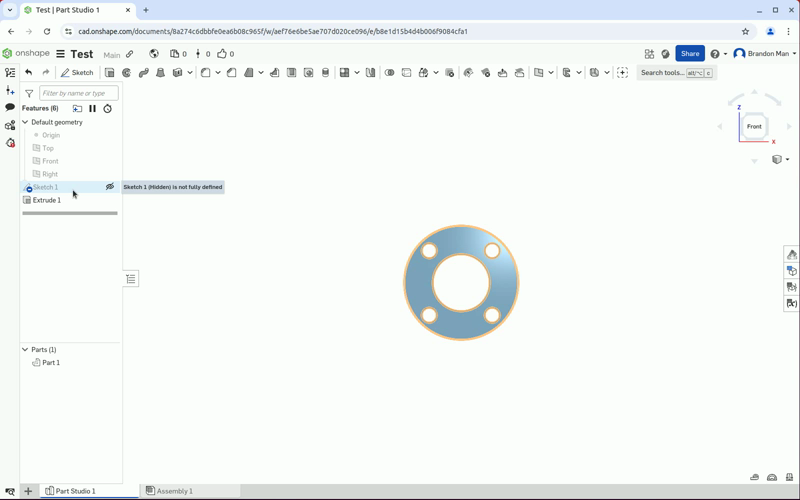
click(73, 189)
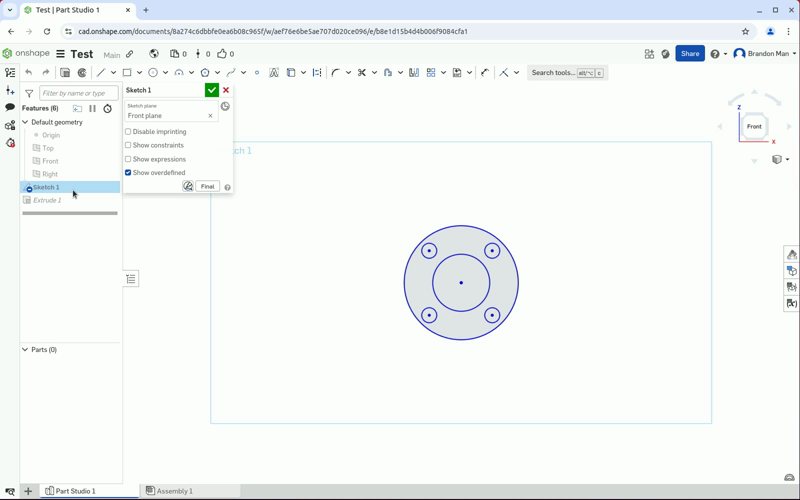
mouse_move(229, 92)
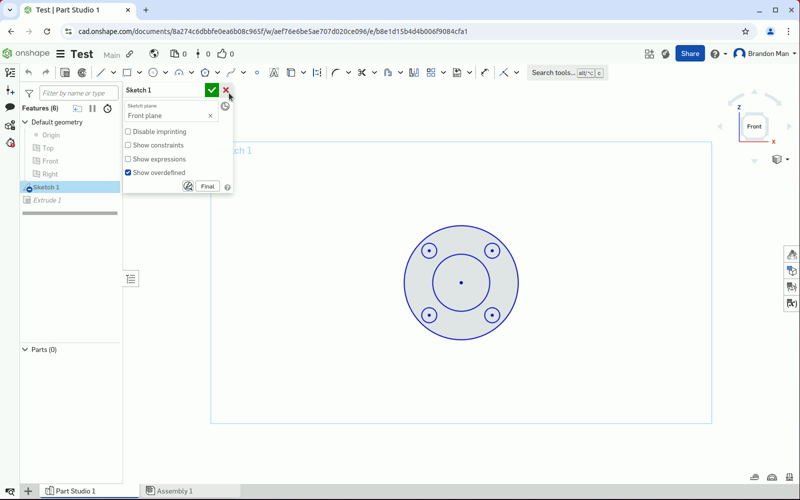
click(229, 92)
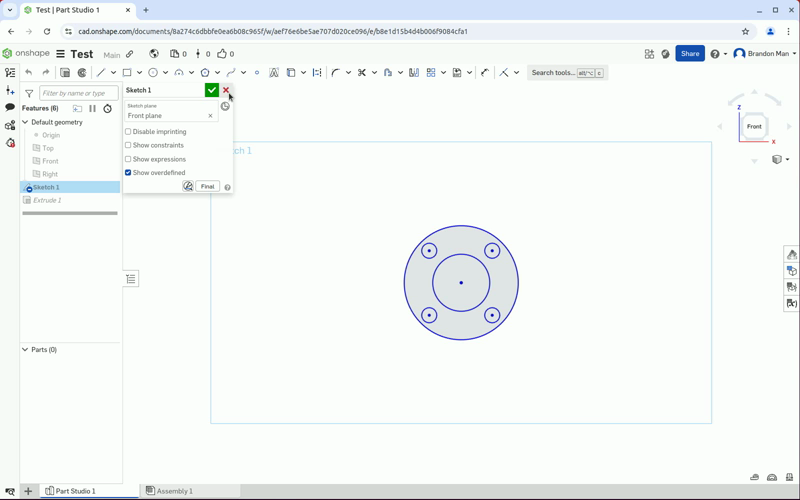
key(shift+s)
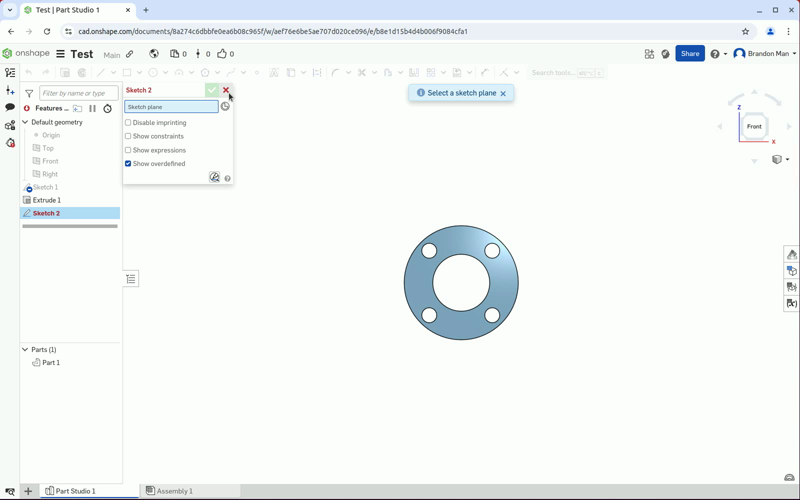
mouse_move(73, 163)
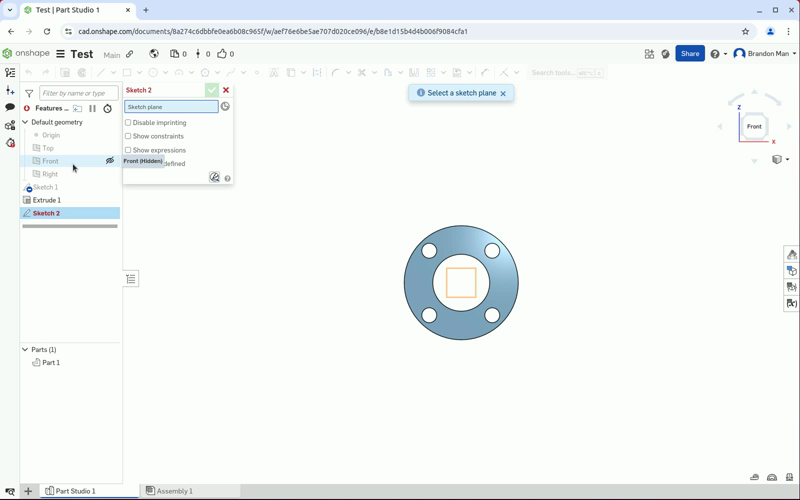
click(73, 163)
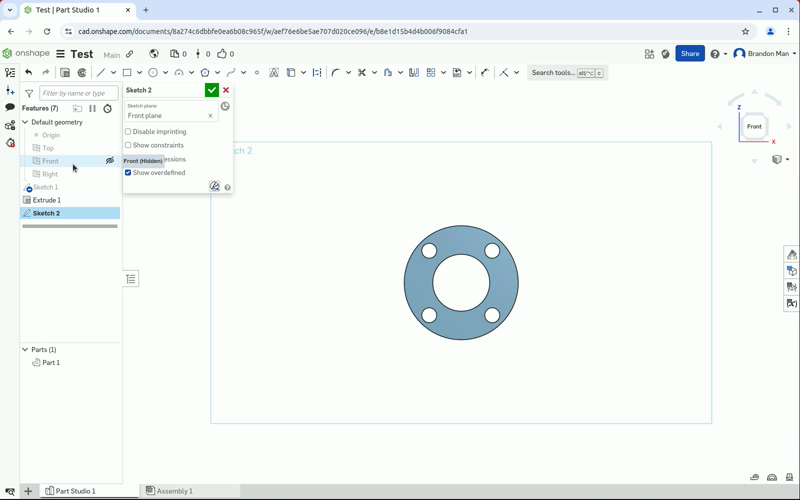
mouse_move(73, 352)
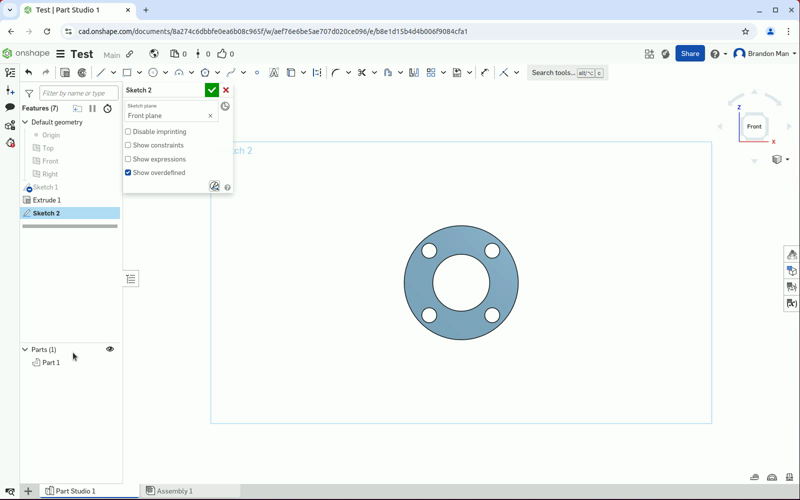
key(y)
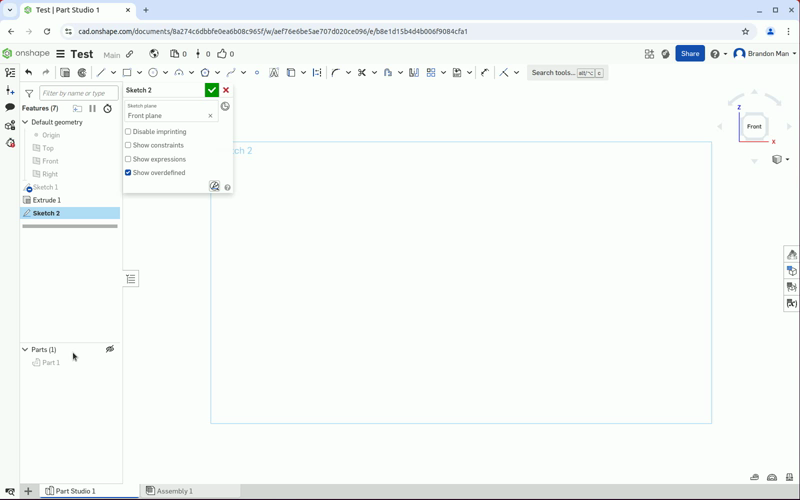
key(c)
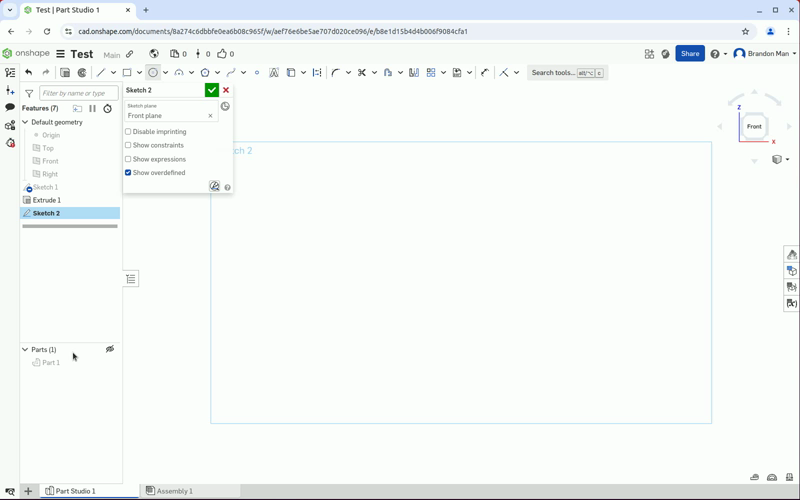
key_down(shift)
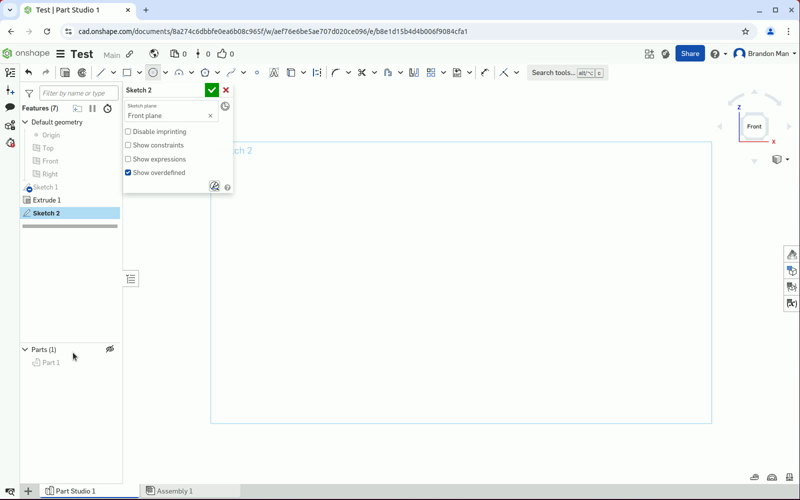
mouse_move(461, 282)
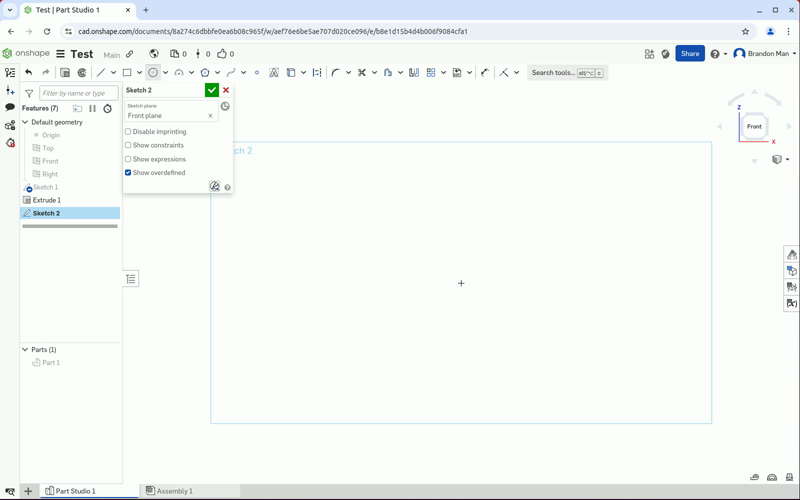
click(461, 282)
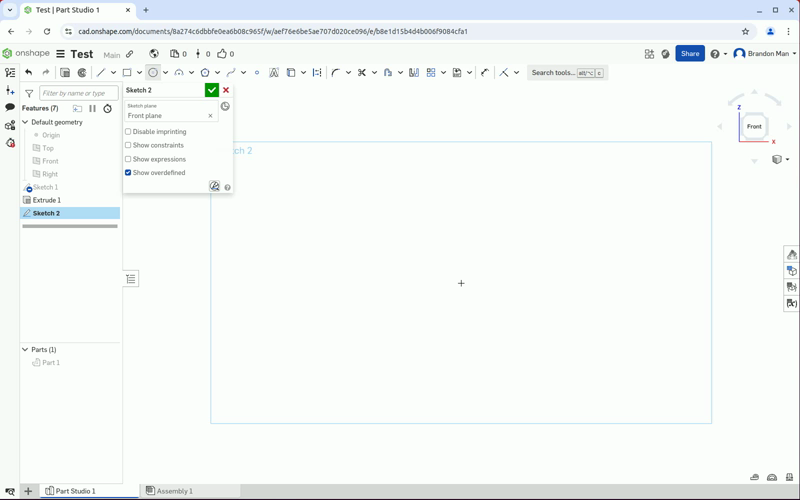
key_up(shift)
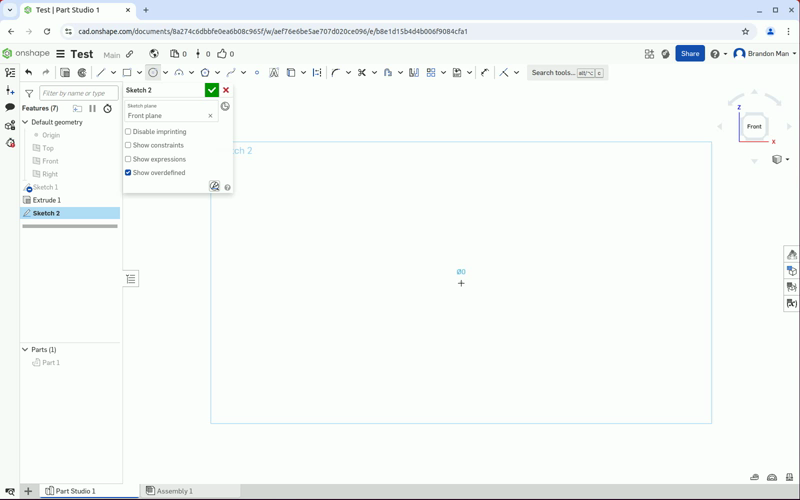
mouse_move(490, 282)
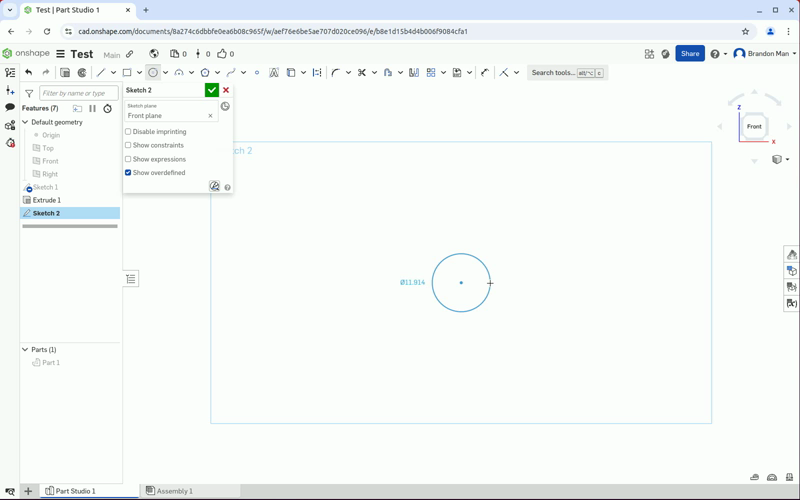
click(490, 282)
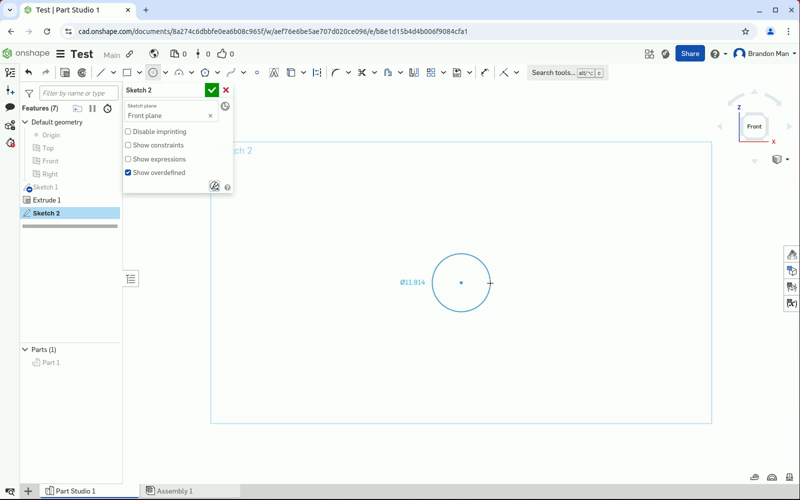
key(esc)
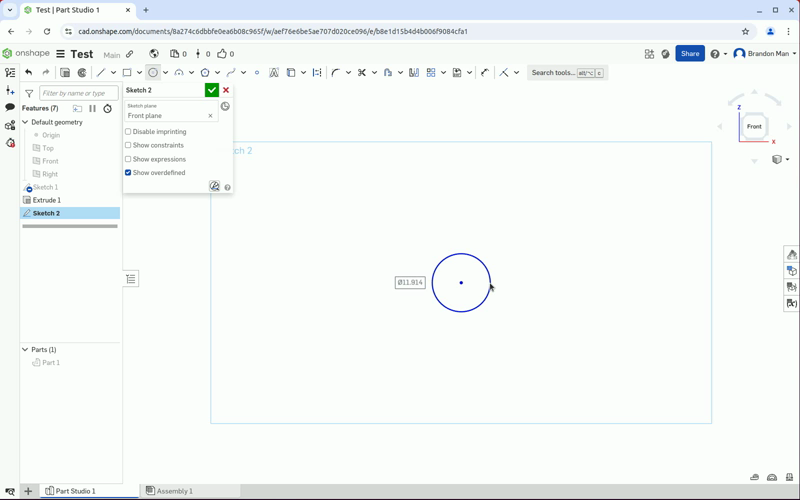
key(c)
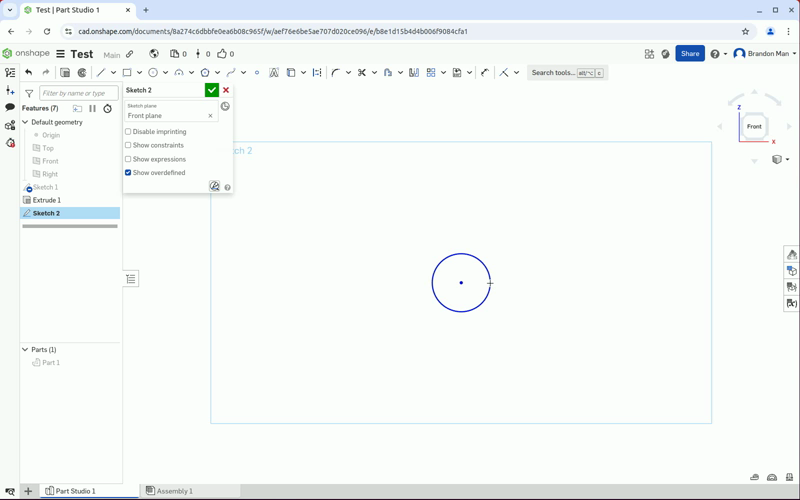
key_down(shift)
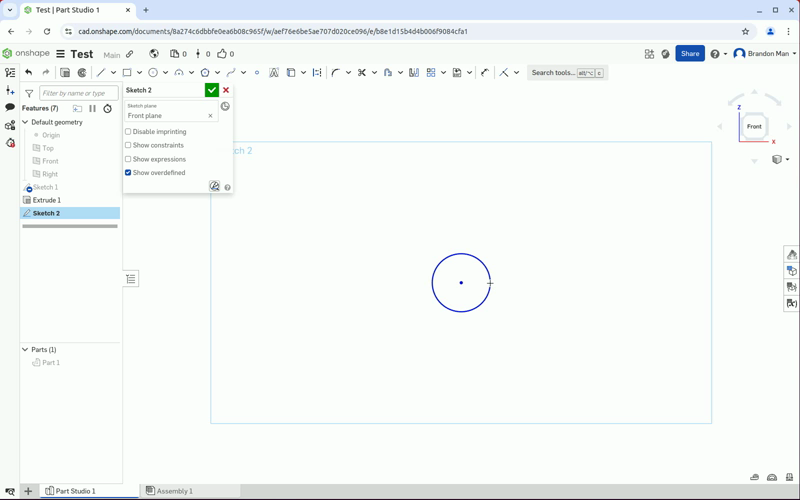
mouse_move(461, 282)
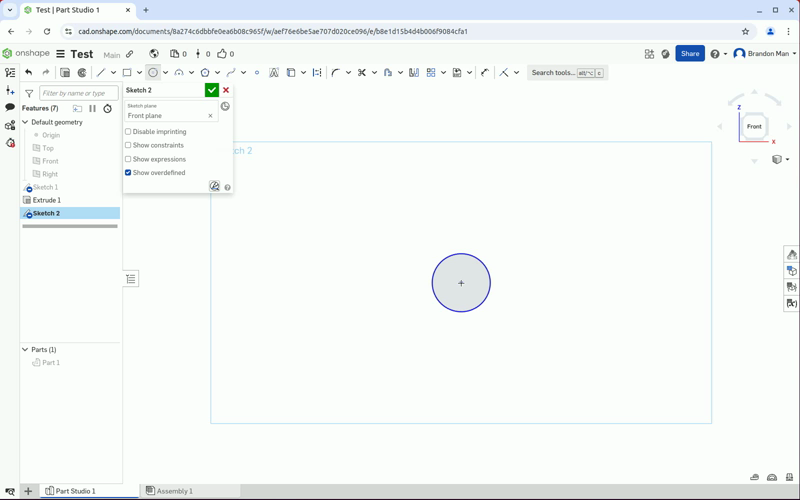
click(461, 282)
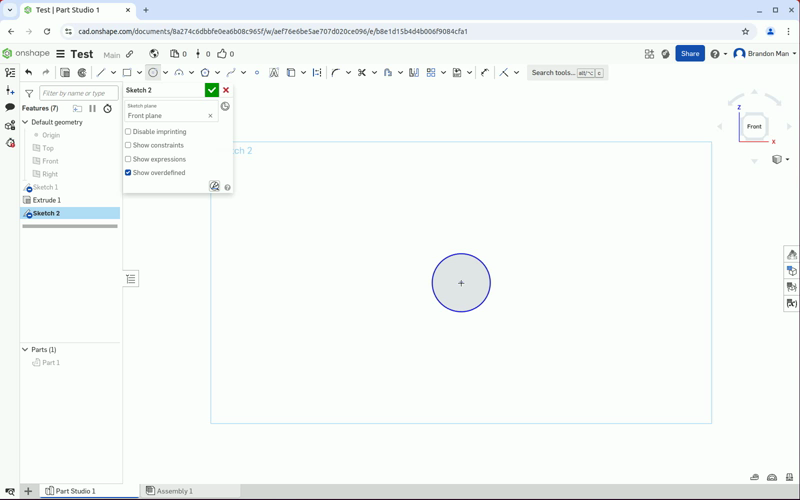
key_up(shift)
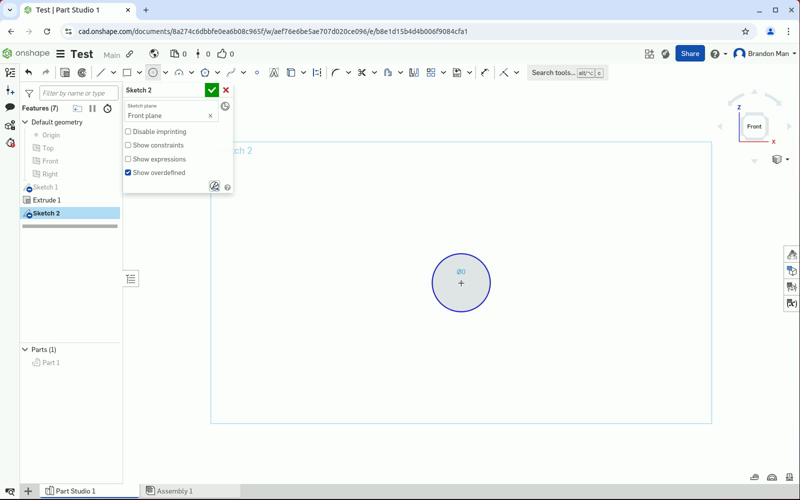
mouse_move(482, 282)
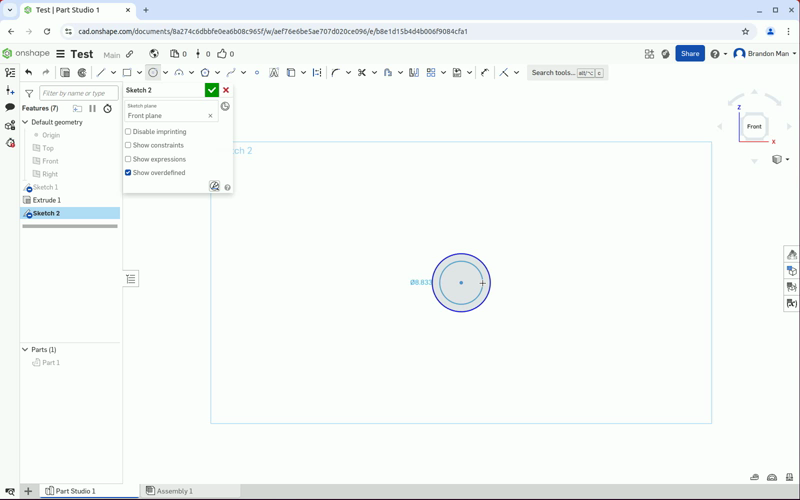
click(482, 282)
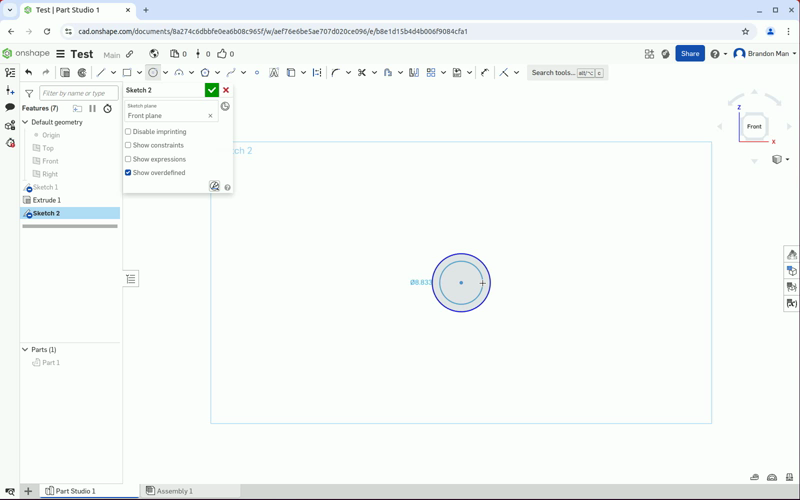
key(esc)
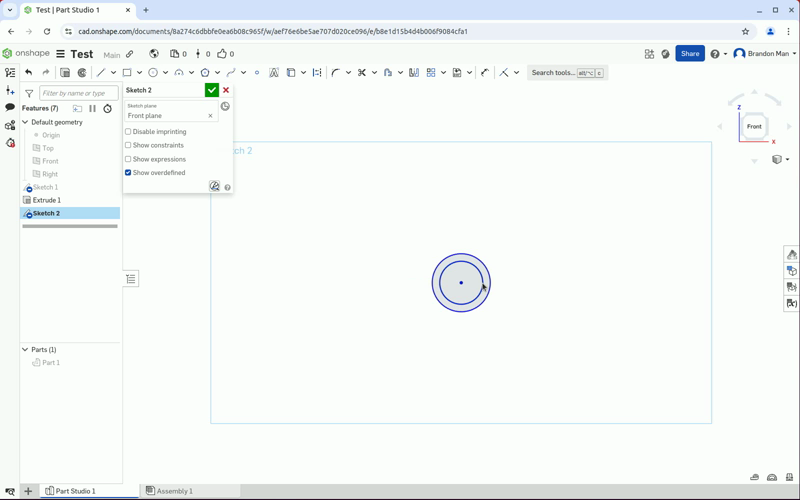
mouse_move(464, 255)
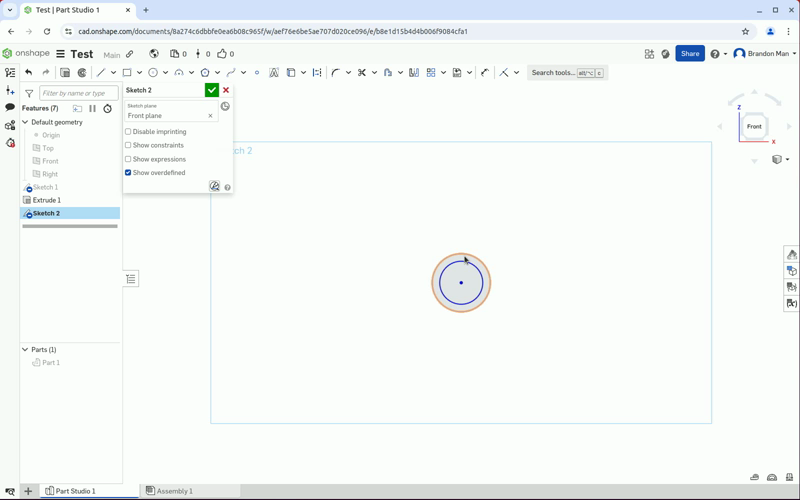
scroll(6)
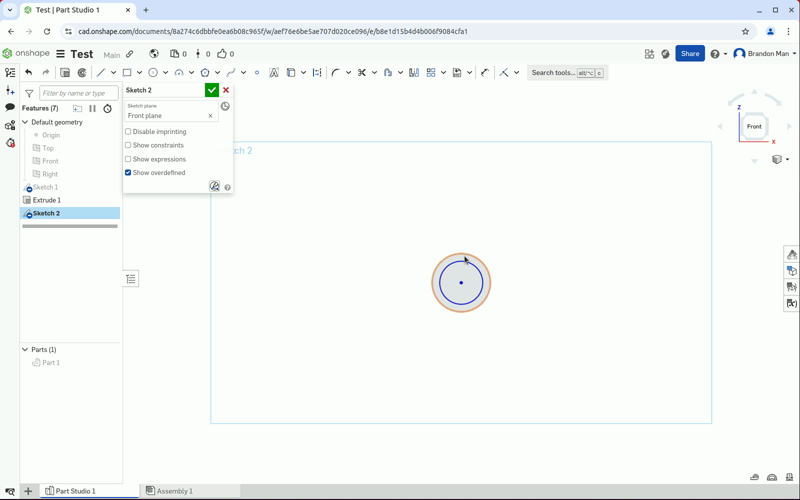
scroll(6)
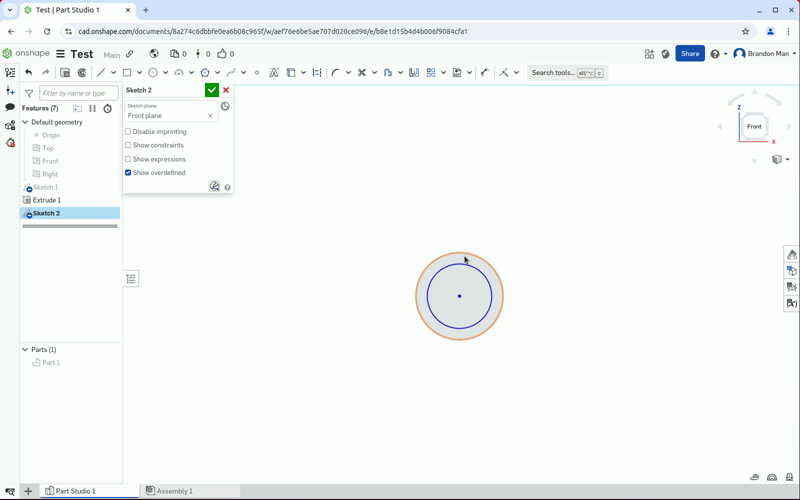
scroll(6)
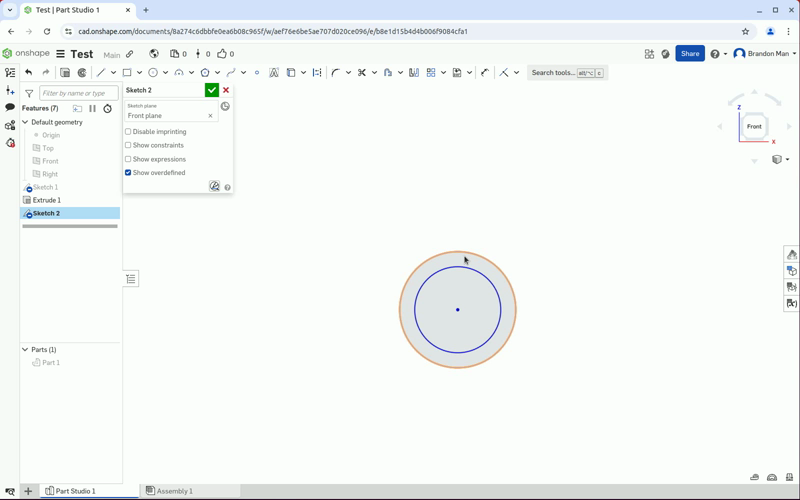
scroll(6)
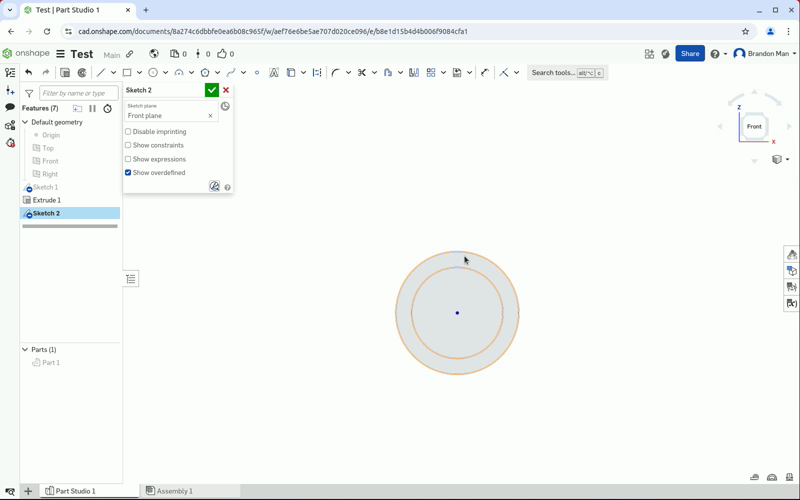
scroll(6)
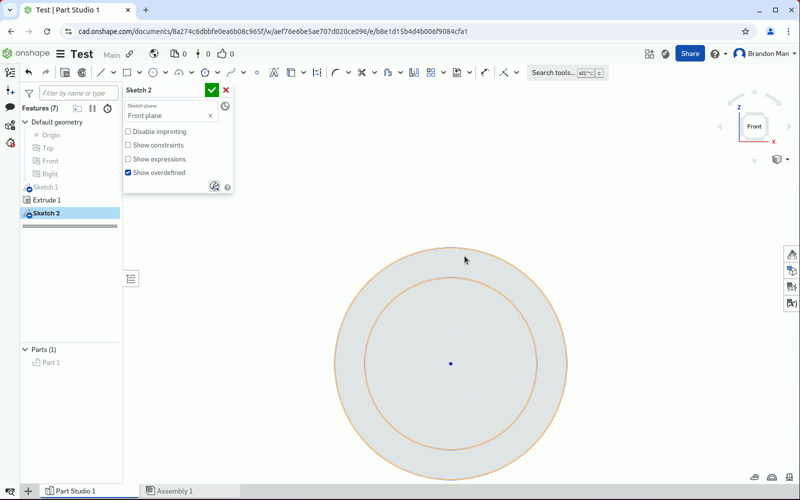
scroll(6)
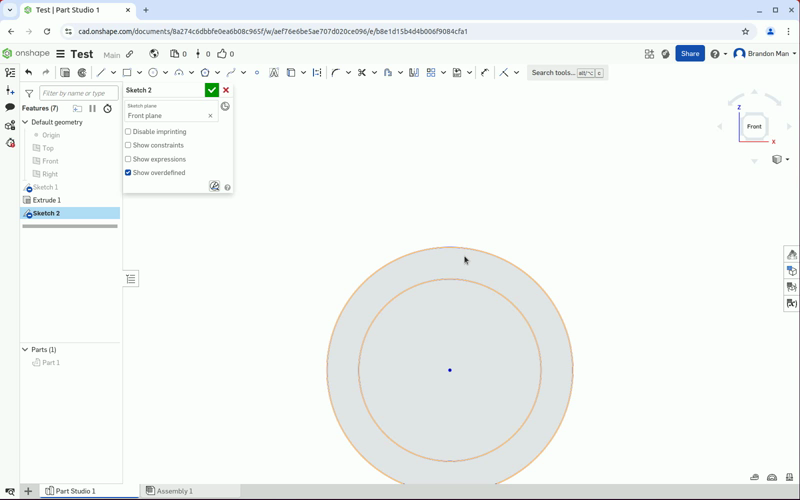
scroll(6)
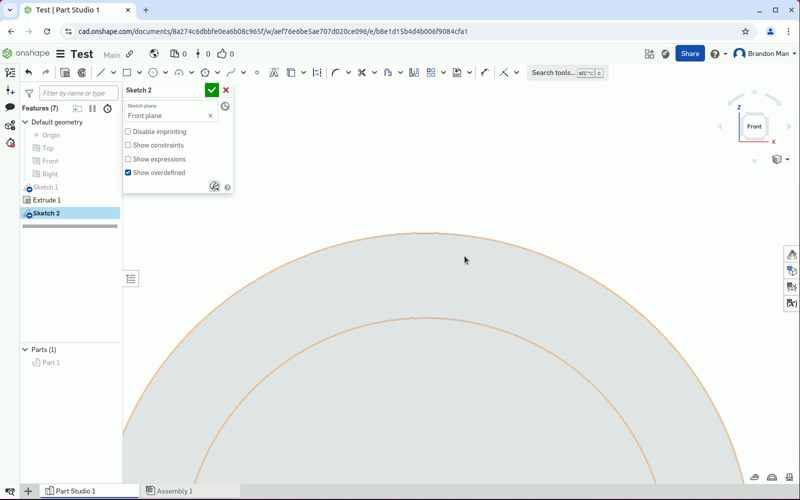
click(464, 255)
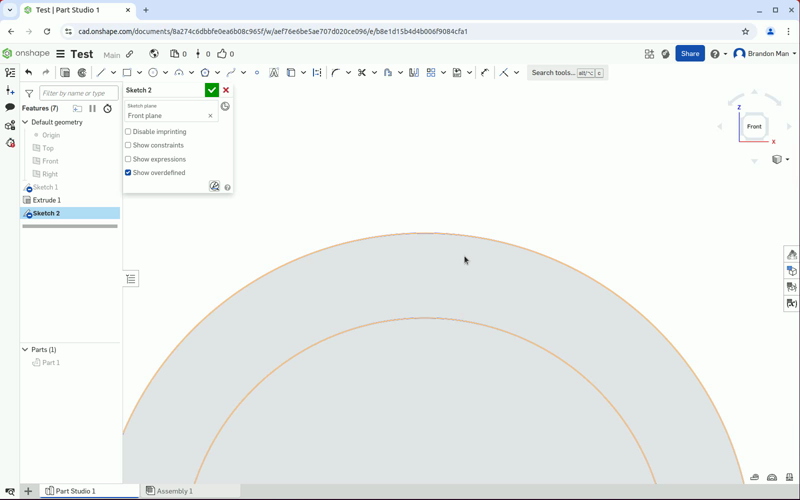
scroll(-6)
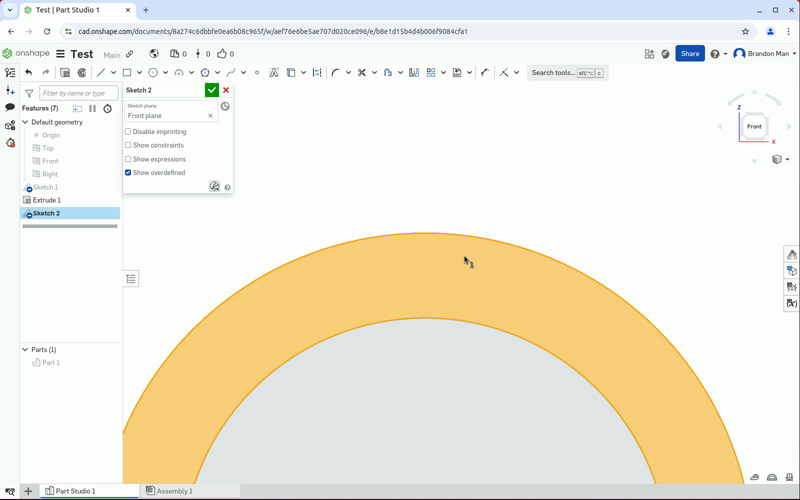
scroll(-6)
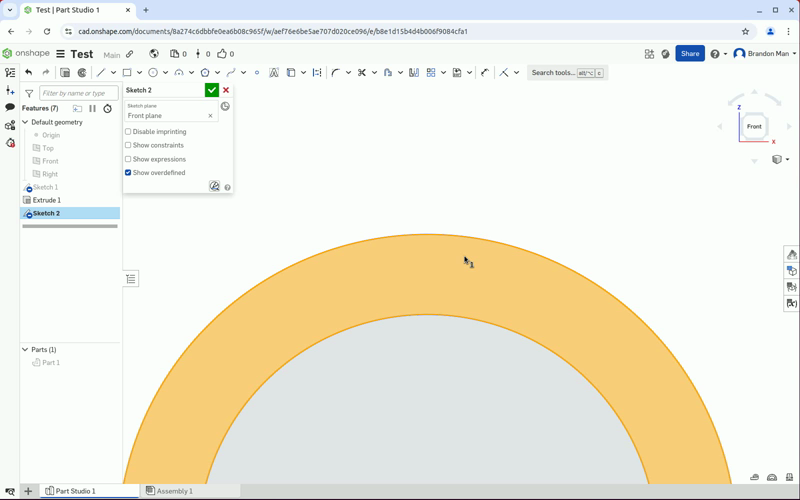
scroll(-6)
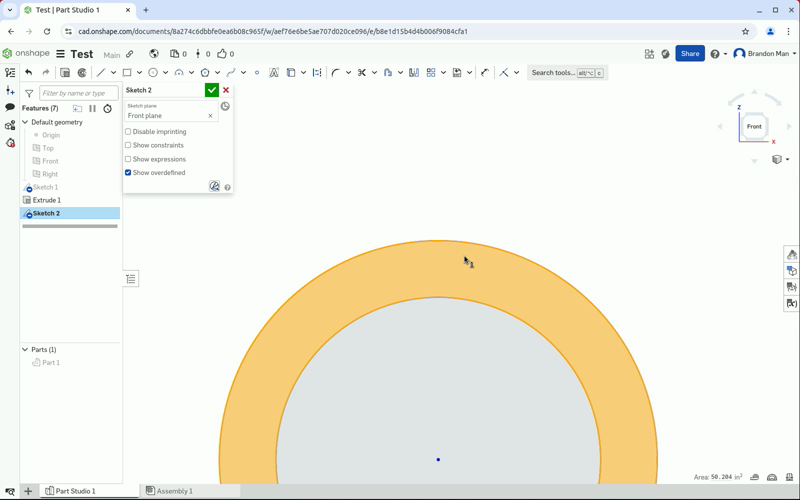
scroll(-6)
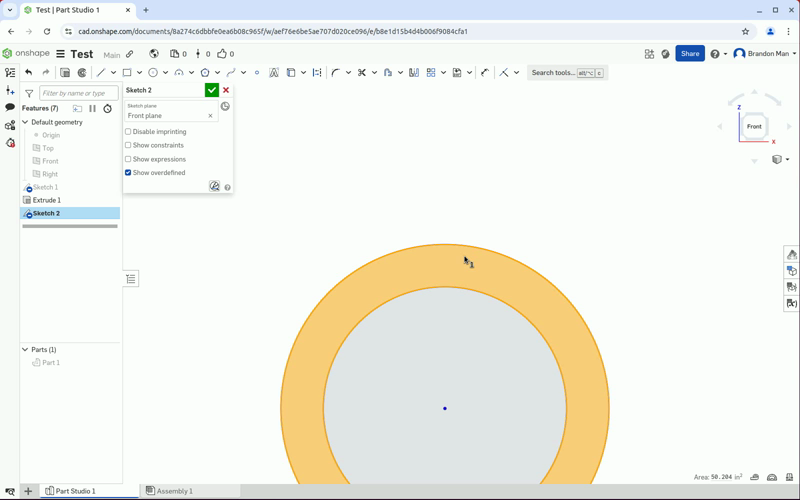
scroll(-6)
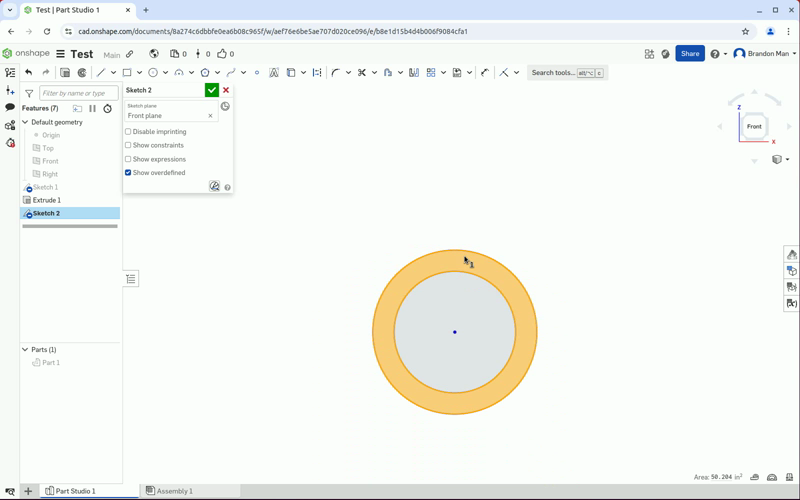
scroll(-6)
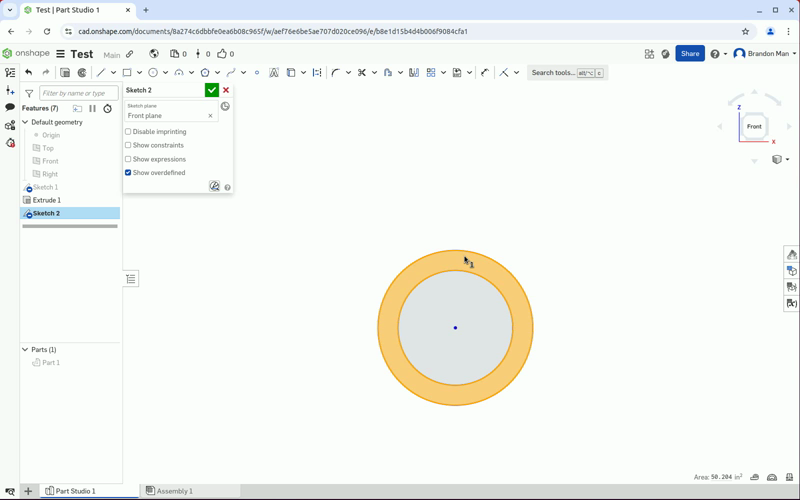
scroll(-6)
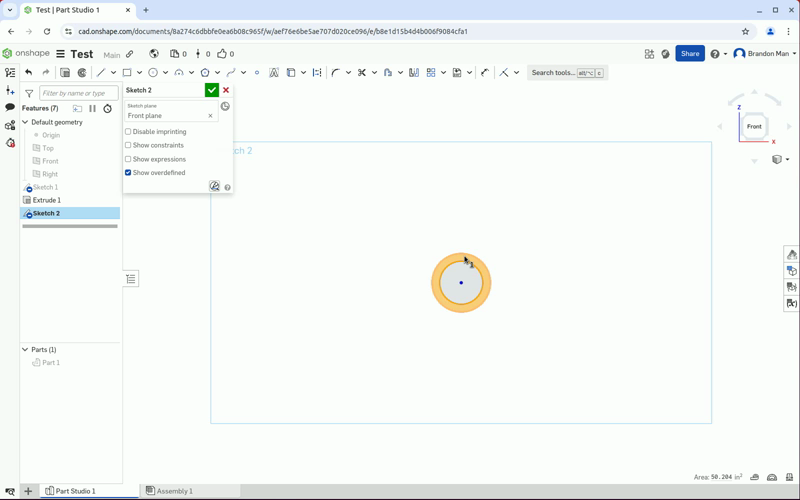
mouse_move(73, 352)
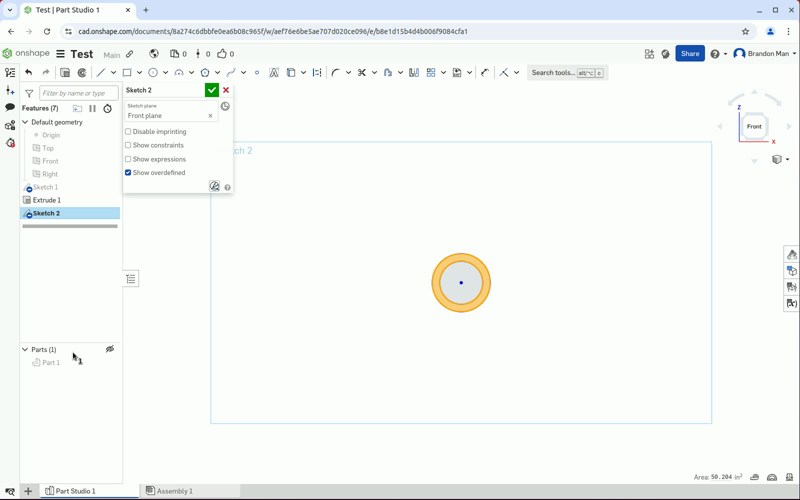
key(shift+y)
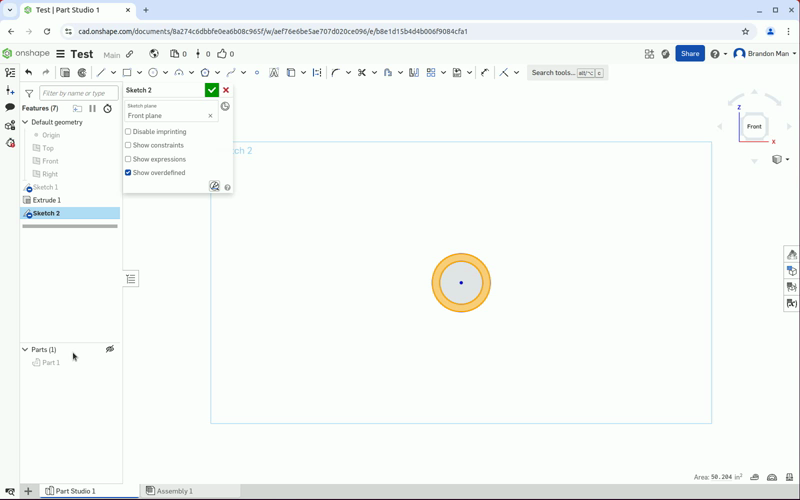
key(shift+e)
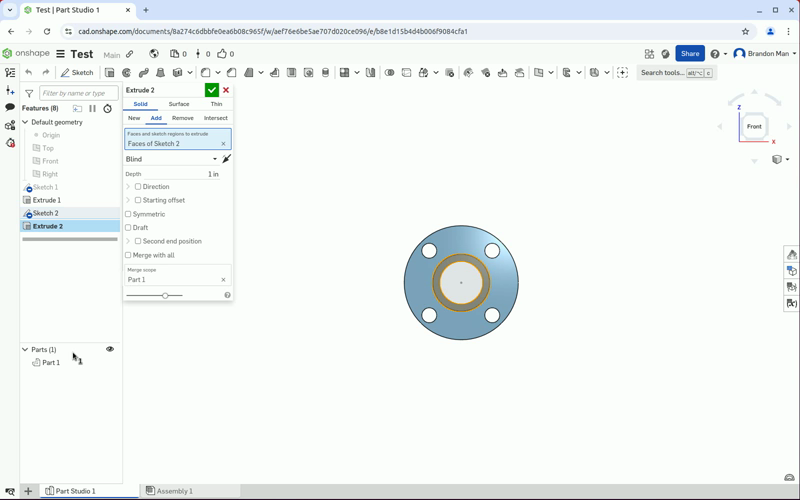
mouse_move(143, 106)
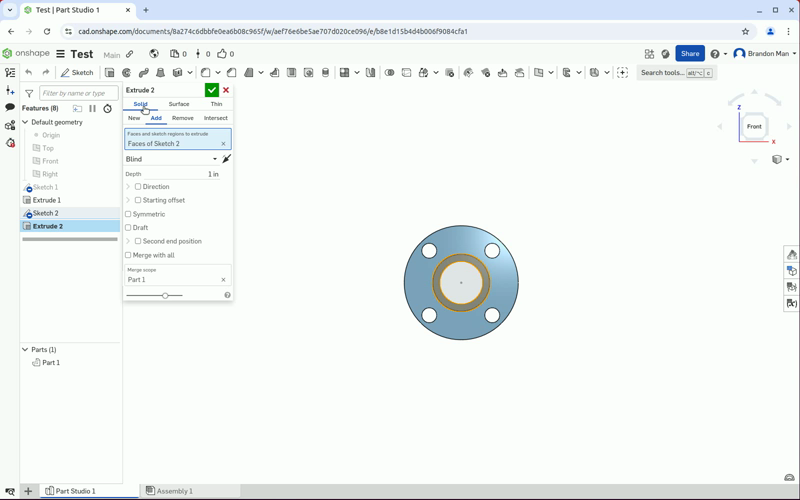
click(143, 106)
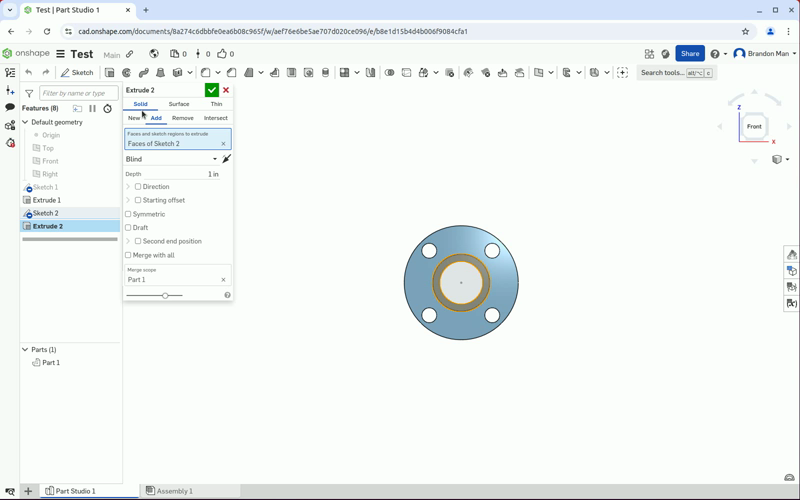
mouse_move(137, 120)
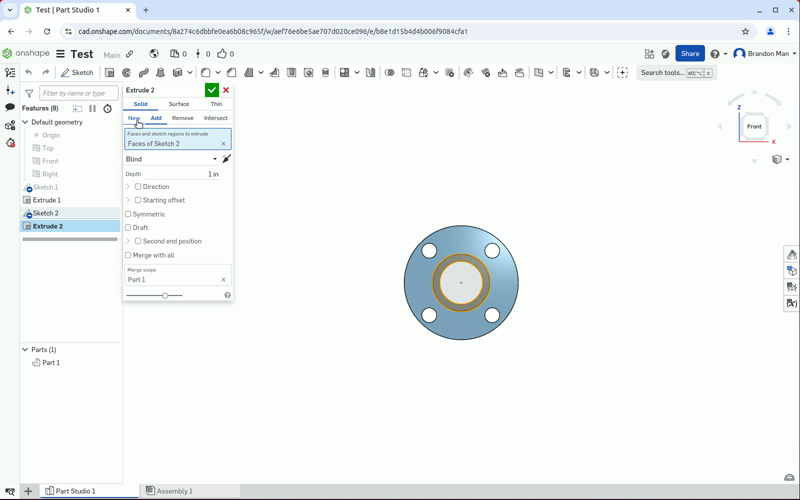
click(137, 120)
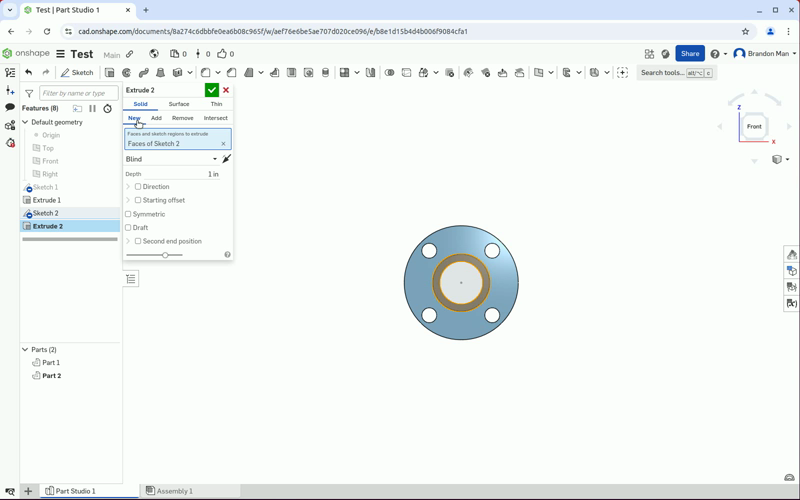
key(tab, 4)
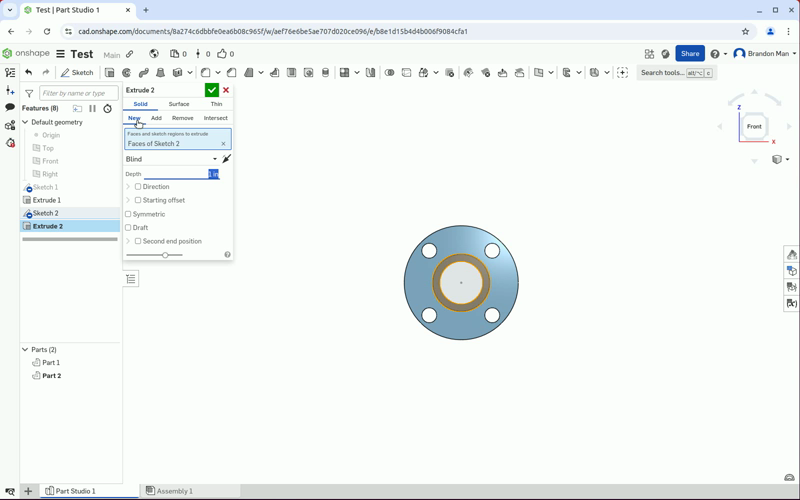
text(2.889)
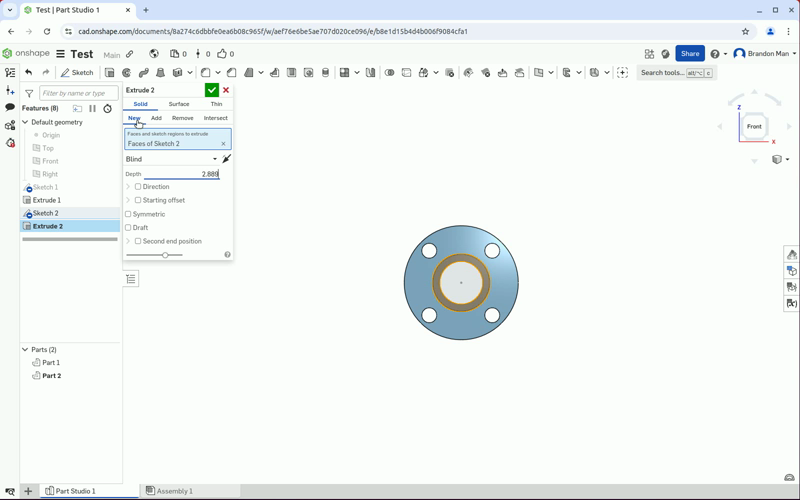
key(enter)
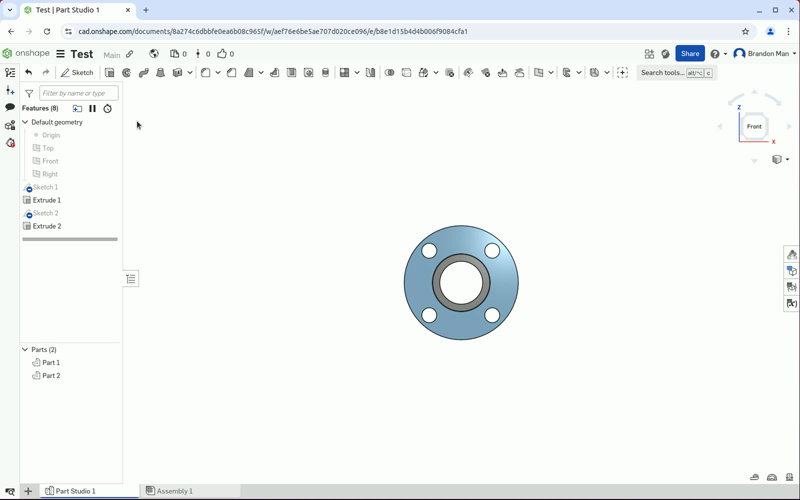
key(shift+h)
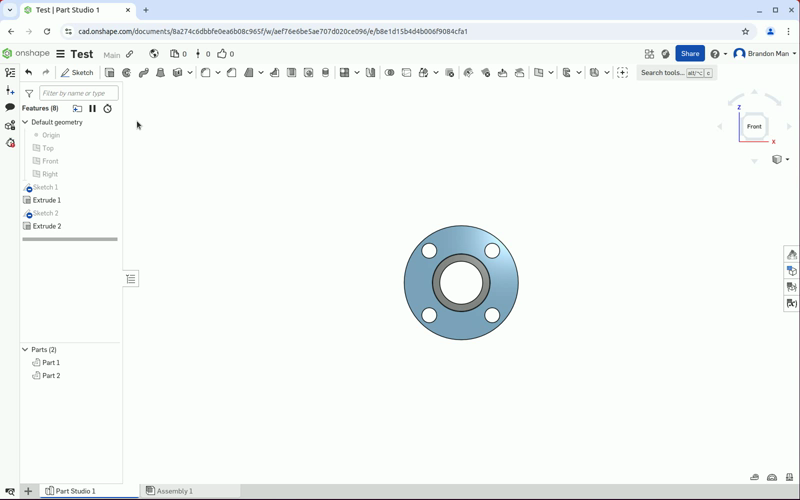
key(shift+h)
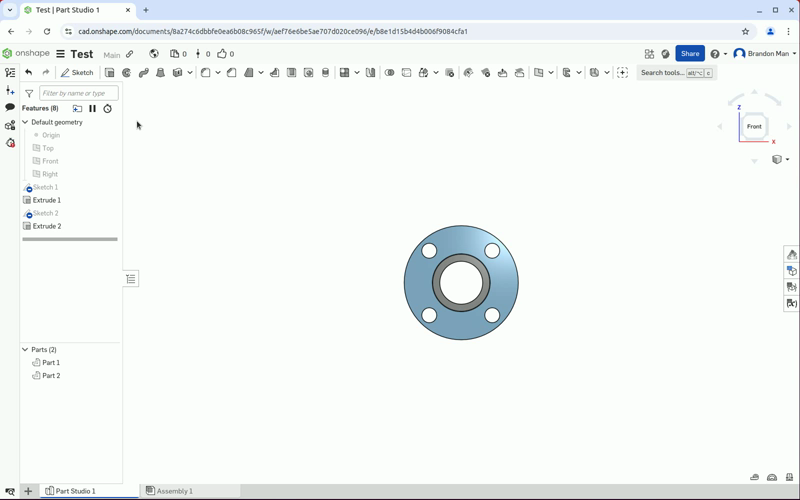
mouse_move(73, 189)
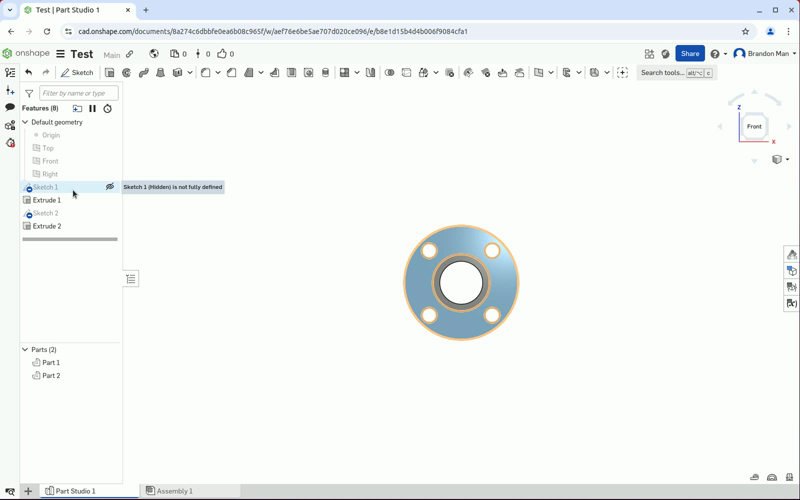
click(73, 189)
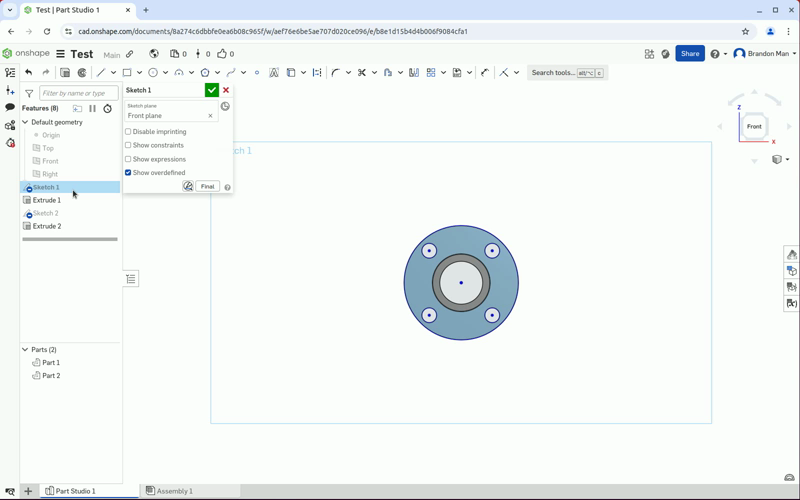
mouse_move(229, 92)
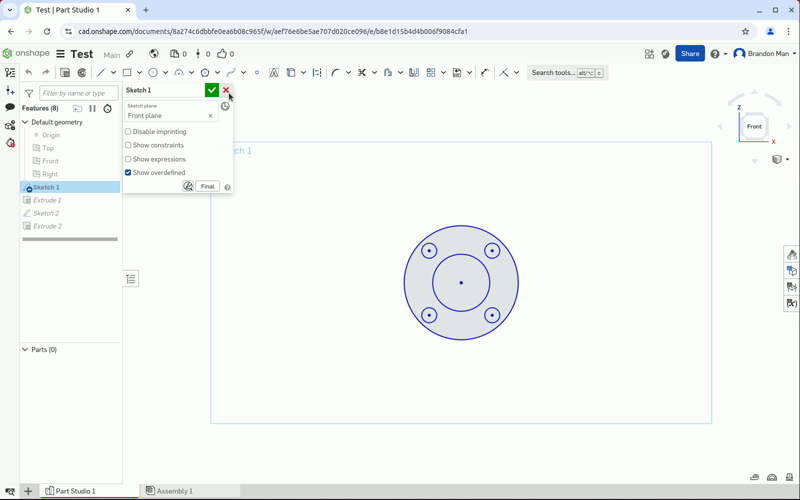
click(229, 92)
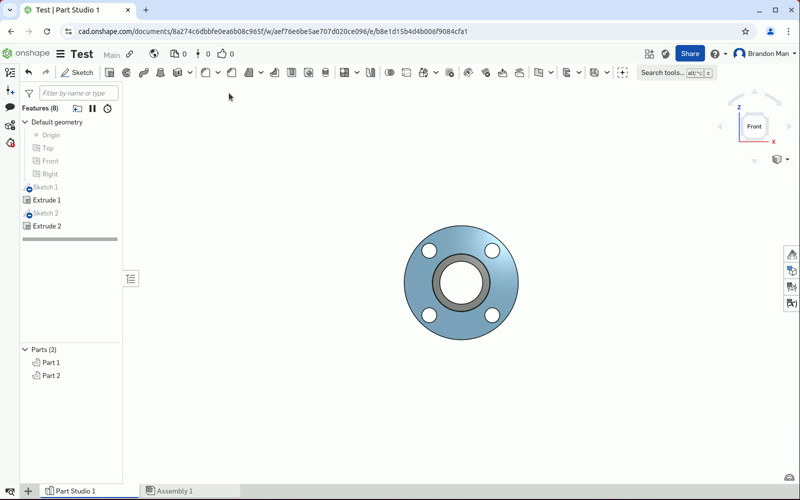
mouse_move(541, 75)
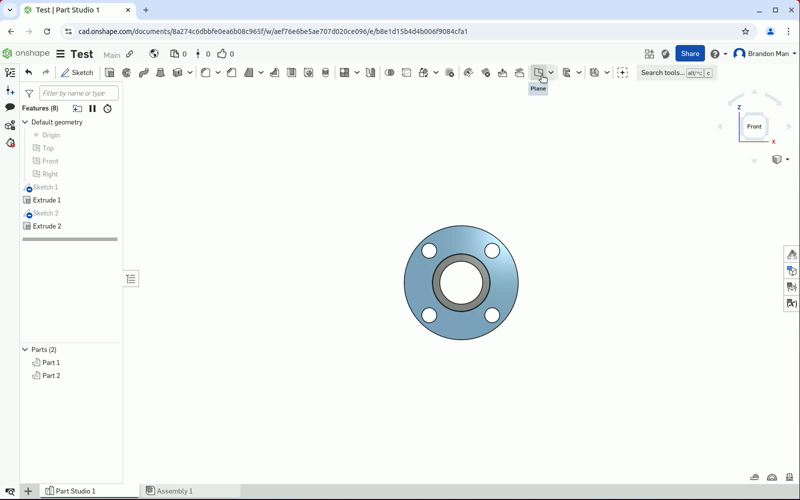
click(541, 75)
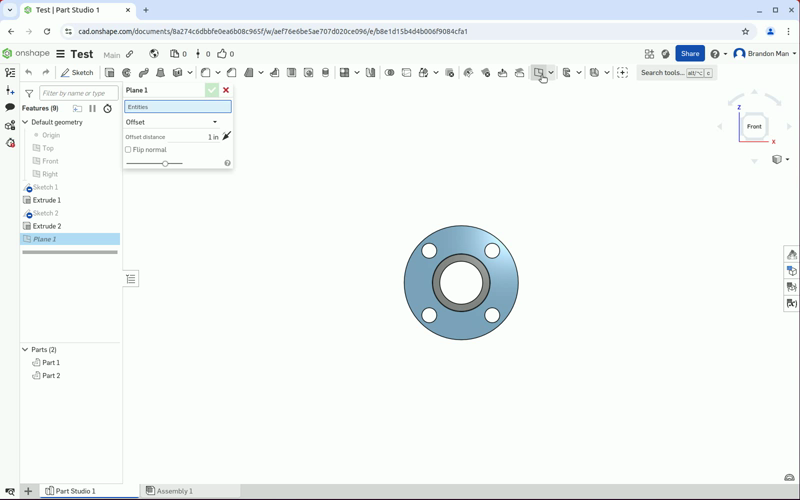
mouse_move(73, 163)
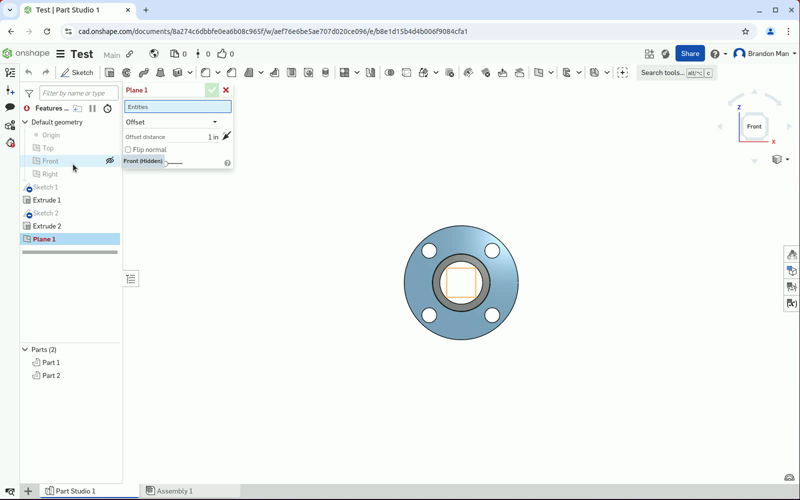
click(73, 163)
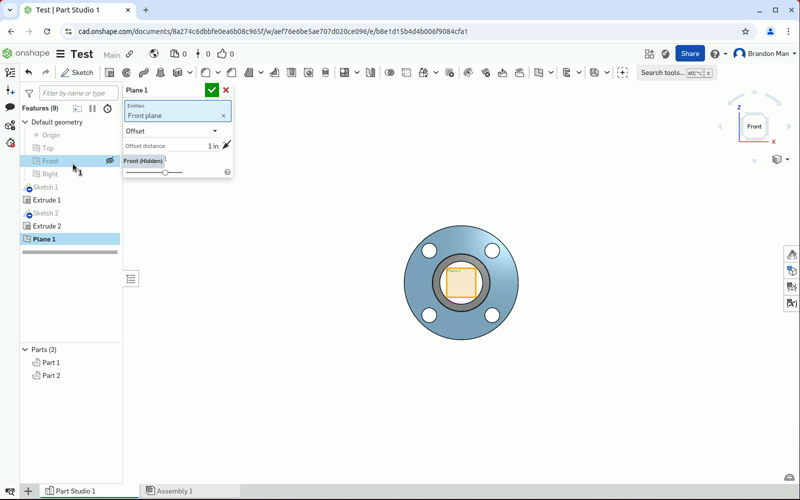
key(tab, 2)
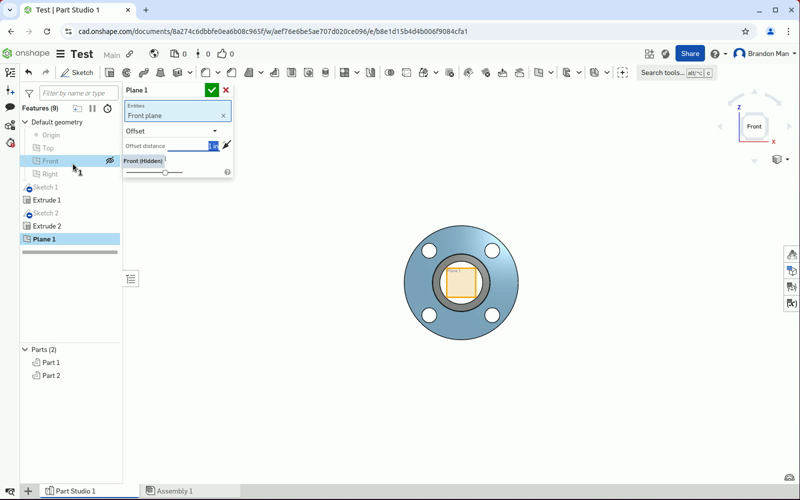
text(2.896)
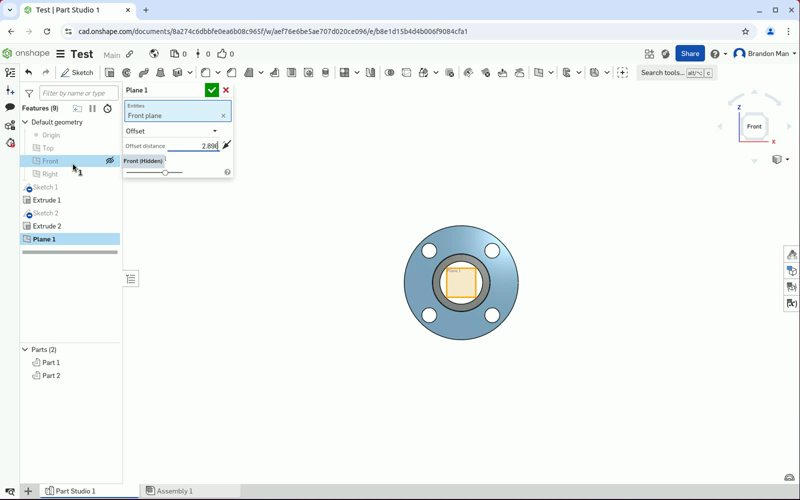
key(enter, 2)
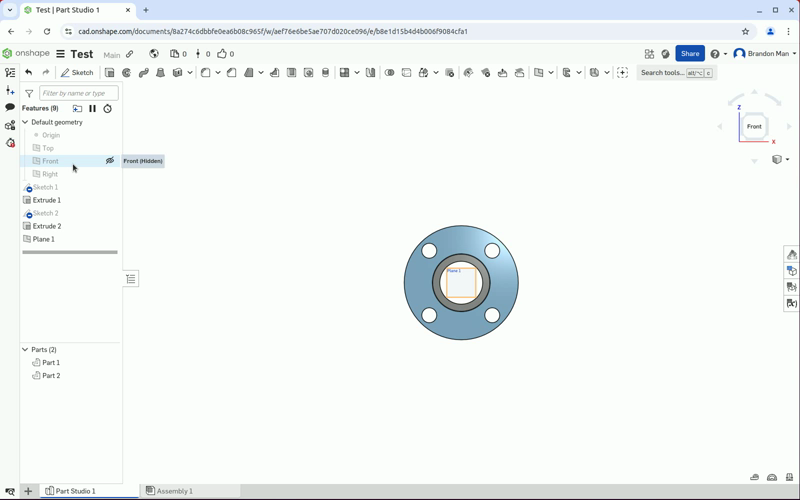
key(shift+s)
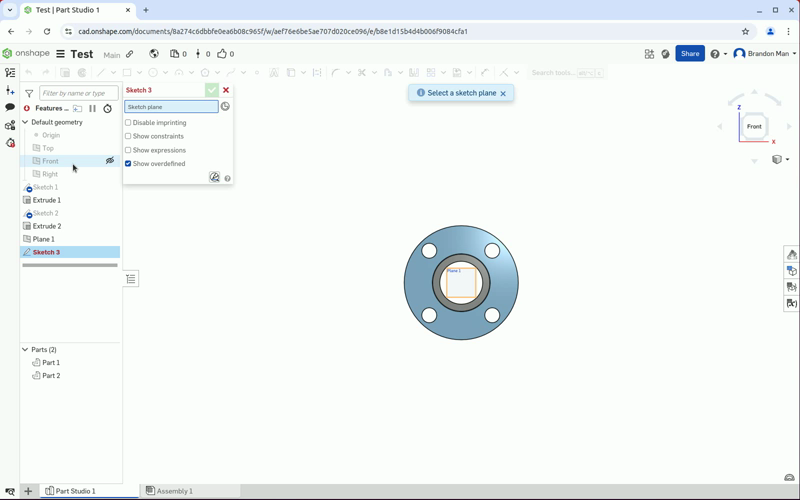
mouse_move(73, 241)
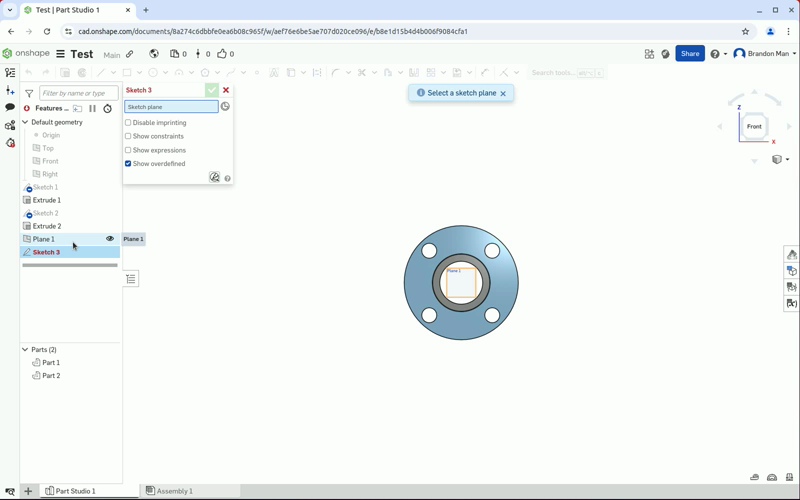
click(73, 241)
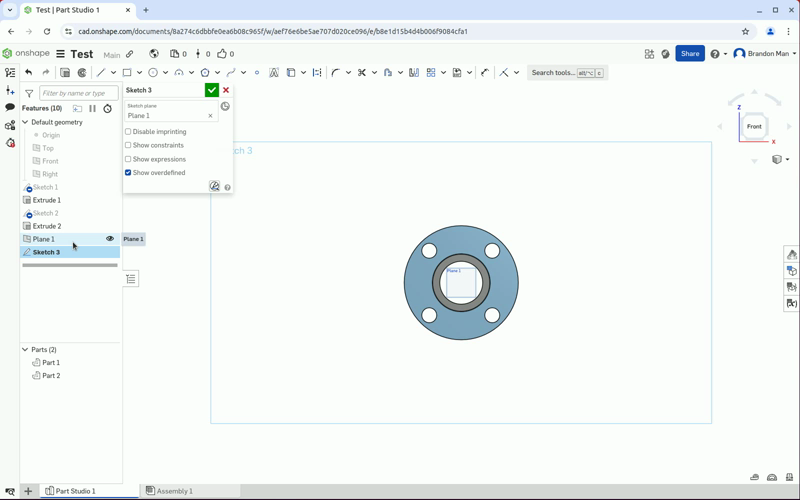
mouse_move(73, 352)
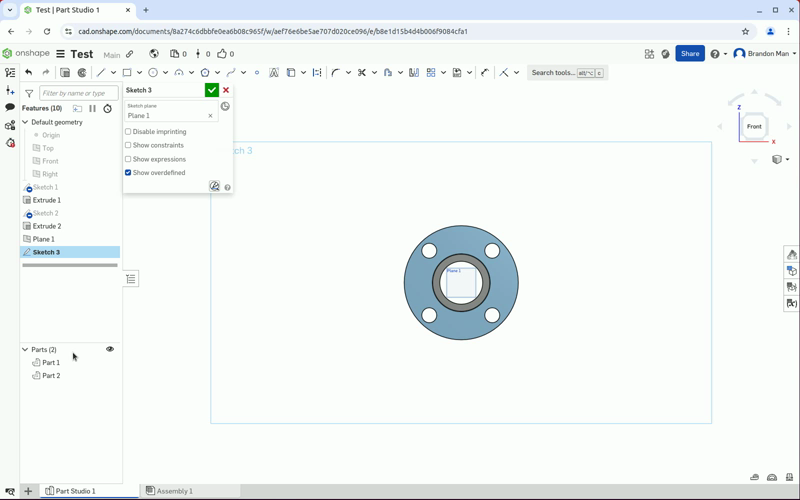
key(y)
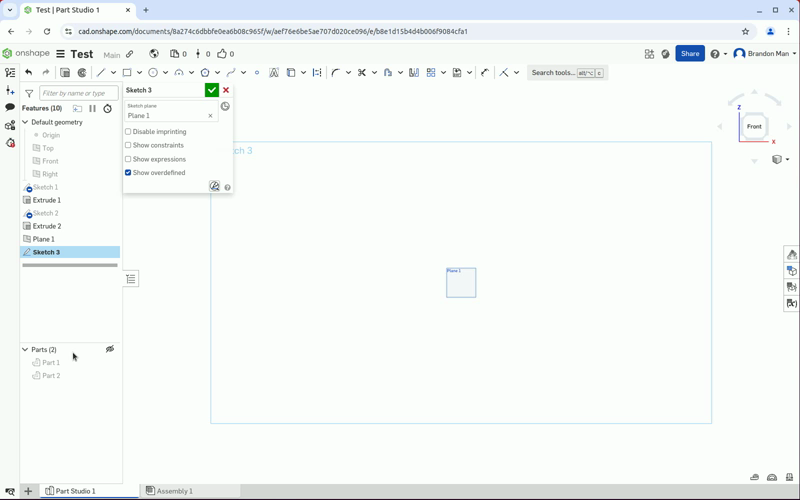
key(c)
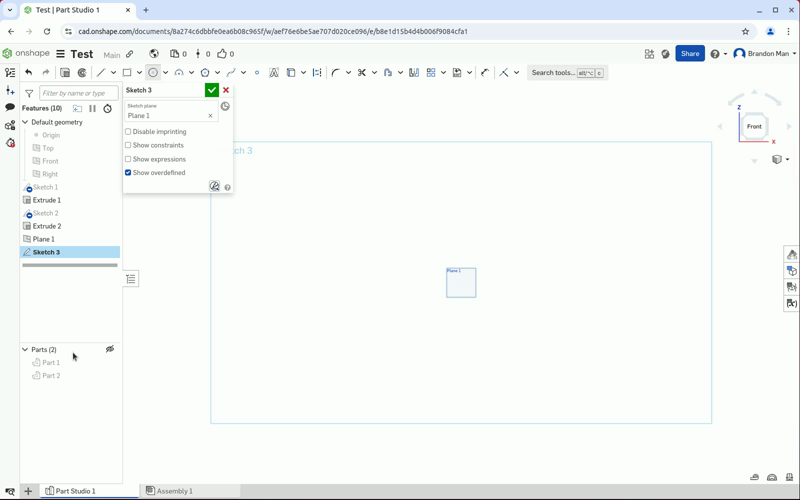
key_down(shift)
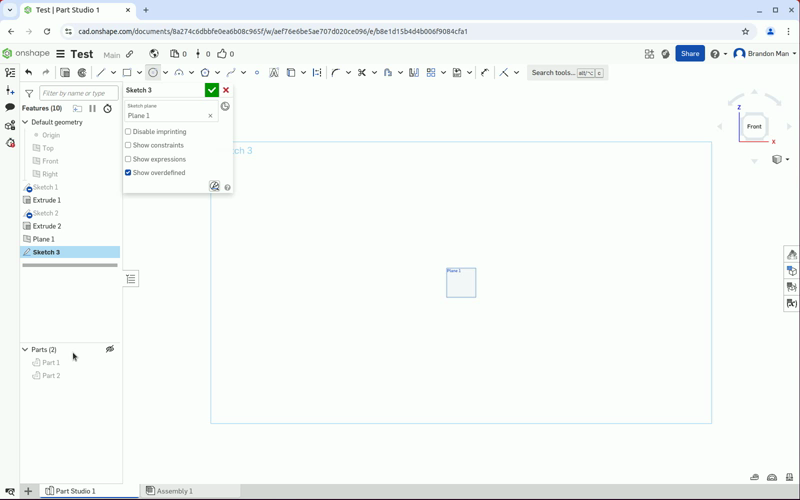
mouse_move(461, 282)
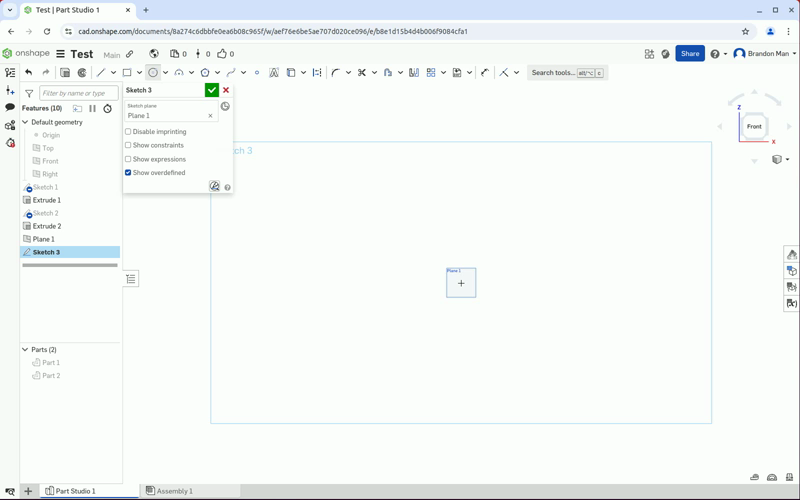
click(461, 282)
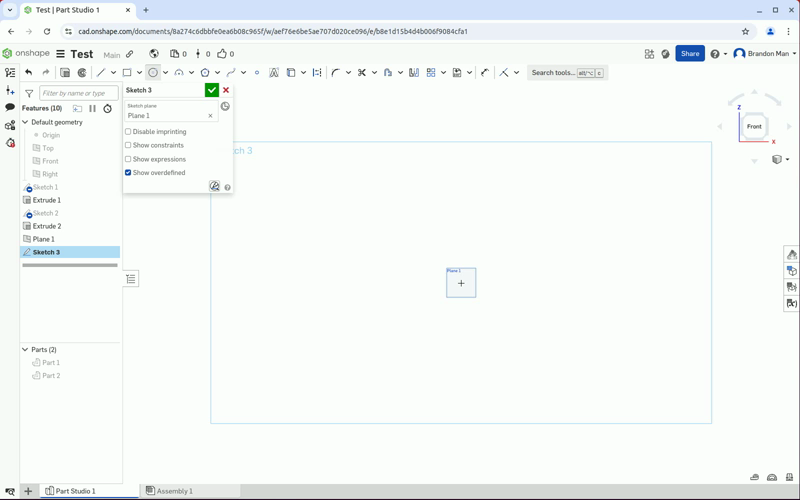
key_up(shift)
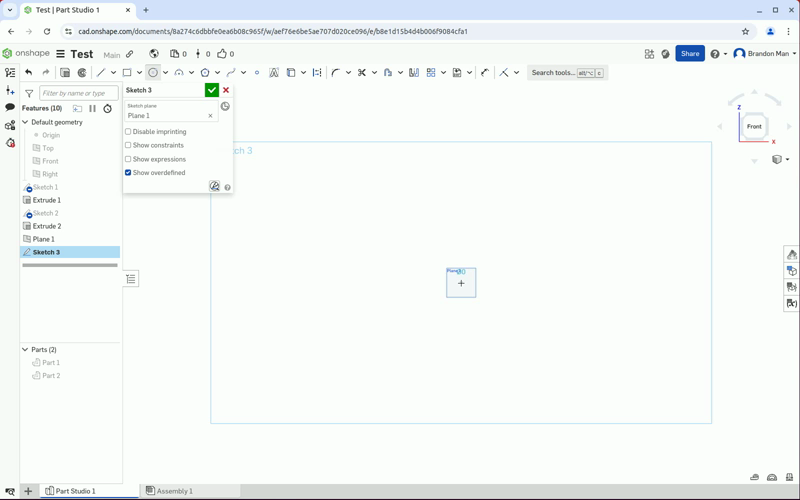
mouse_move(490, 282)
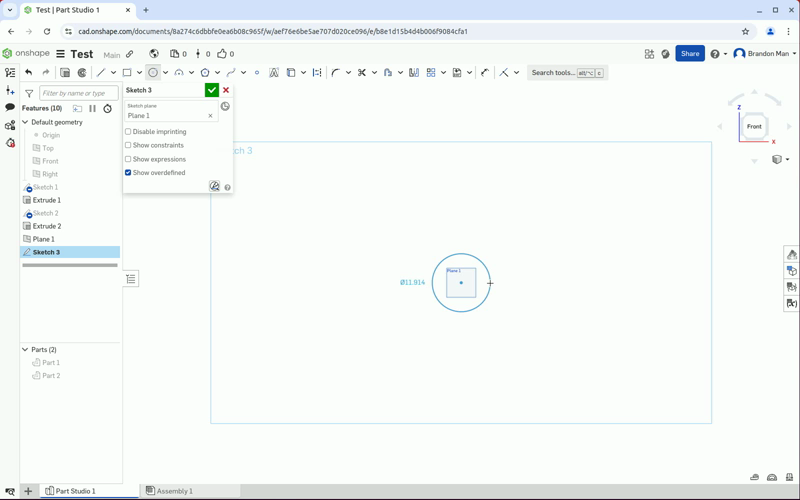
click(490, 282)
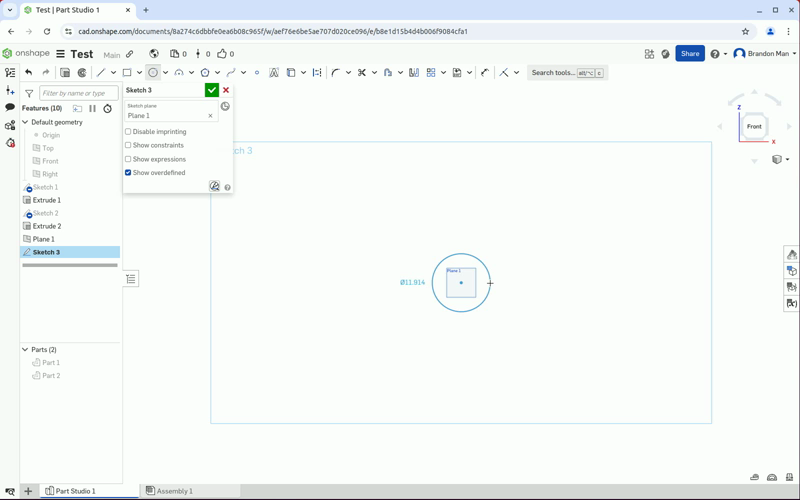
key(esc)
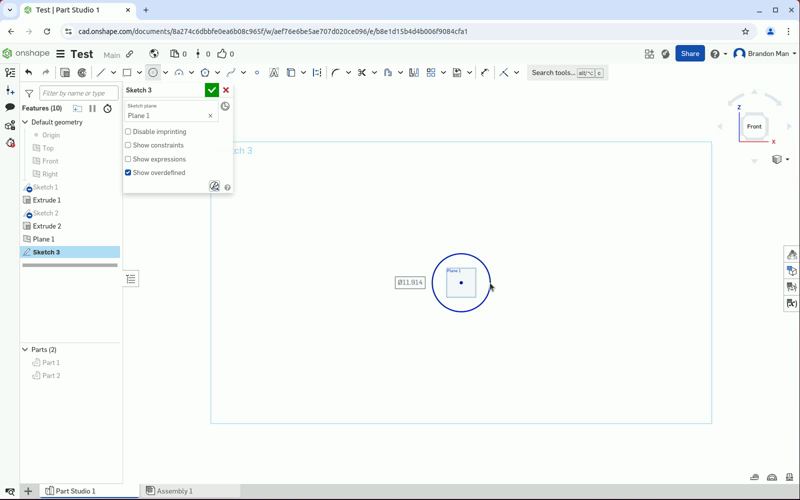
key(c)
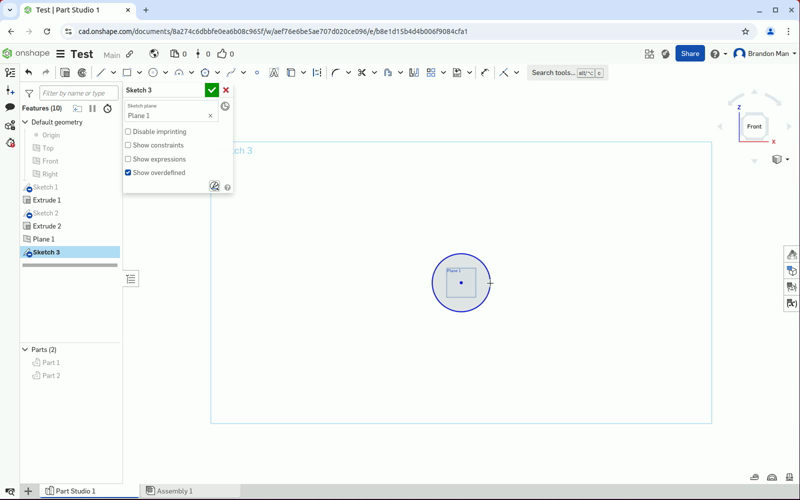
key_down(shift)
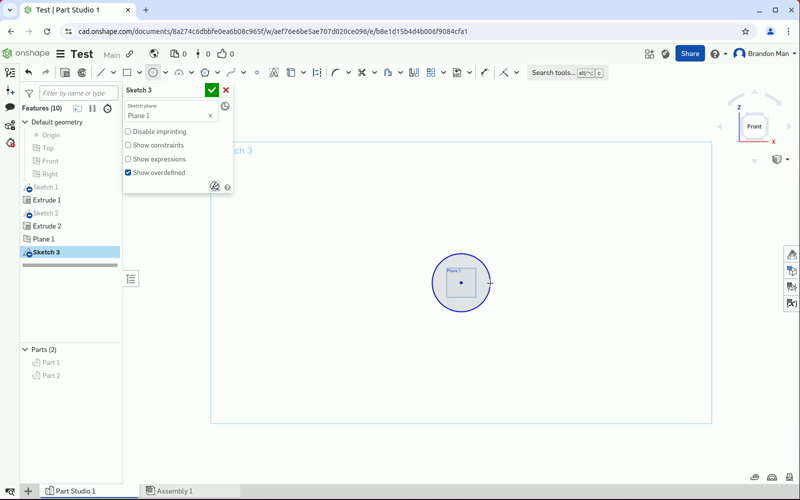
mouse_move(461, 282)
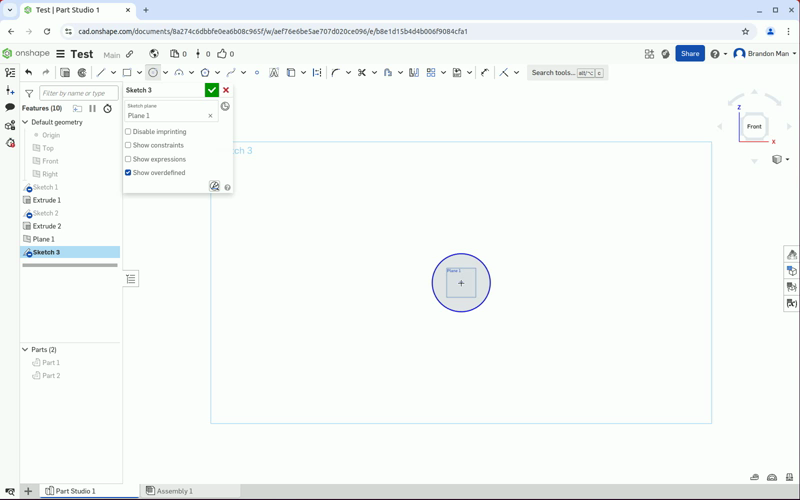
click(461, 282)
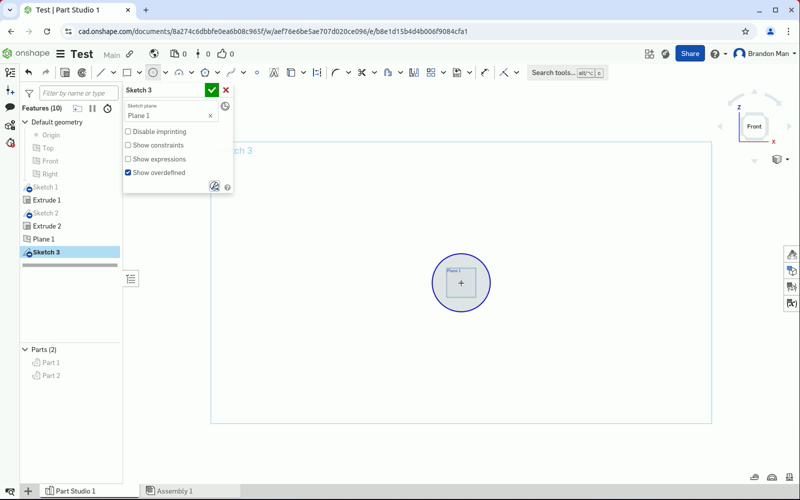
key_up(shift)
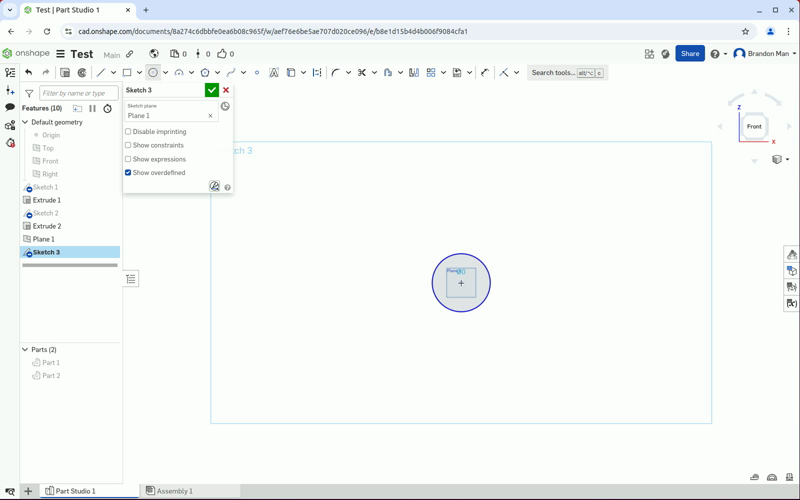
mouse_move(482, 282)
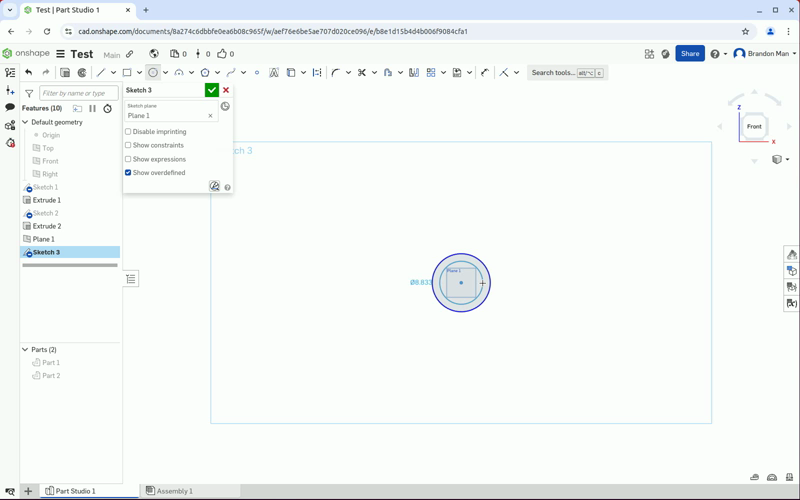
click(482, 282)
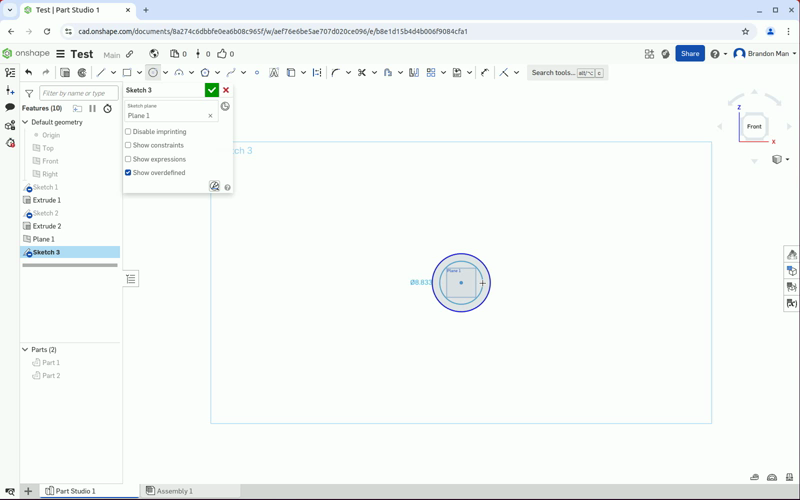
key(esc)
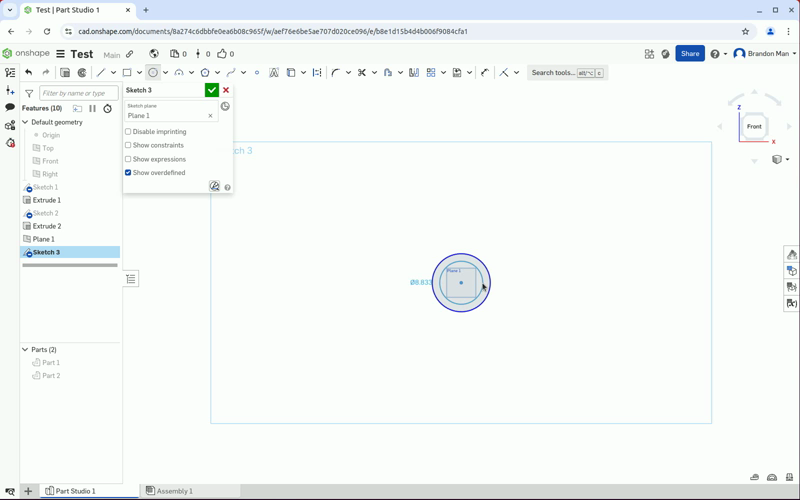
mouse_move(445, 305)
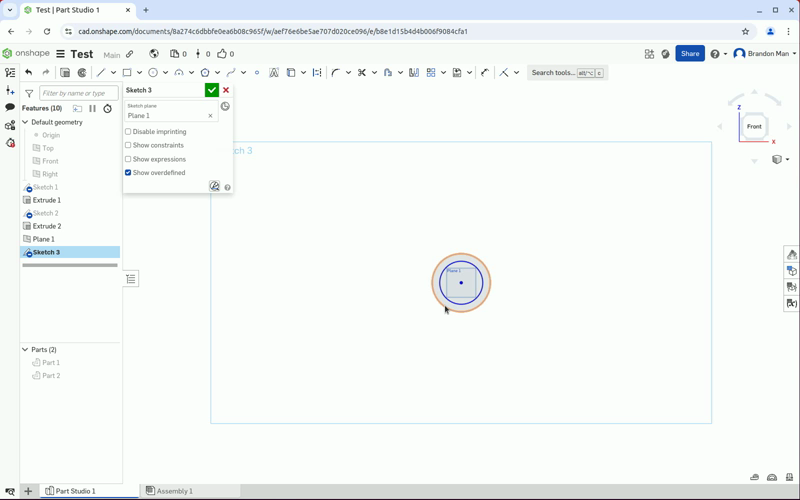
scroll(6)
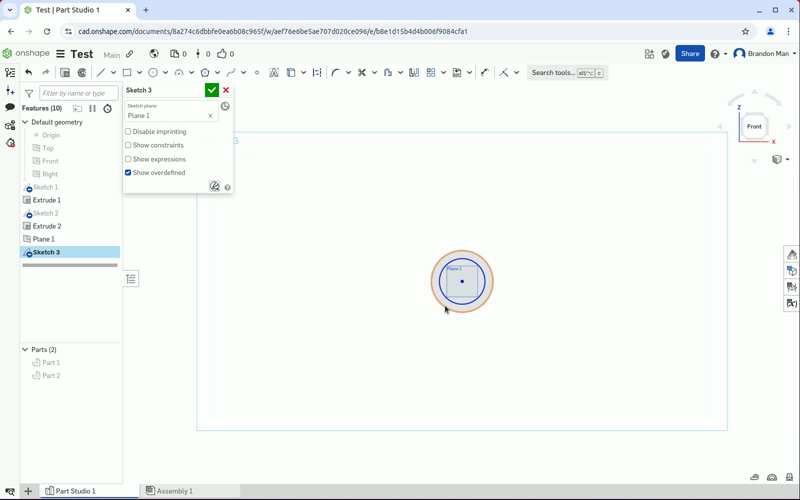
scroll(6)
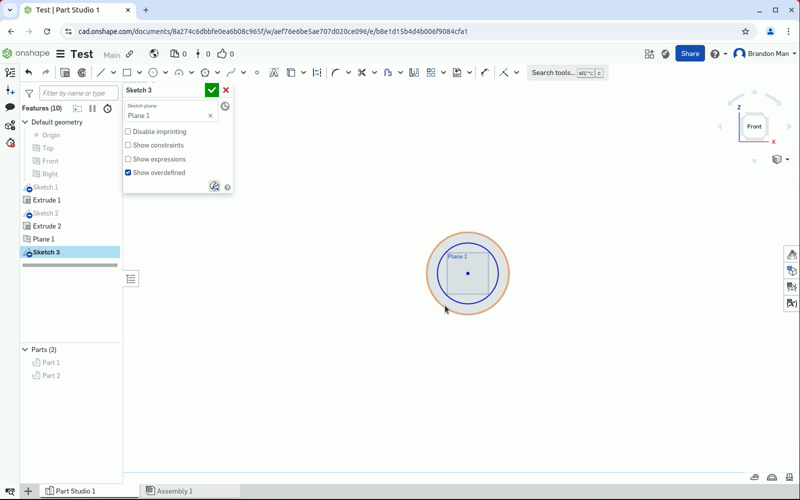
scroll(6)
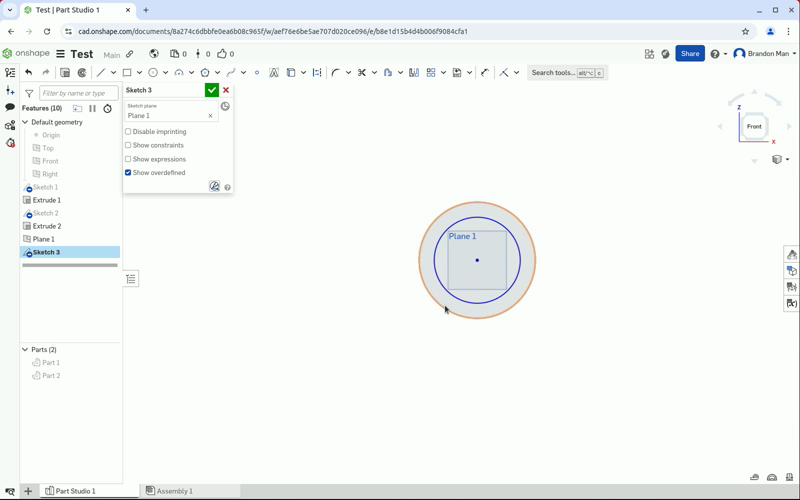
scroll(6)
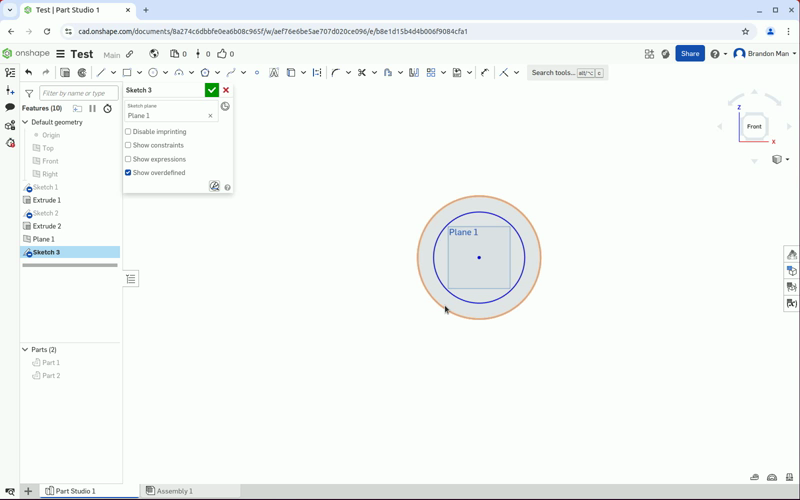
scroll(6)
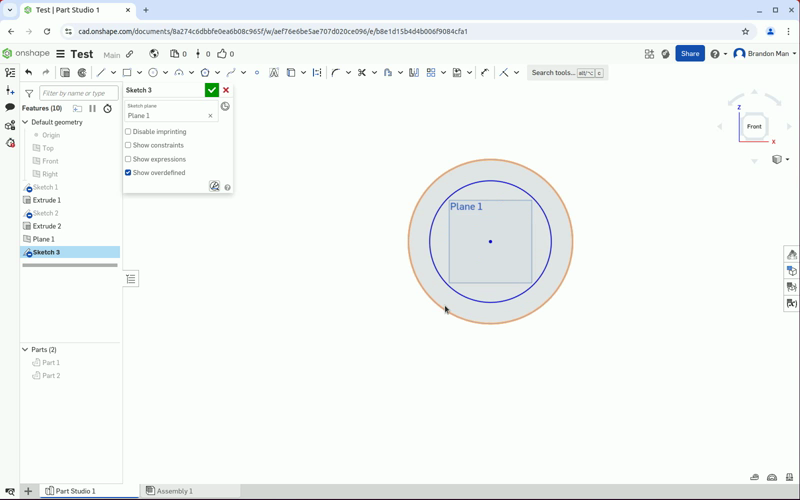
scroll(6)
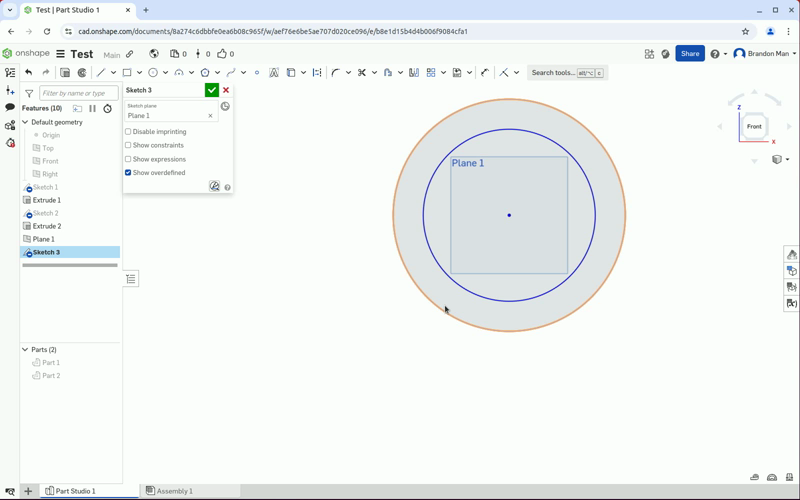
scroll(6)
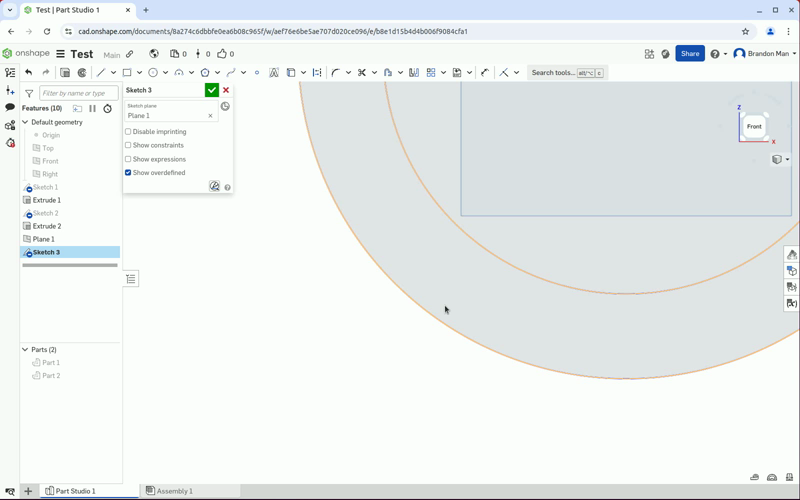
click(445, 305)
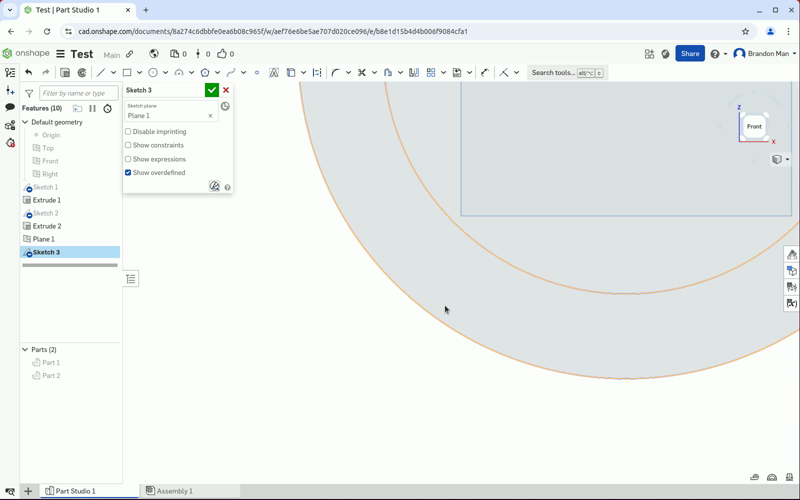
scroll(-6)
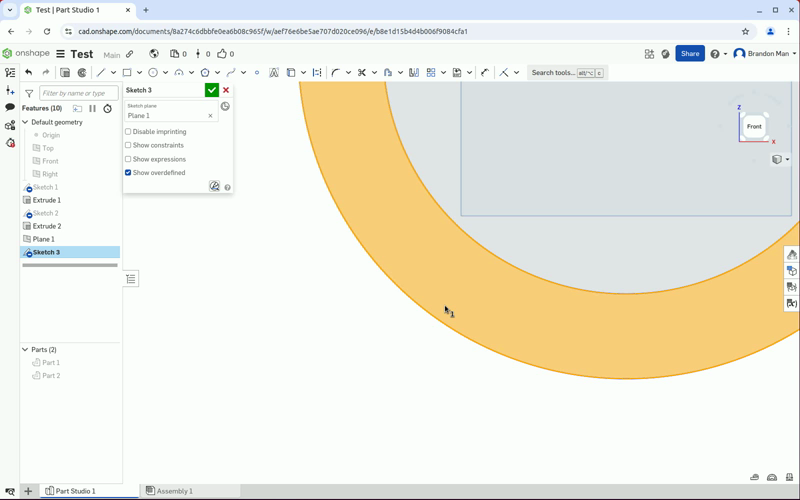
scroll(-6)
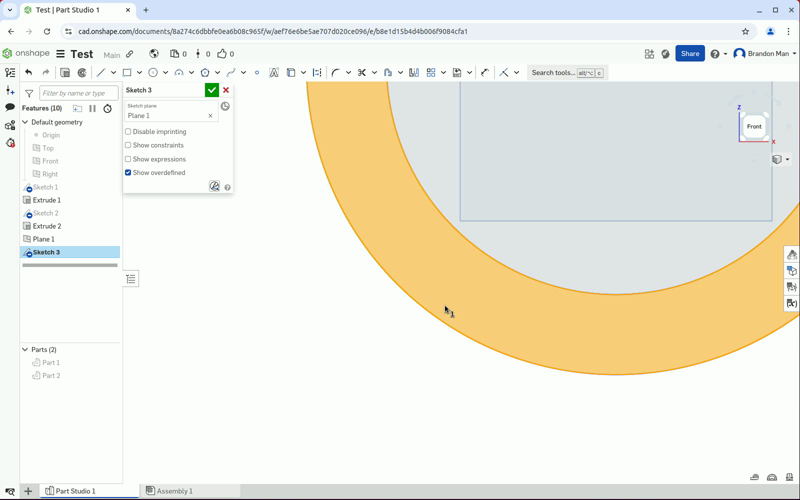
scroll(-6)
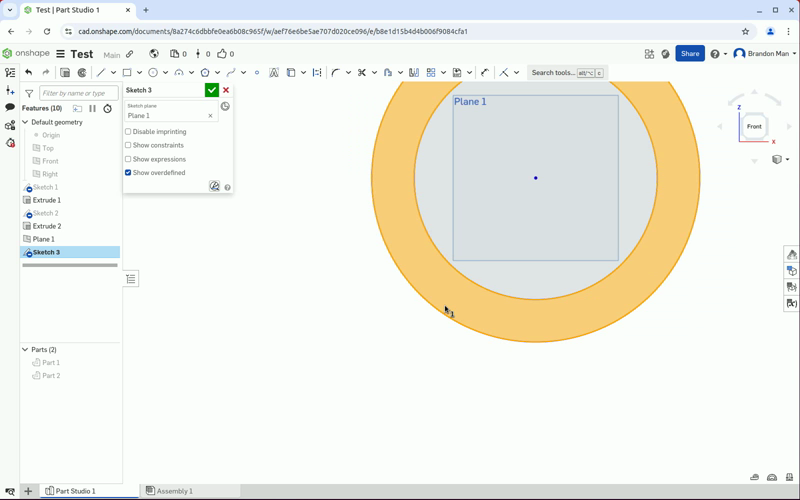
scroll(-6)
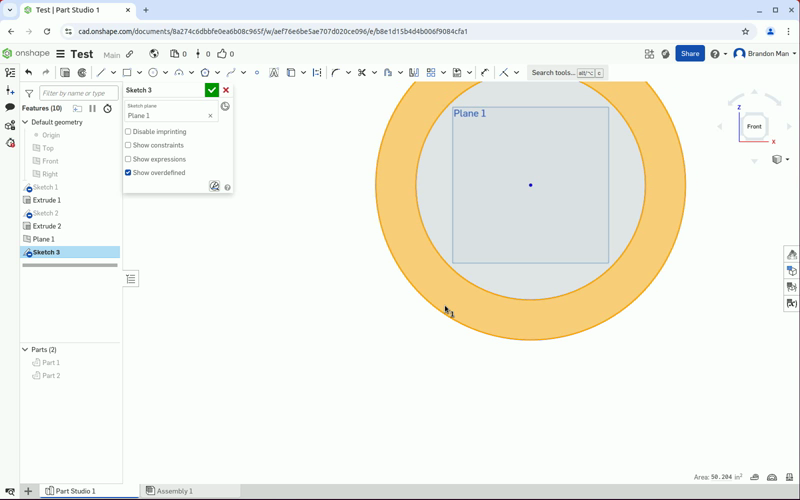
scroll(-6)
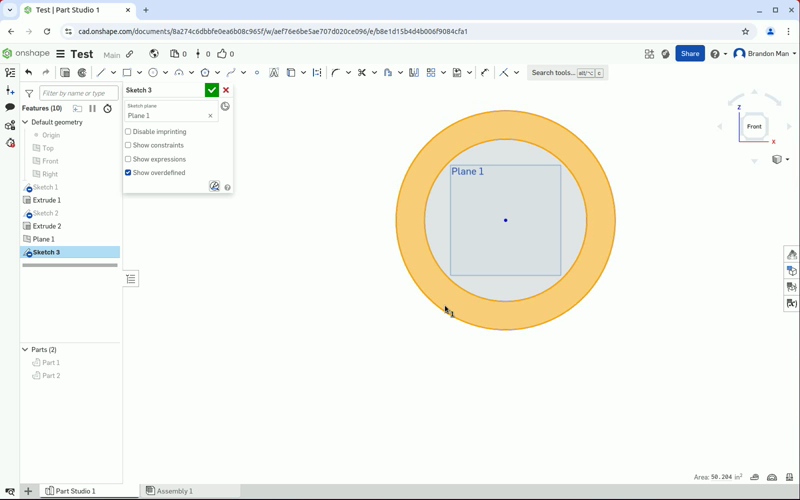
scroll(-6)
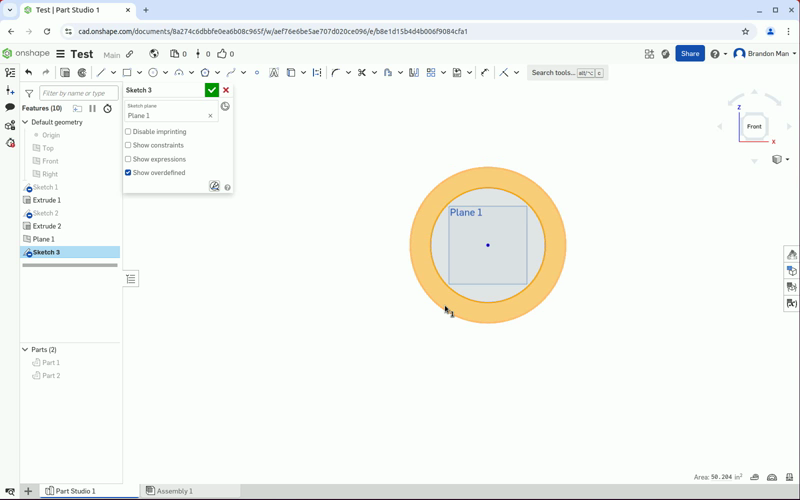
scroll(-6)
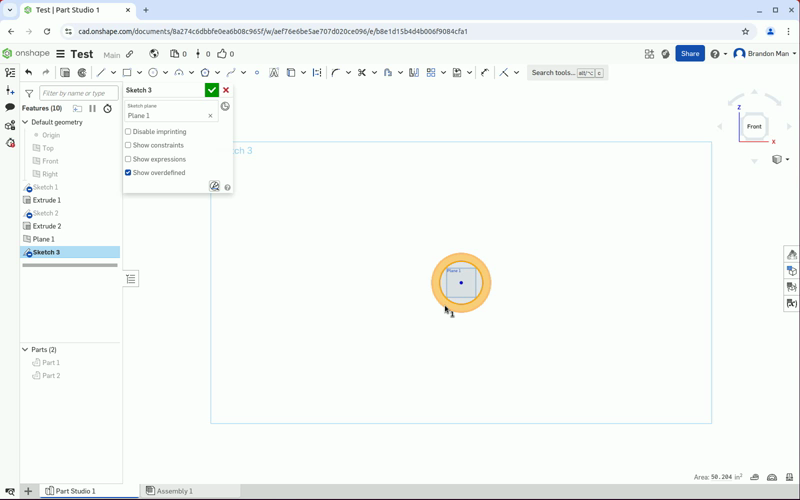
mouse_move(73, 352)
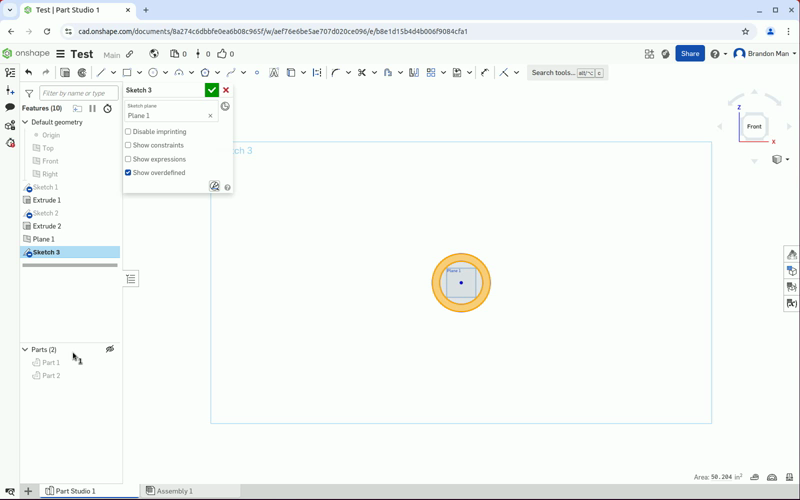
key(shift+y)
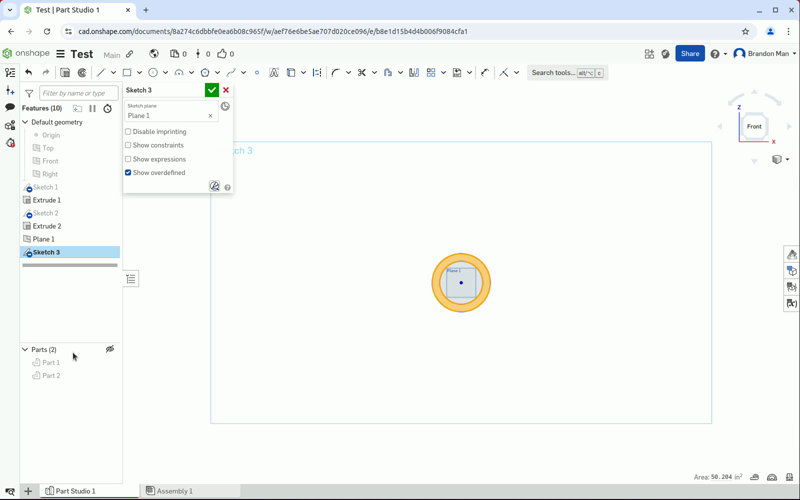
key(shift+e)
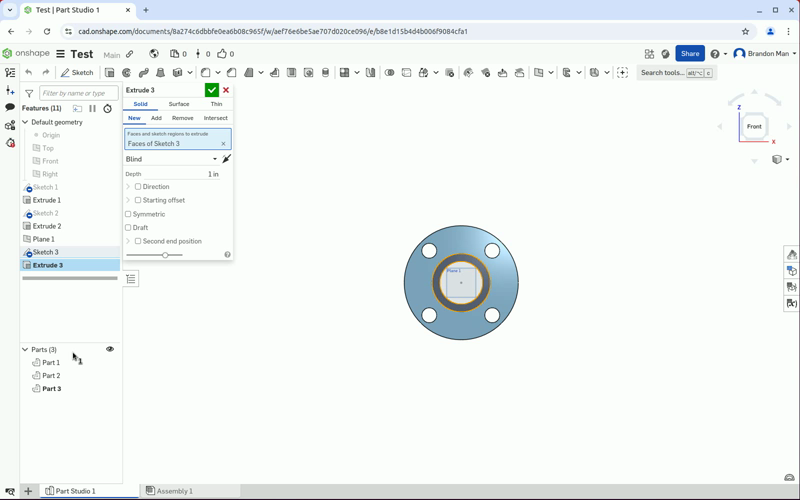
mouse_move(143, 106)
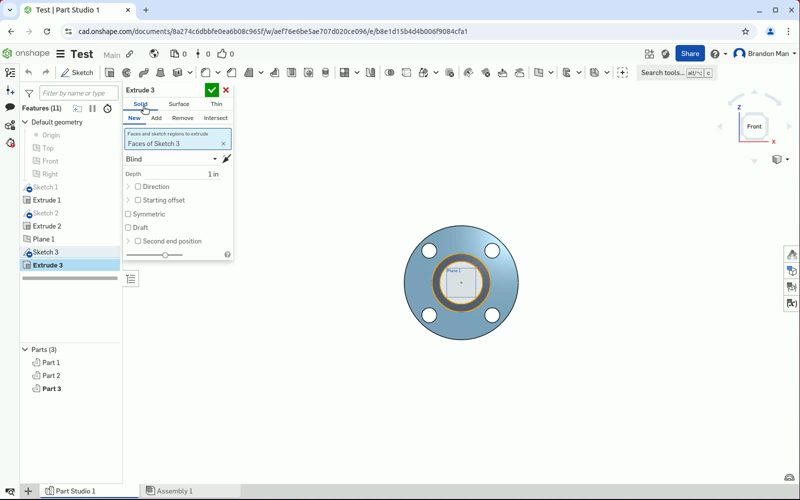
click(143, 106)
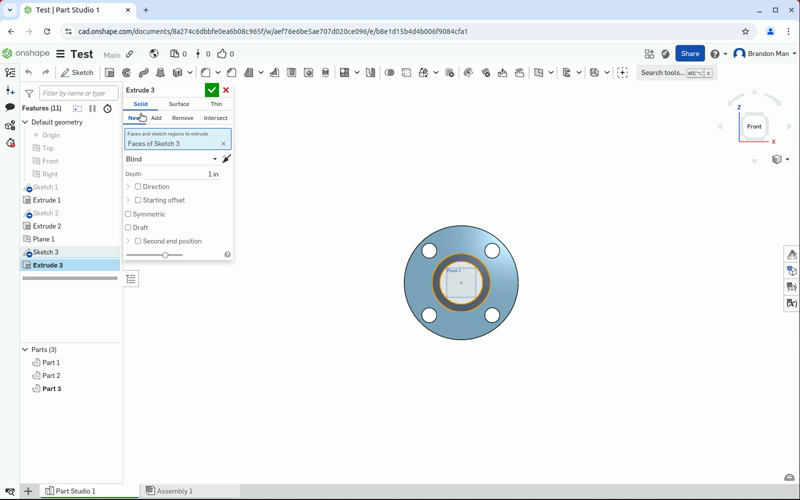
mouse_move(137, 120)
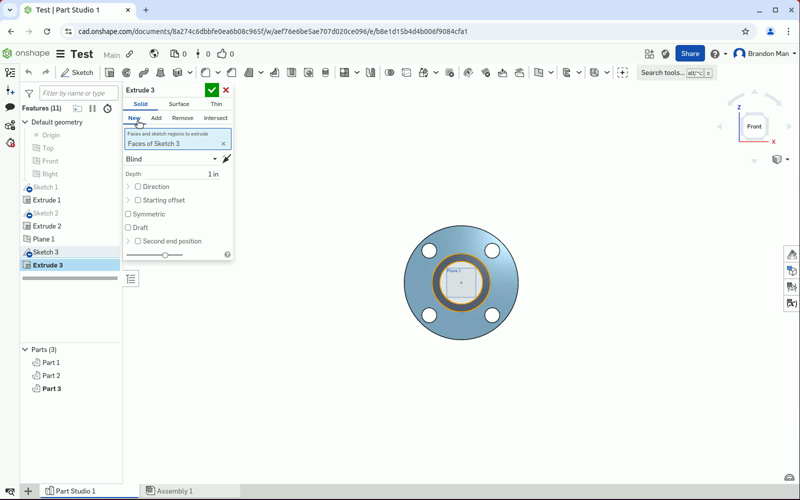
click(137, 120)
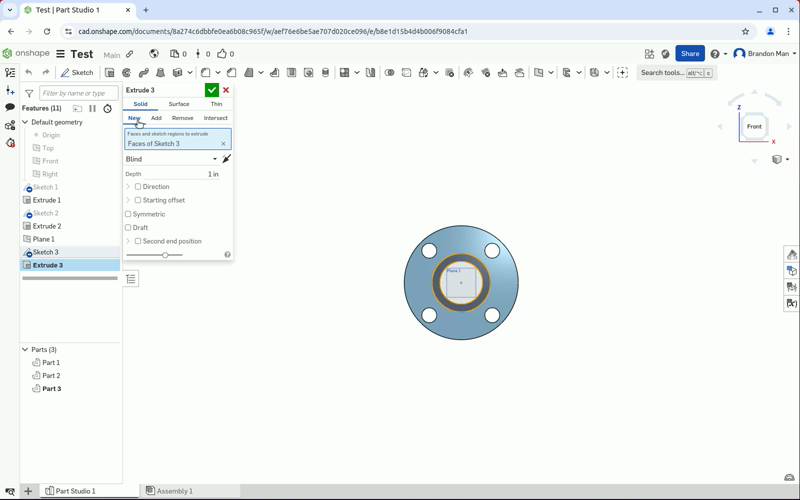
key(tab, 4)
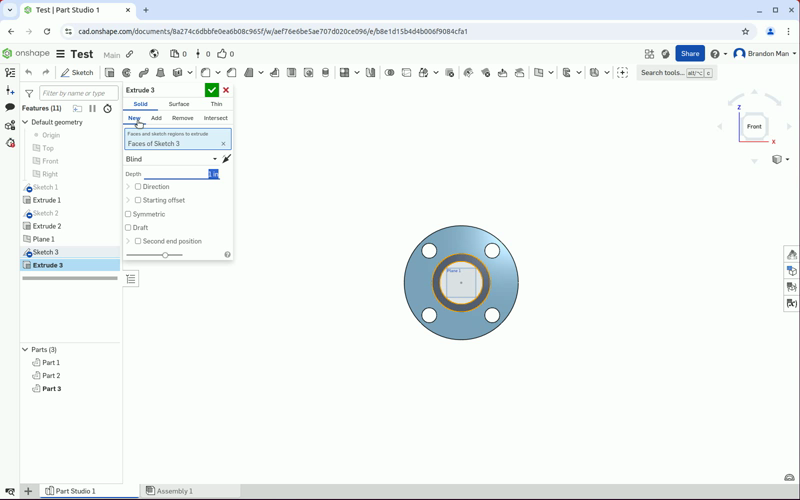
text(17.331)
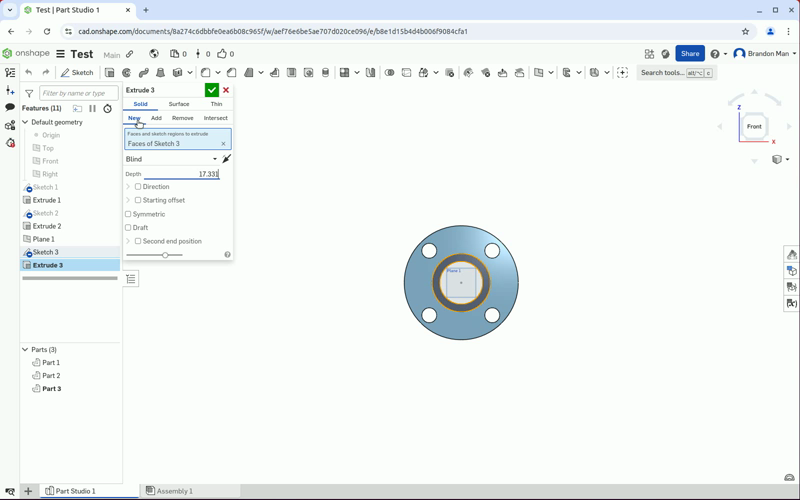
key(enter)
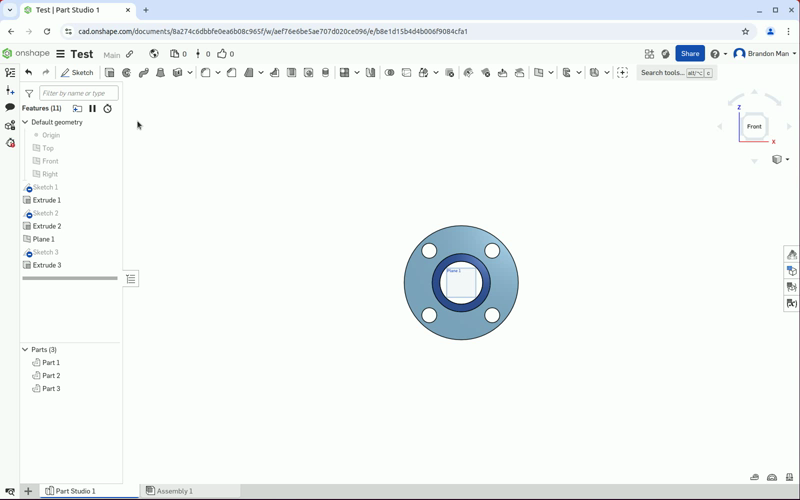
key(shift+h)
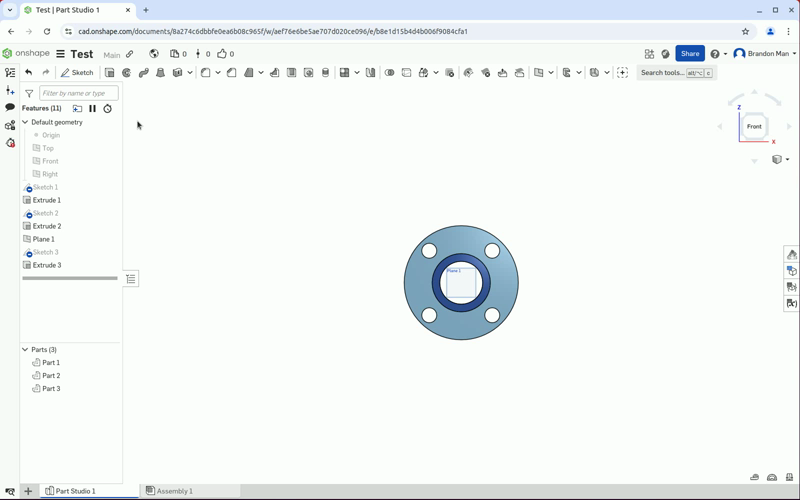
key(shift+h)
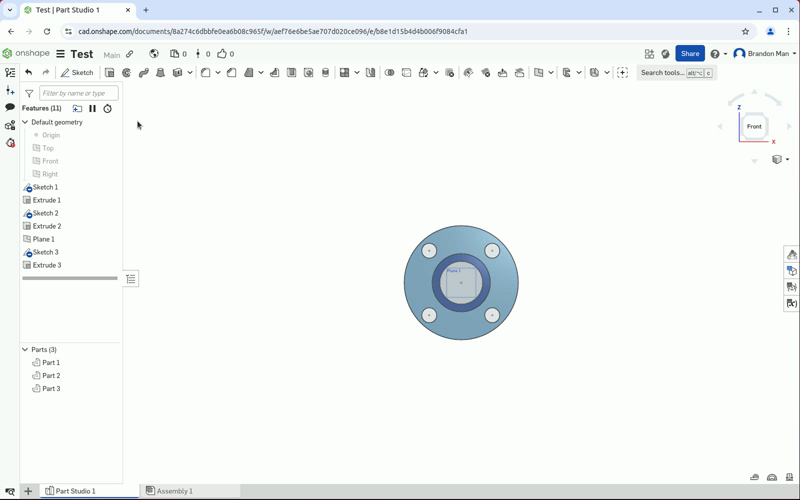
key(shift+7)
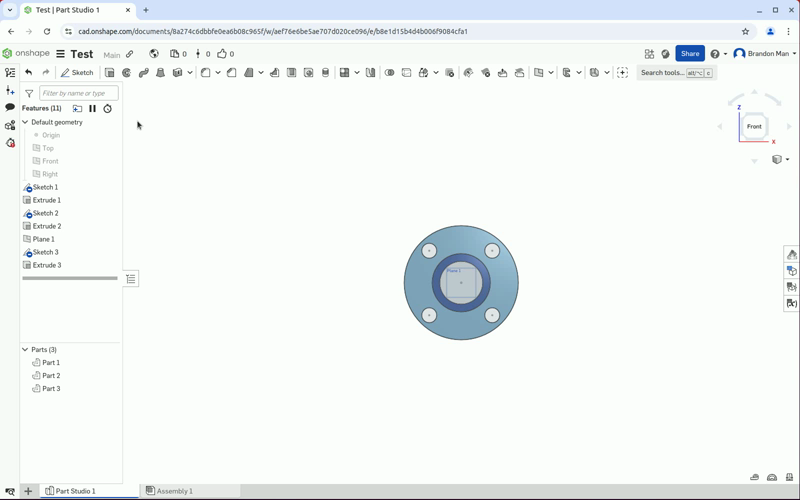
key(left, 2)
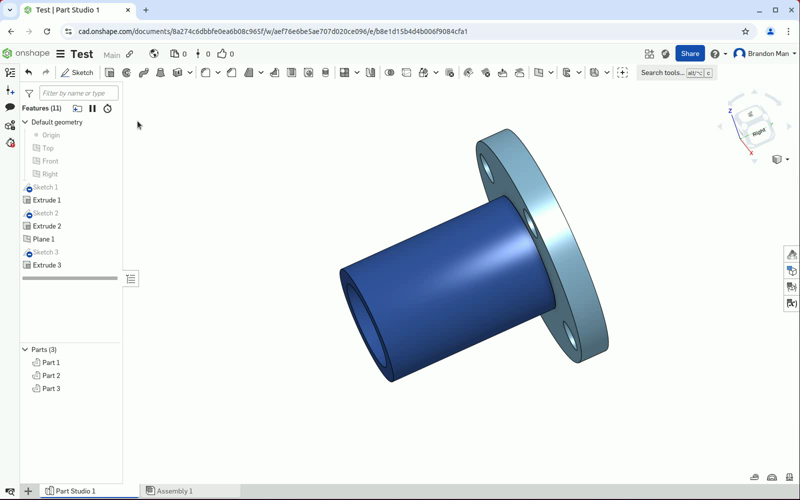
key(down, 2)
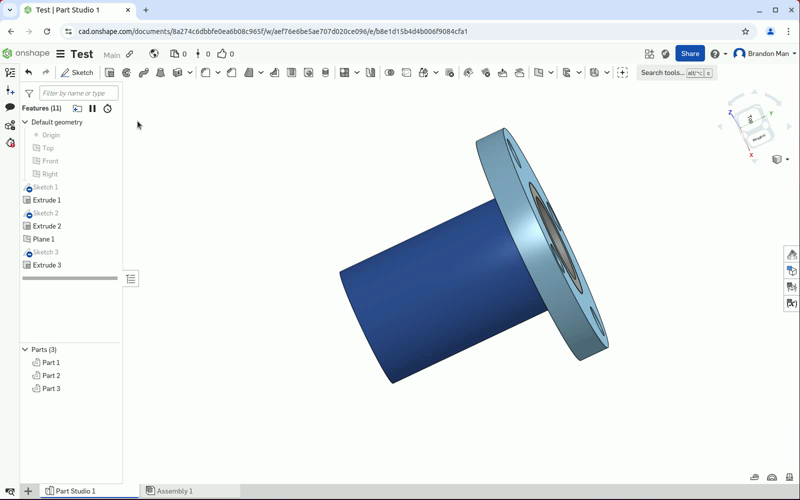
key(up, 2)
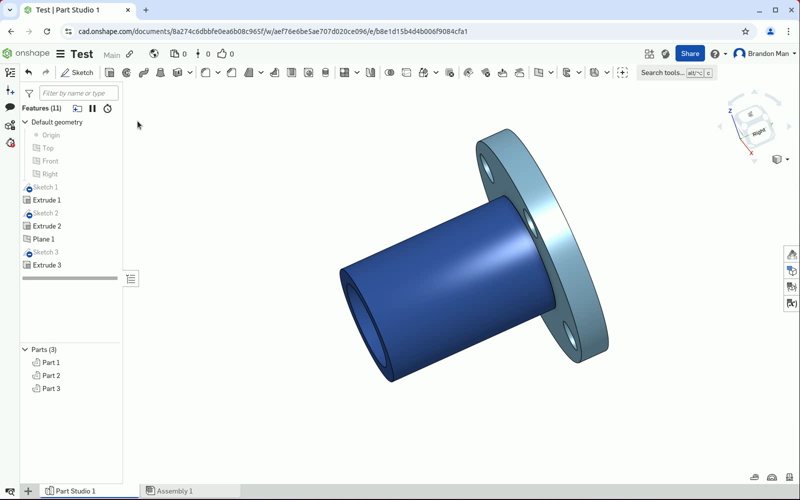
key(right, 2)
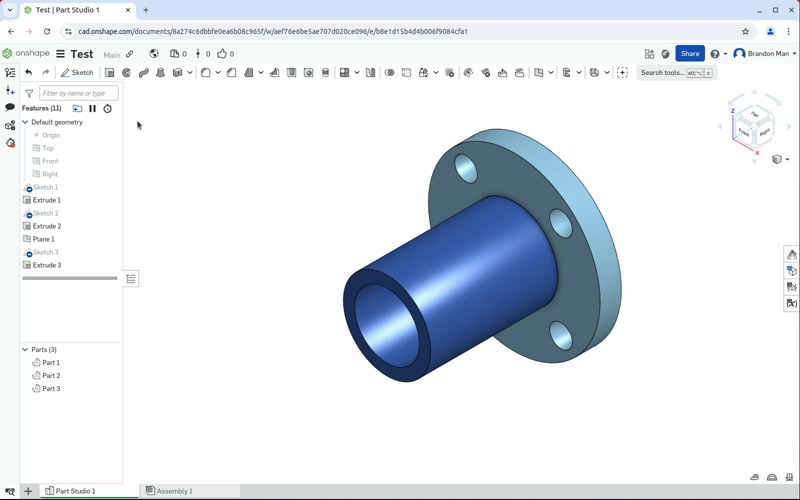
mouse_move(73, 189)
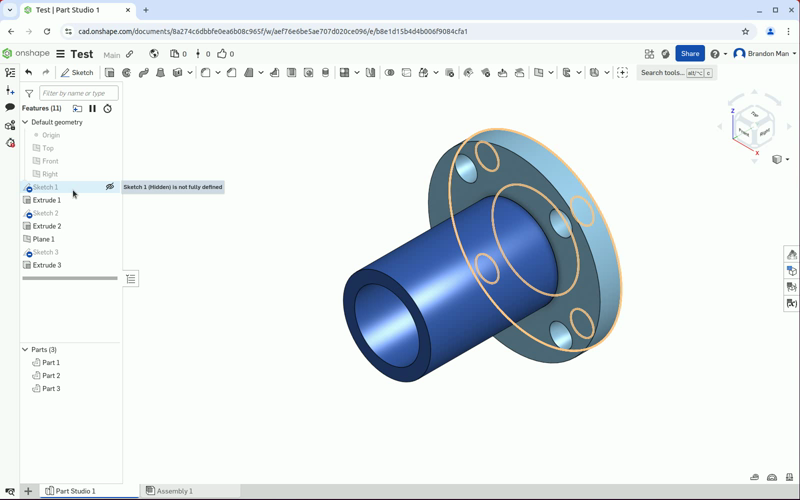
click(73, 189)